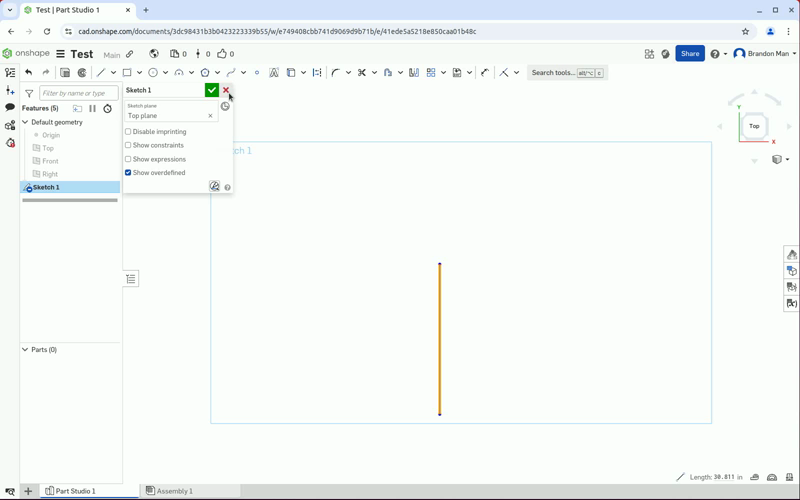
key(shift+h)
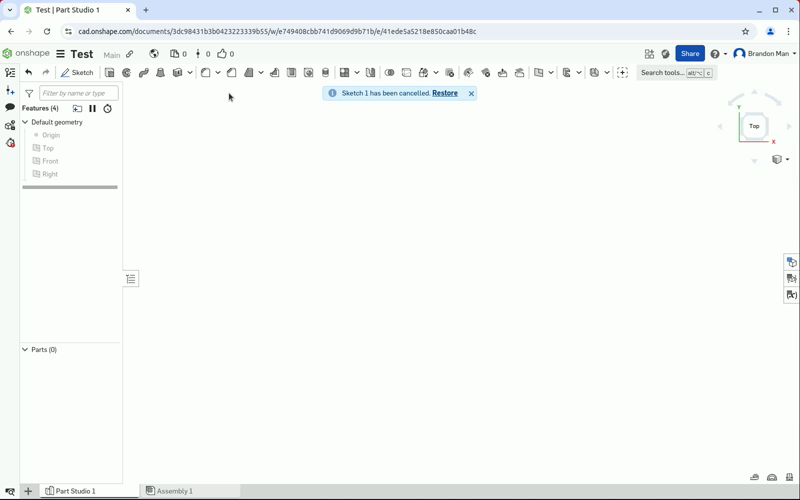
mouse_move(73, 352)
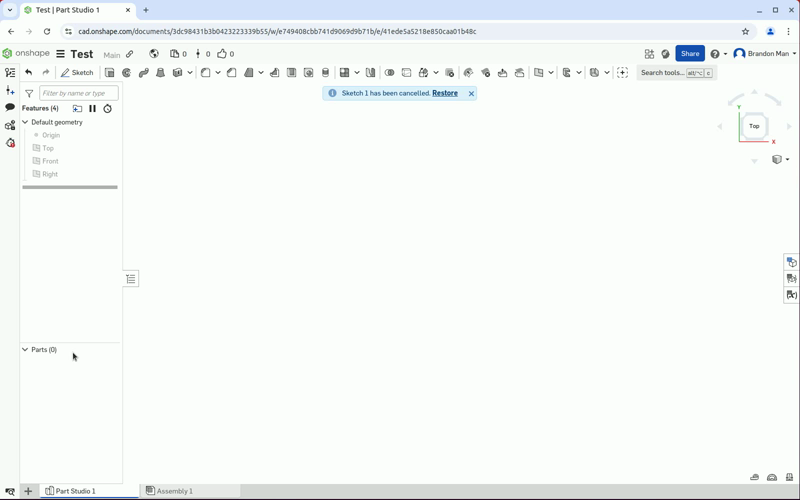
key(y)
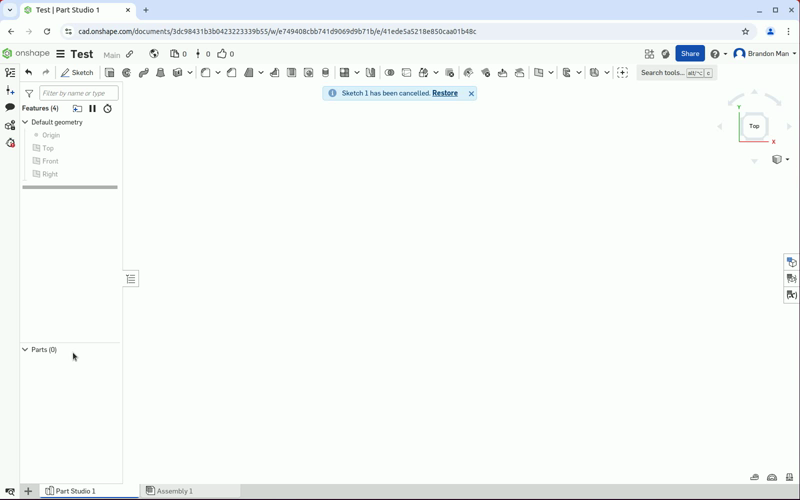
key(shift+p)
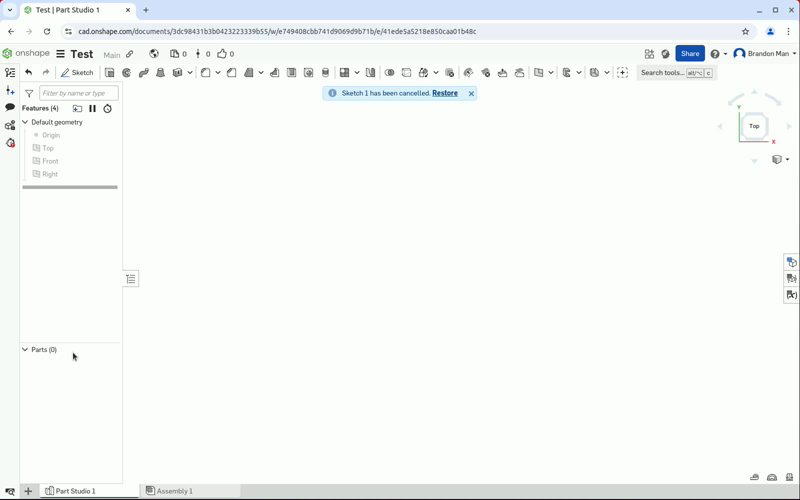
key(space)
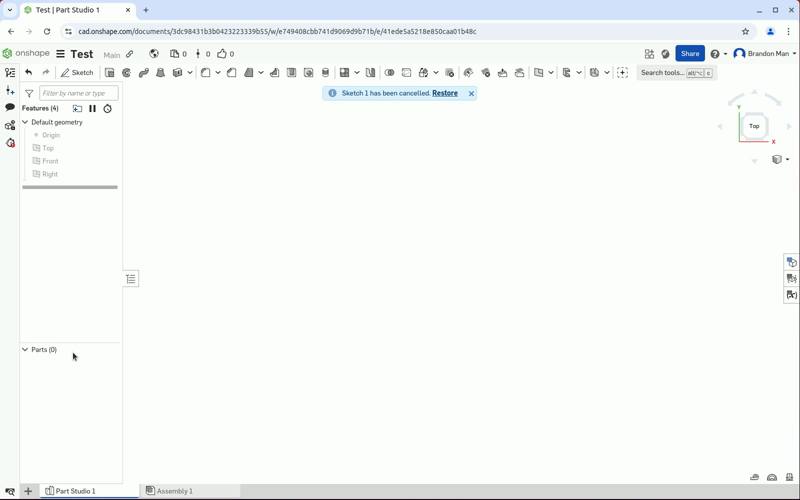
key_down(shift)
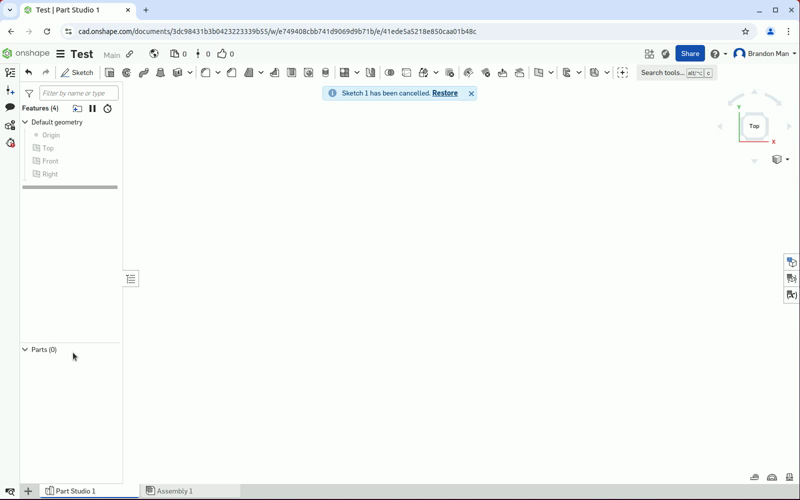
key(up)
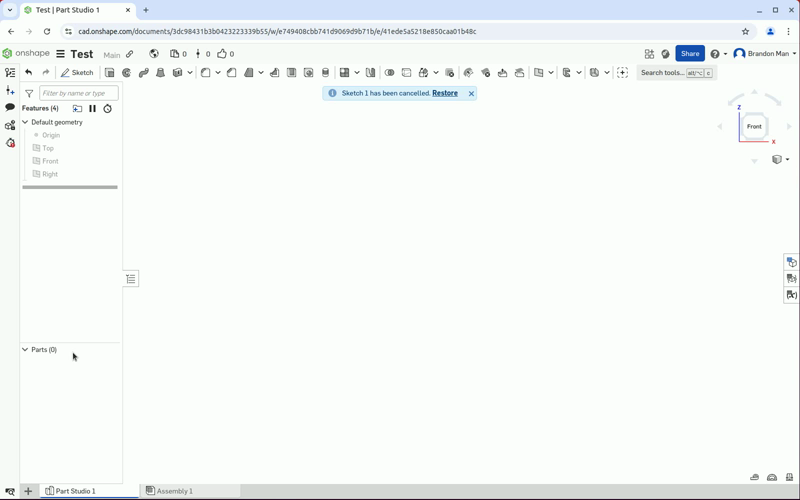
key_up(shift)
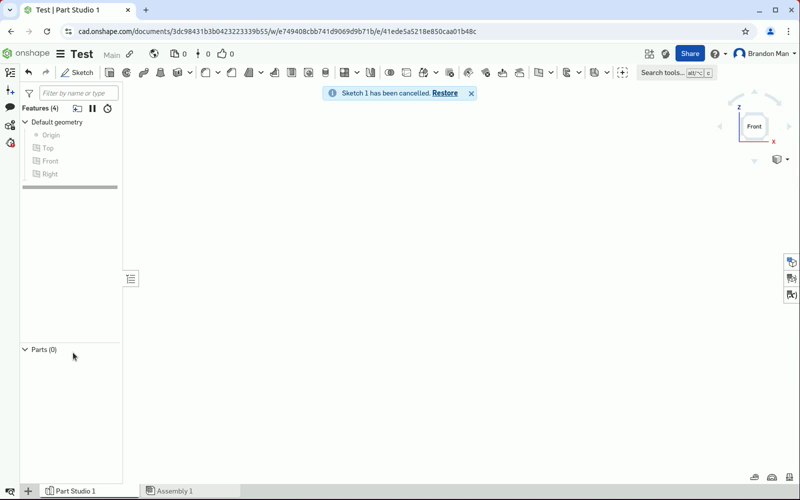
key(space)
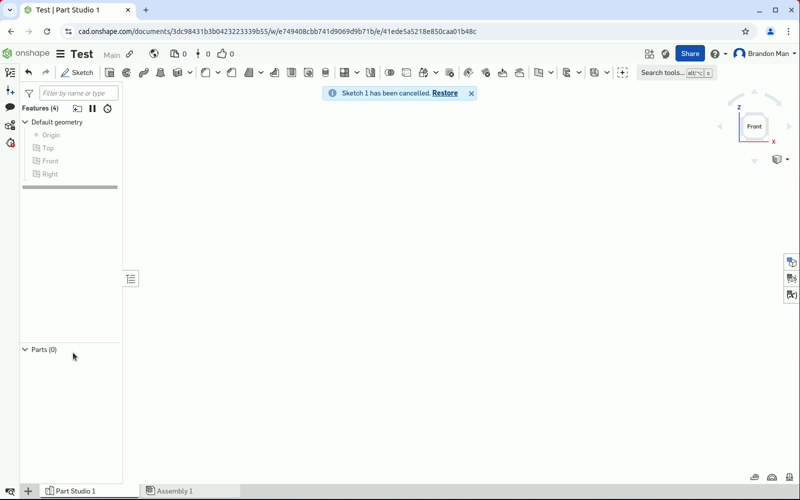
key_down(shift)
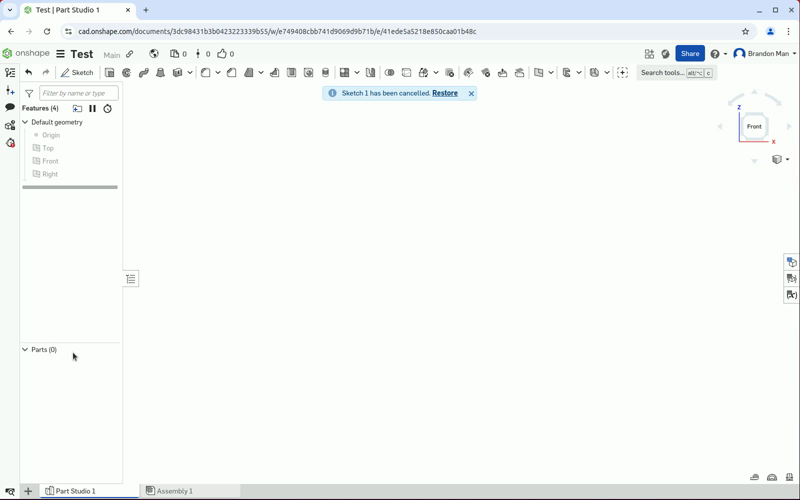
key(left)
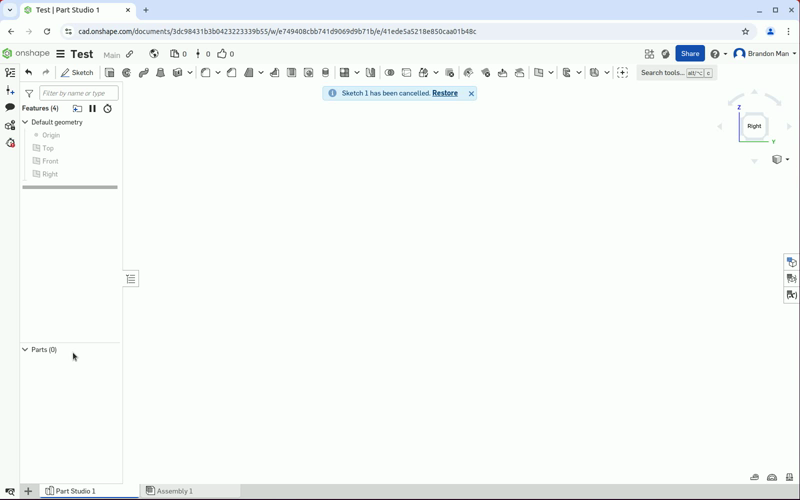
key_up(shift)
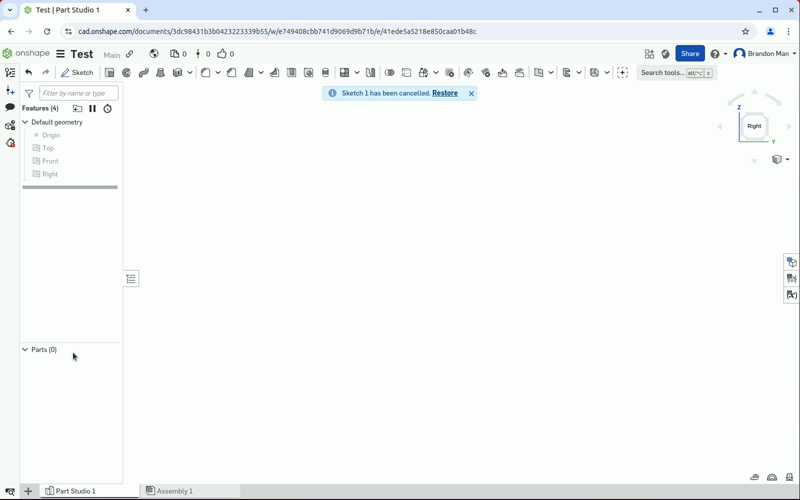
mouse_move(73, 352)
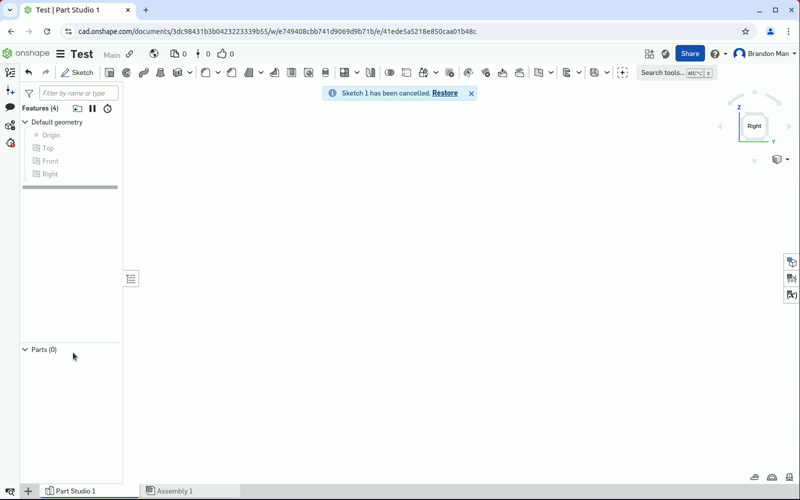
key(shift+y)
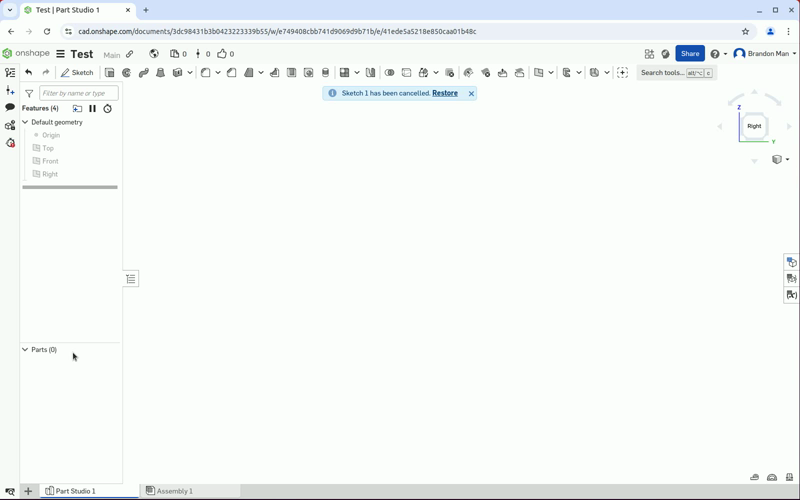
key(shift+s)
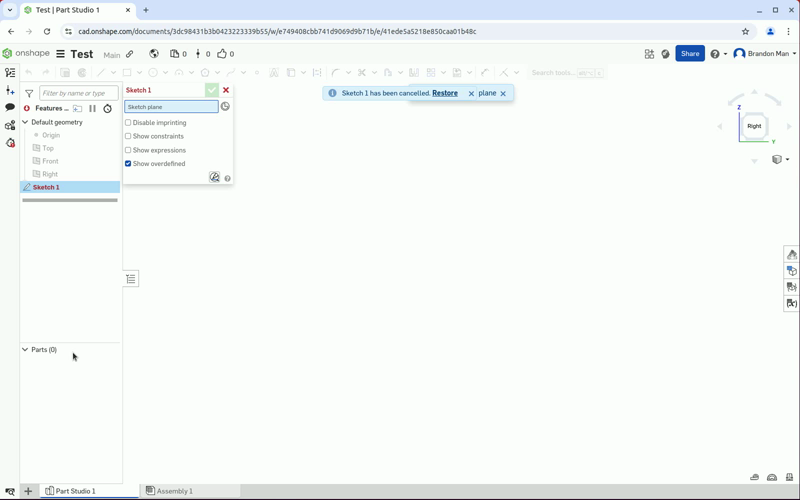
mouse_move(73, 176)
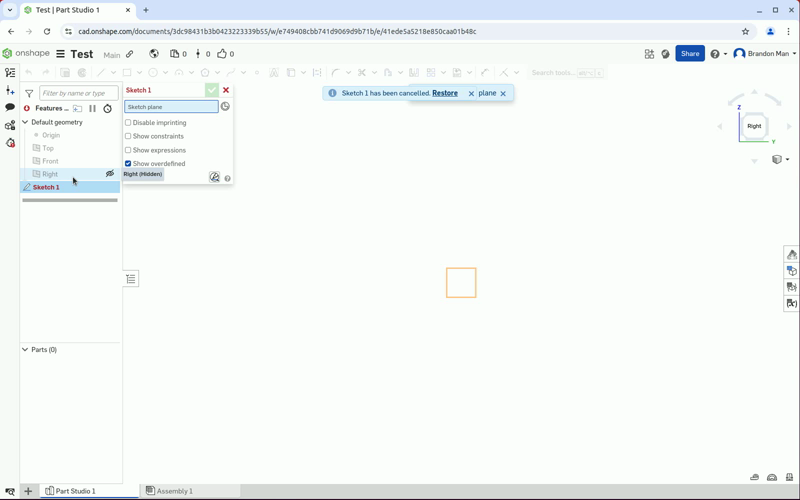
click(73, 176)
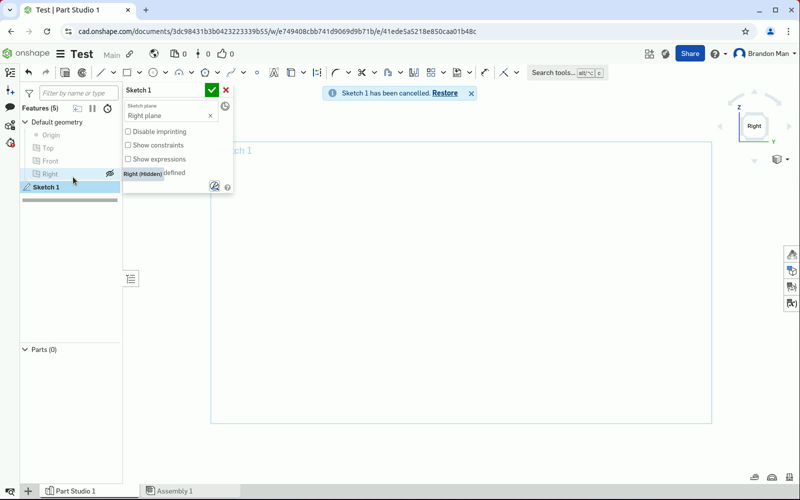
mouse_move(73, 352)
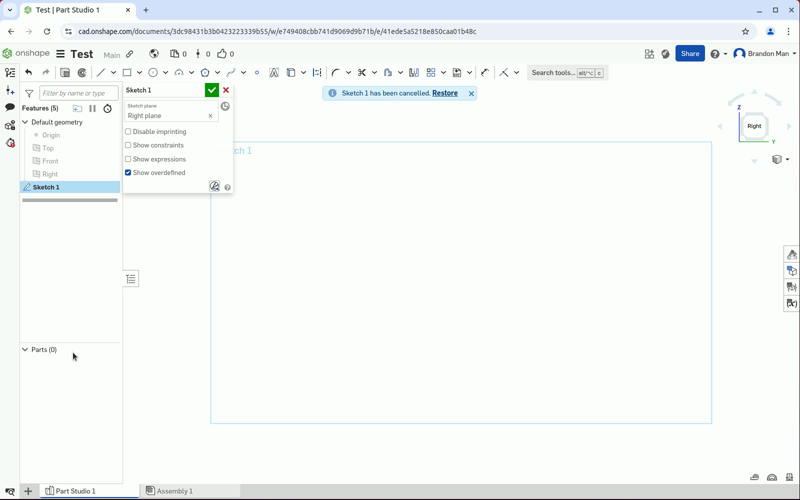
key(y)
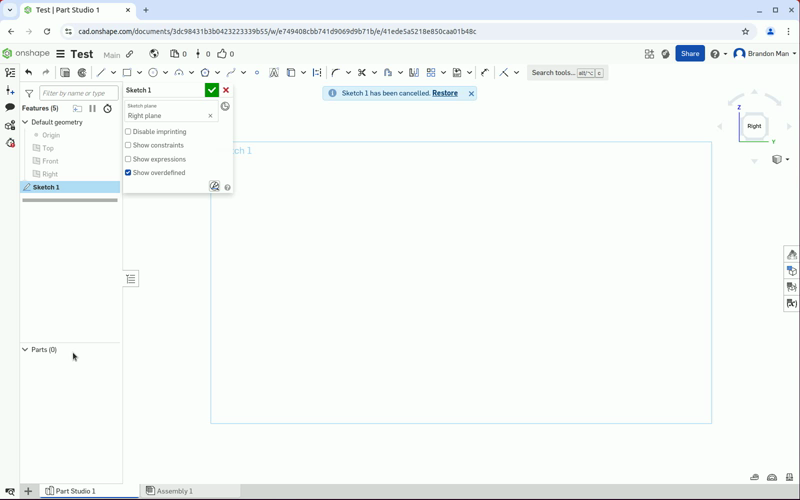
key(l)
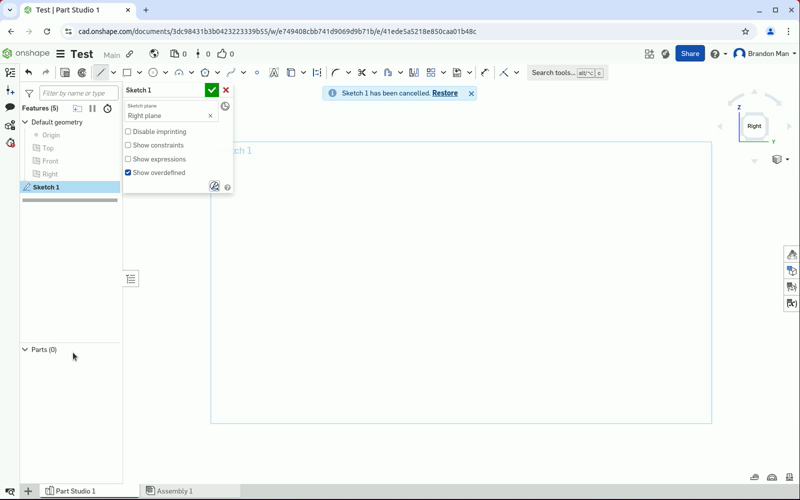
key_down(shift)
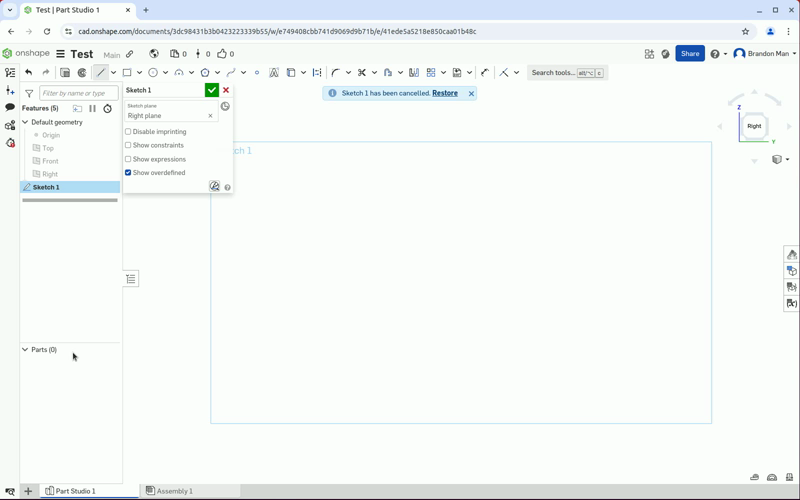
mouse_move(348, 224)
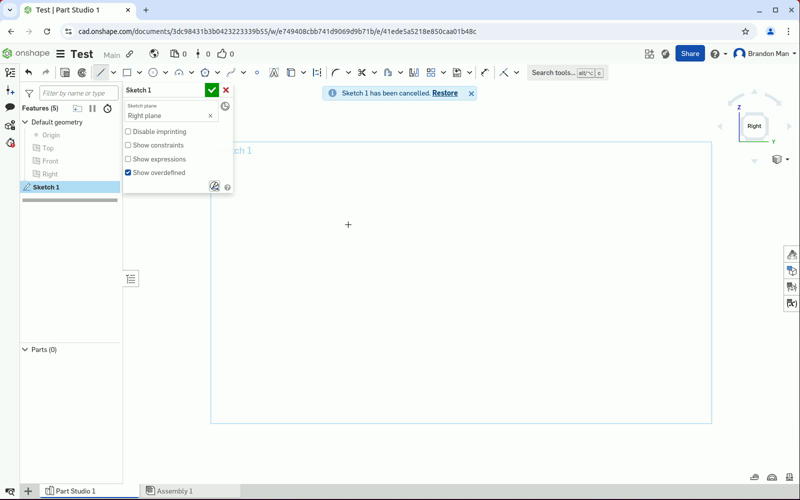
click(348, 224)
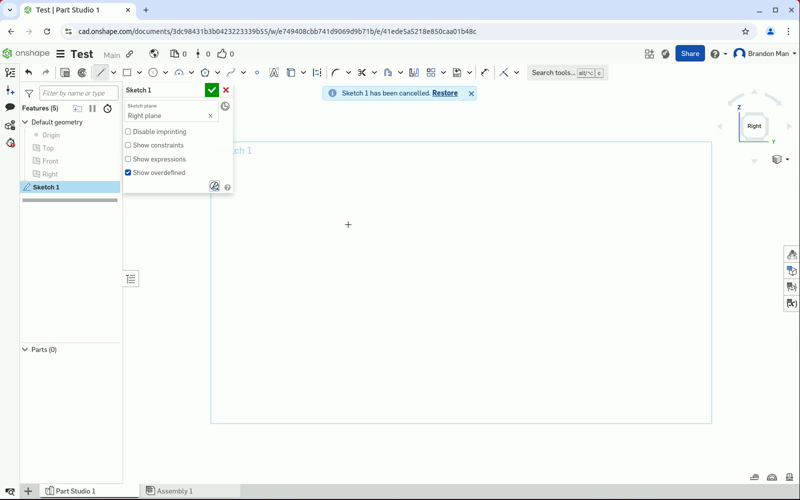
key_up(shift)
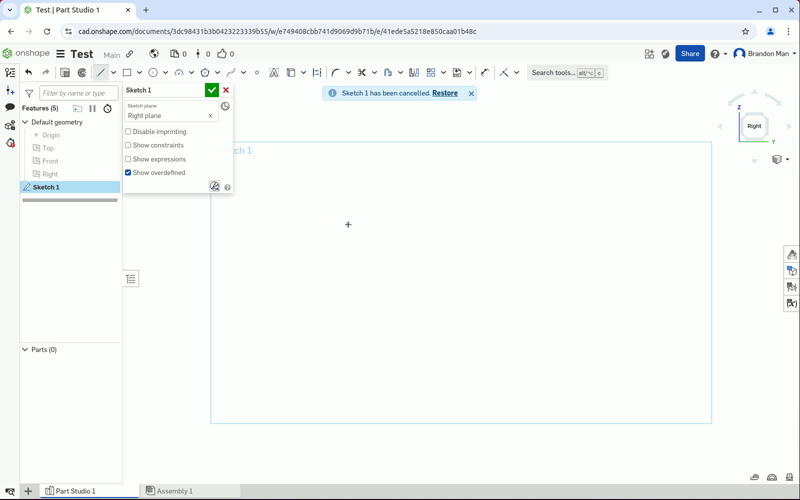
key_down(shift)
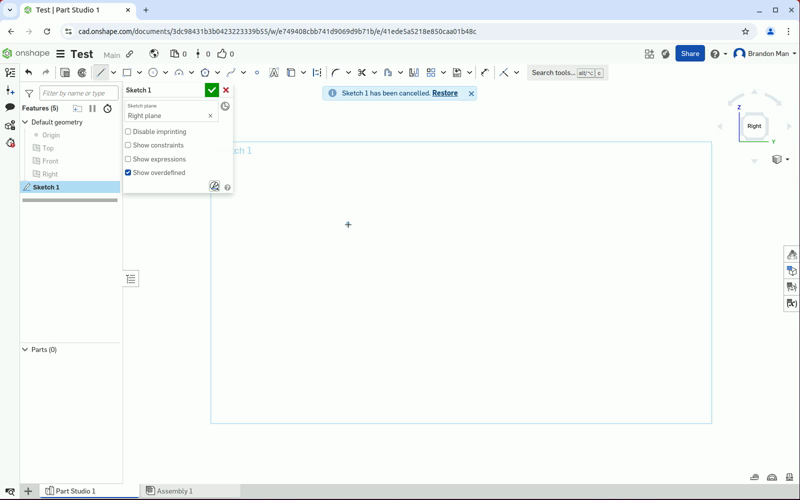
mouse_move(456, 283)
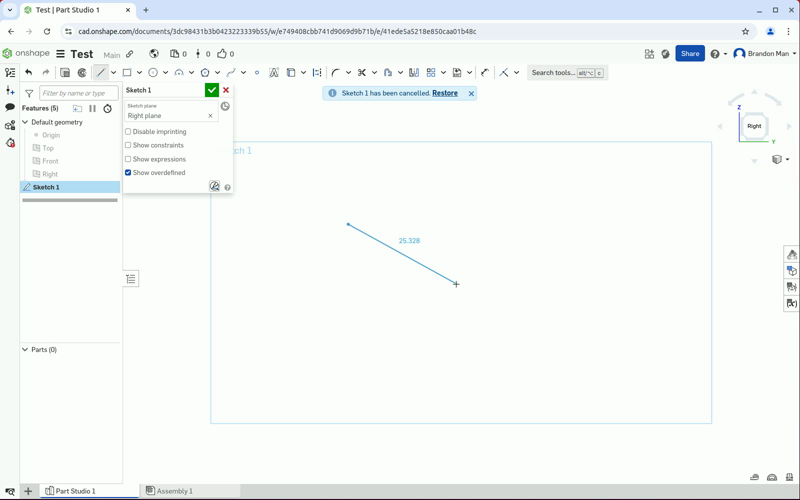
click(456, 283)
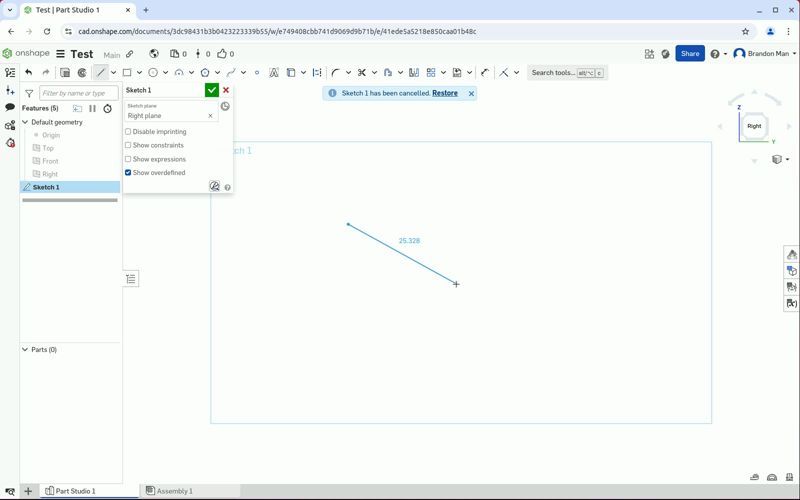
key_up(shift)
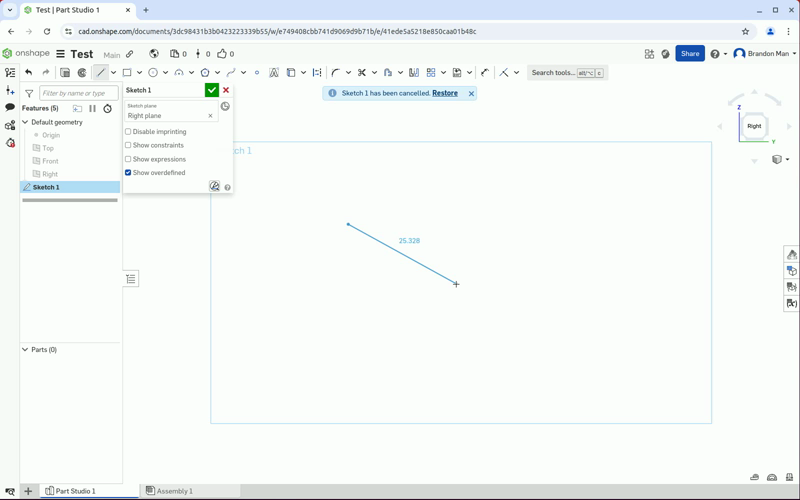
key_down(shift)
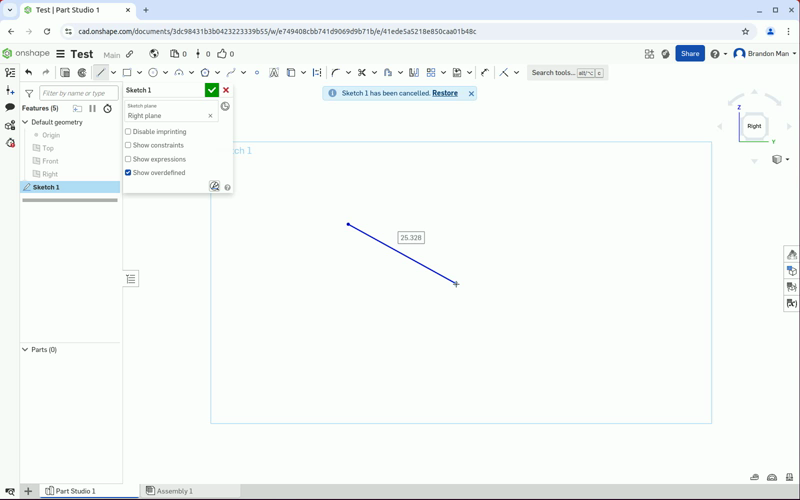
mouse_move(486, 283)
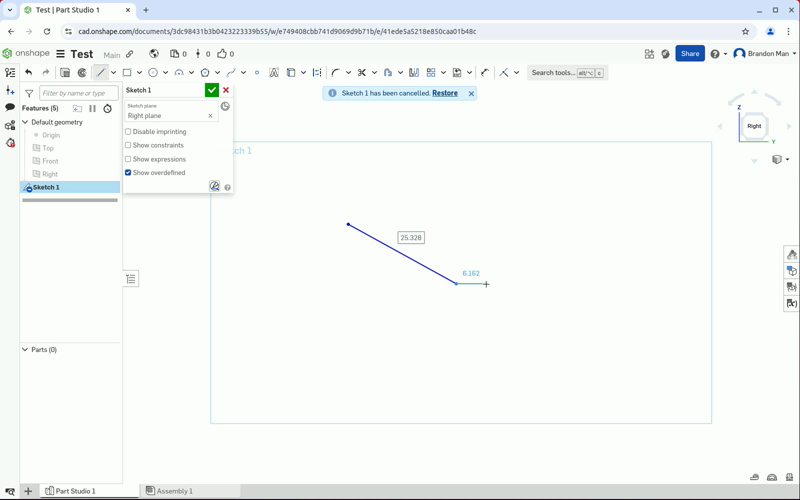
mouse_move(460, 283)
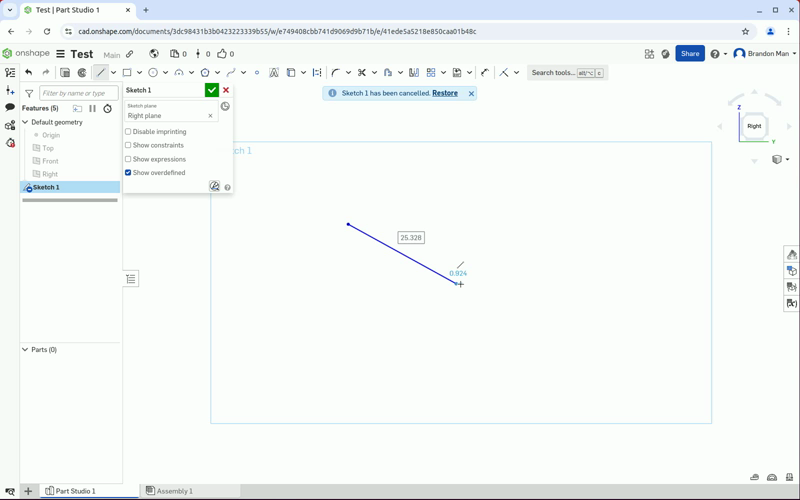
scroll(6)
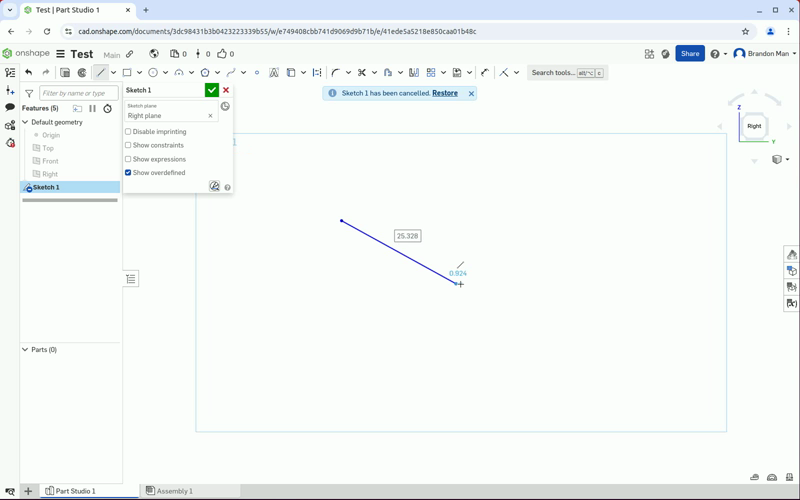
scroll(6)
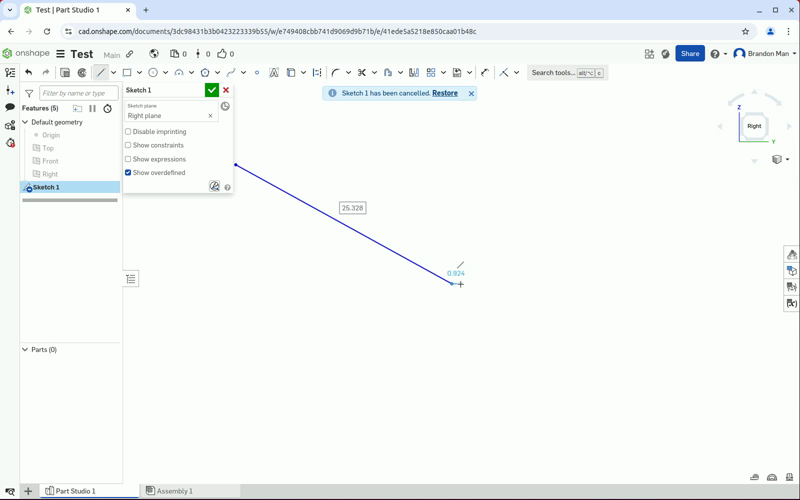
scroll(6)
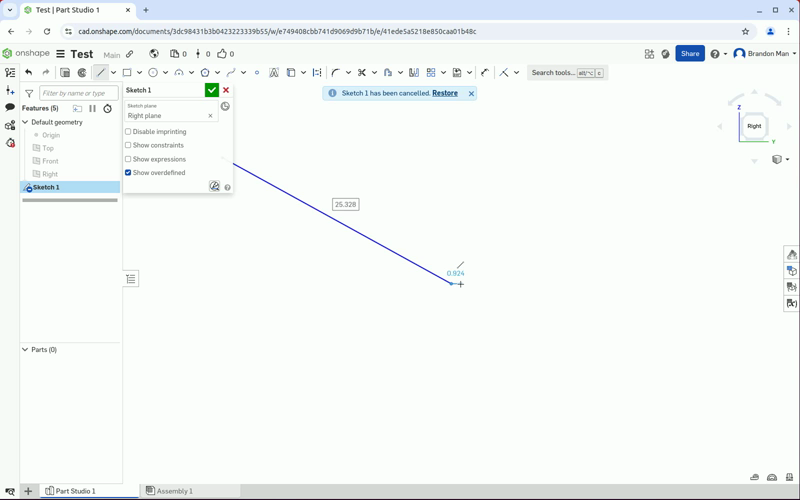
scroll(6)
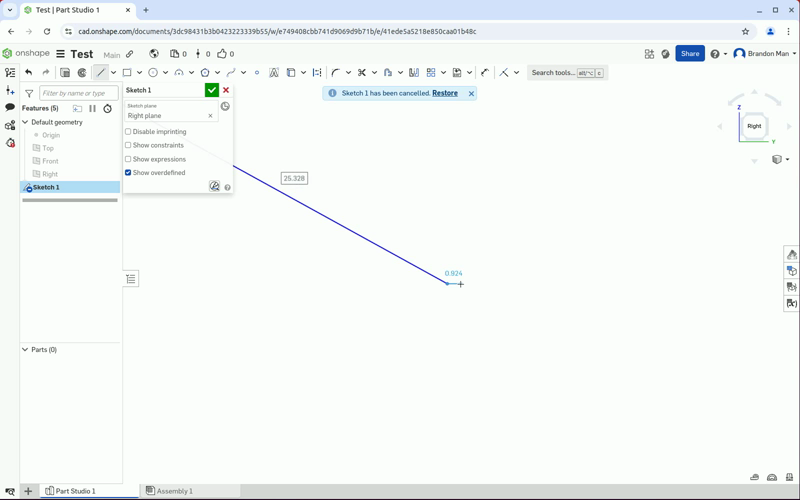
scroll(6)
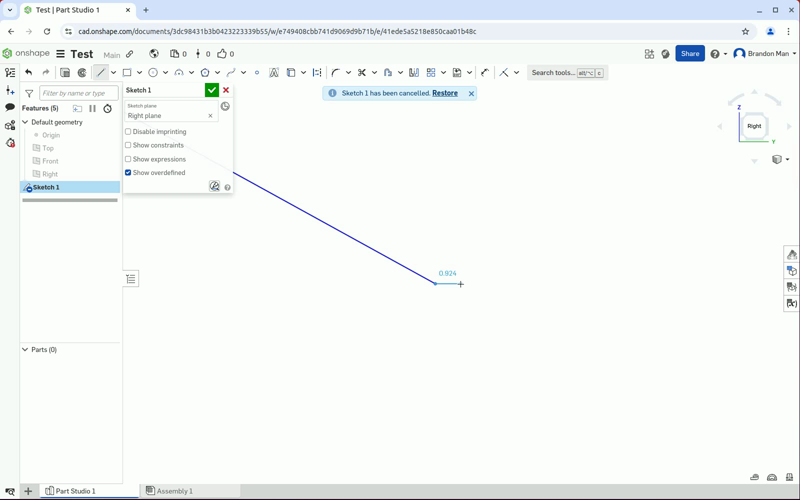
scroll(6)
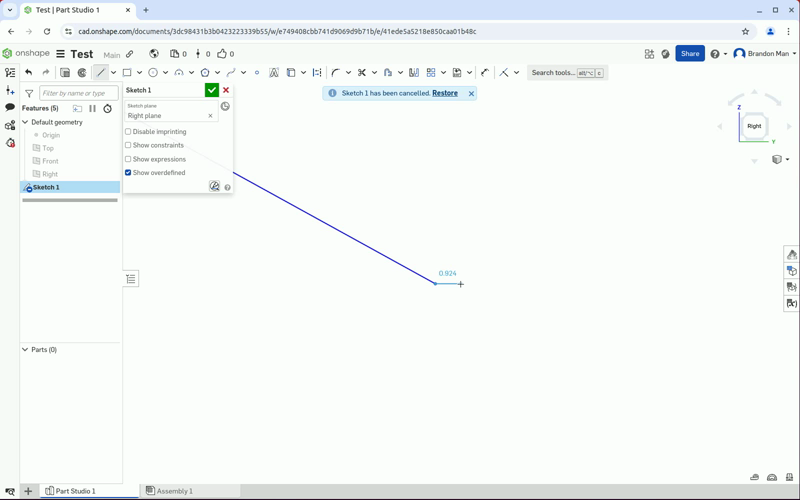
scroll(6)
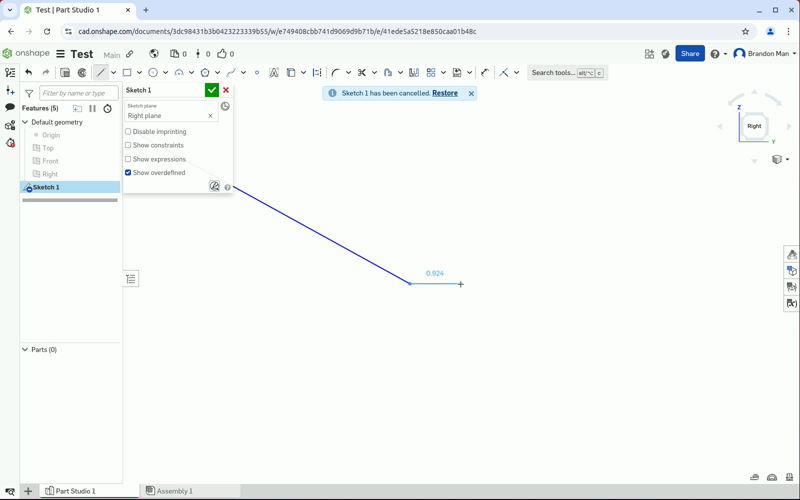
click(460, 283)
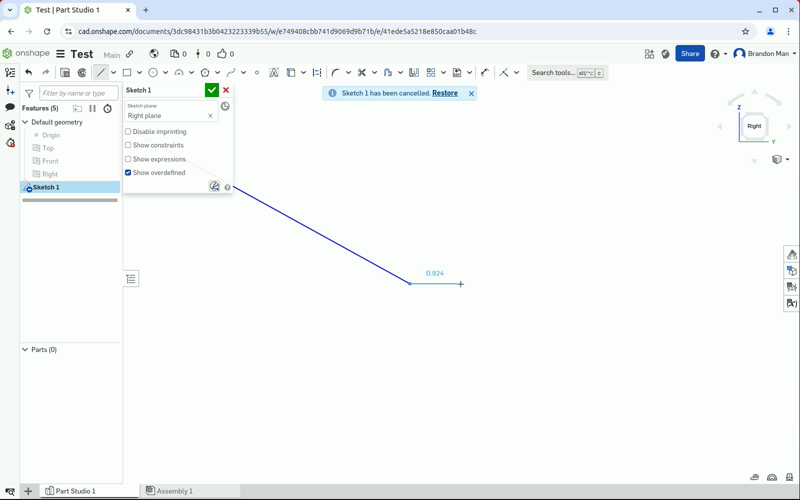
scroll(-6)
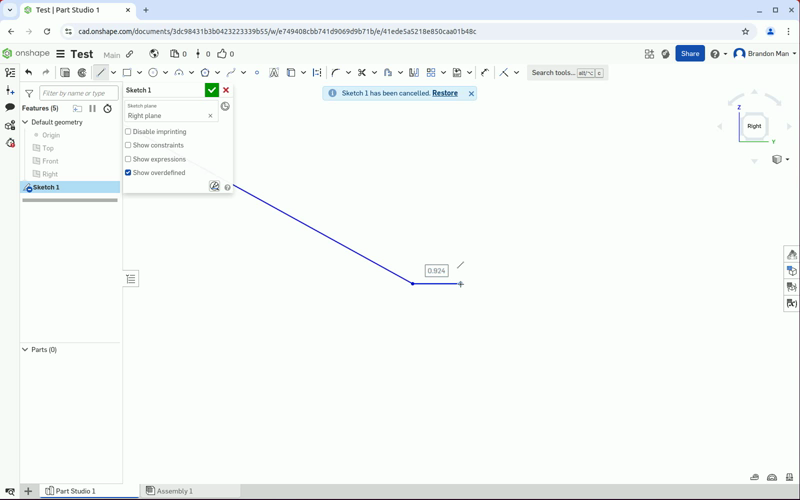
scroll(-6)
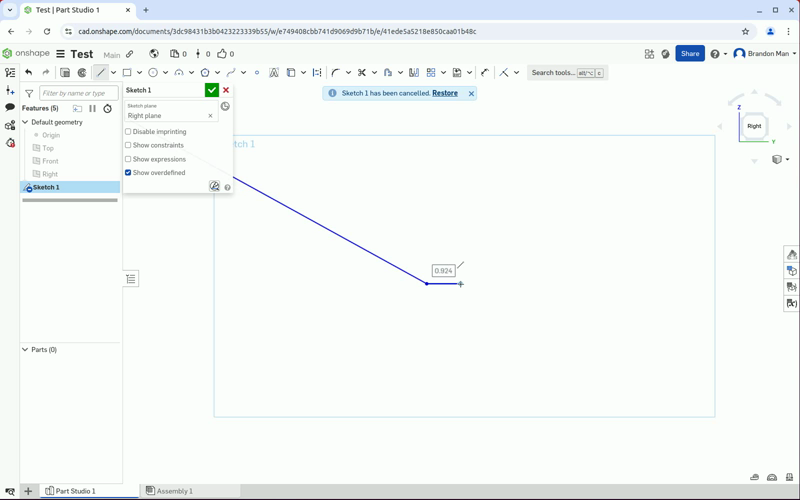
scroll(-6)
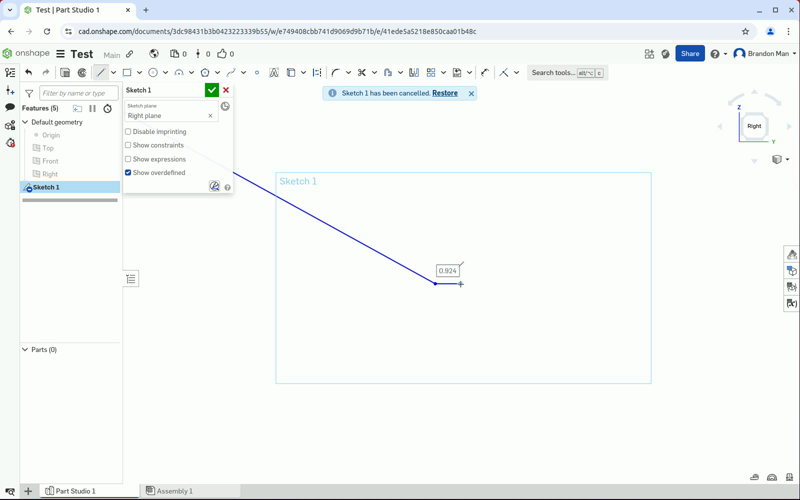
scroll(-6)
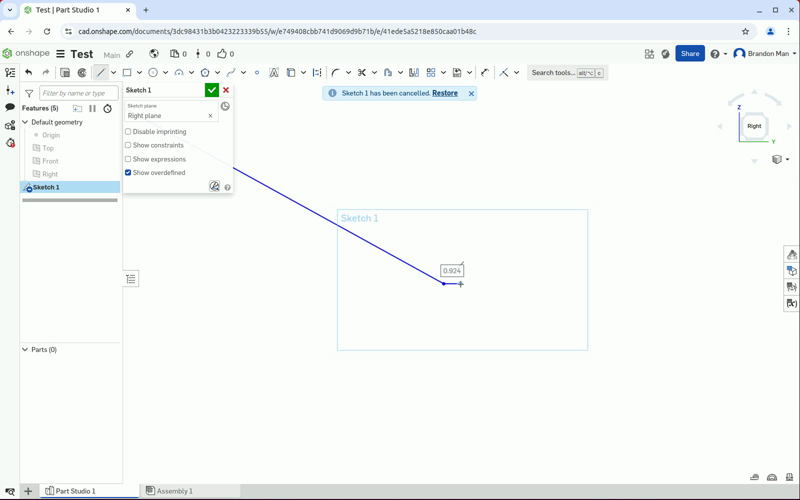
scroll(-6)
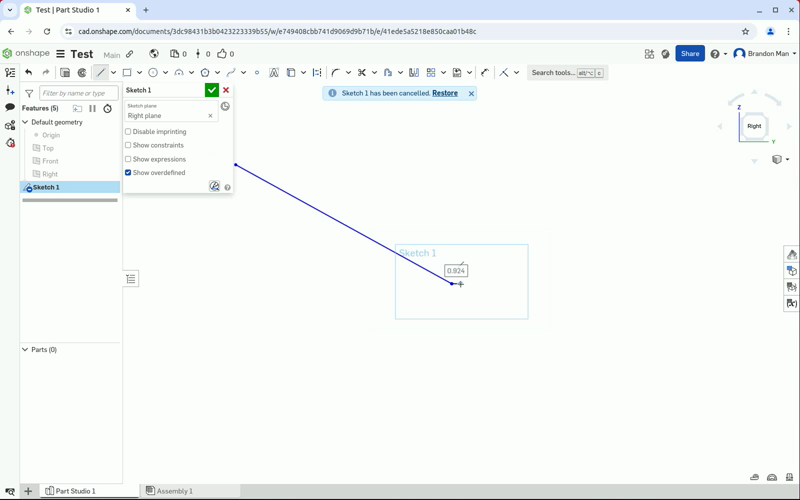
scroll(-6)
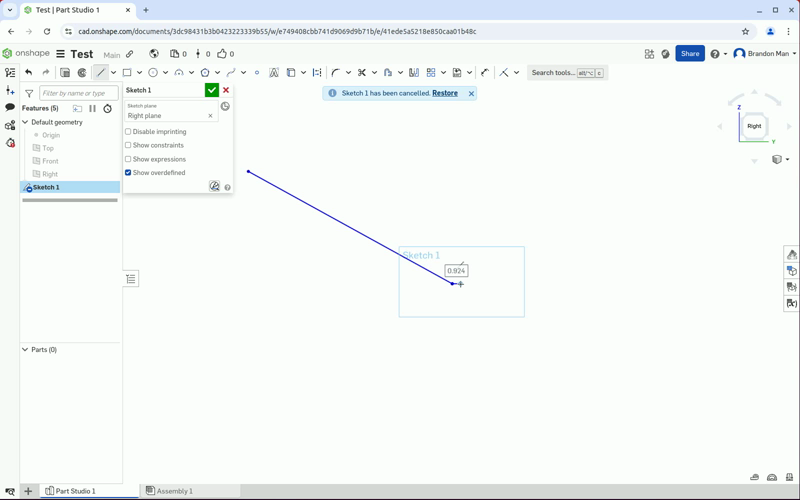
scroll(-6)
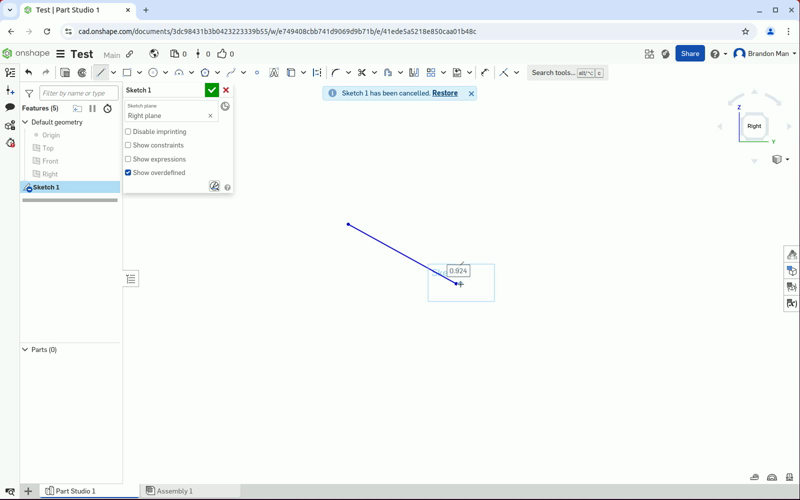
key_up(shift)
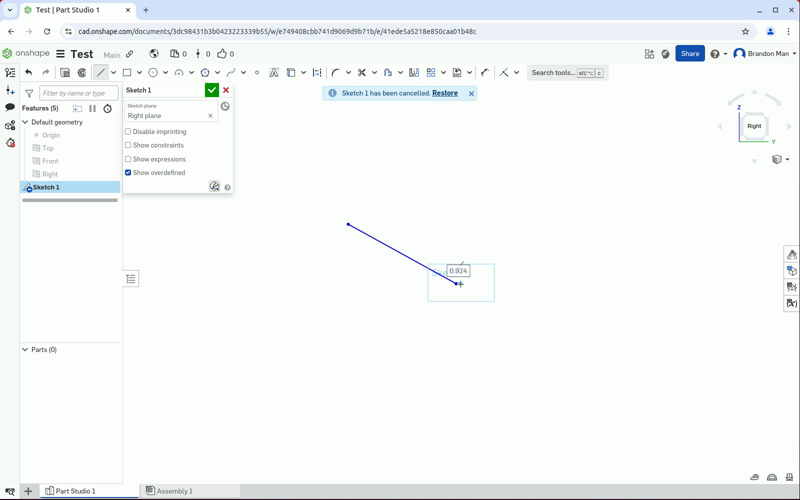
key_down(shift)
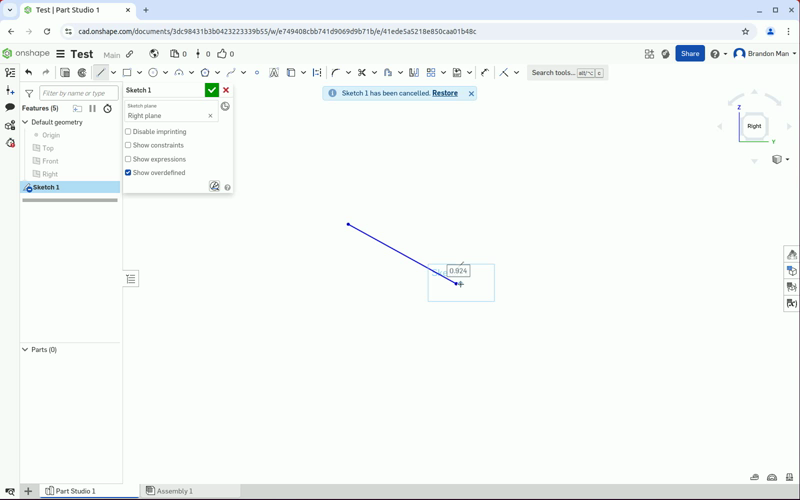
mouse_move(490, 283)
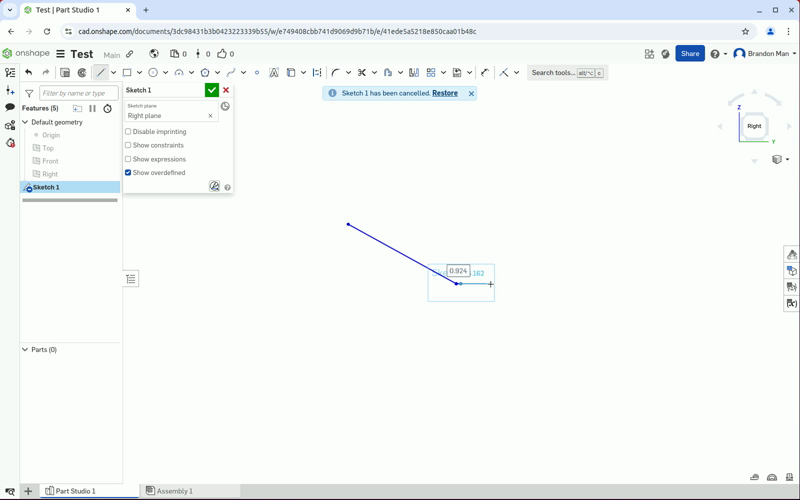
mouse_move(460, 281)
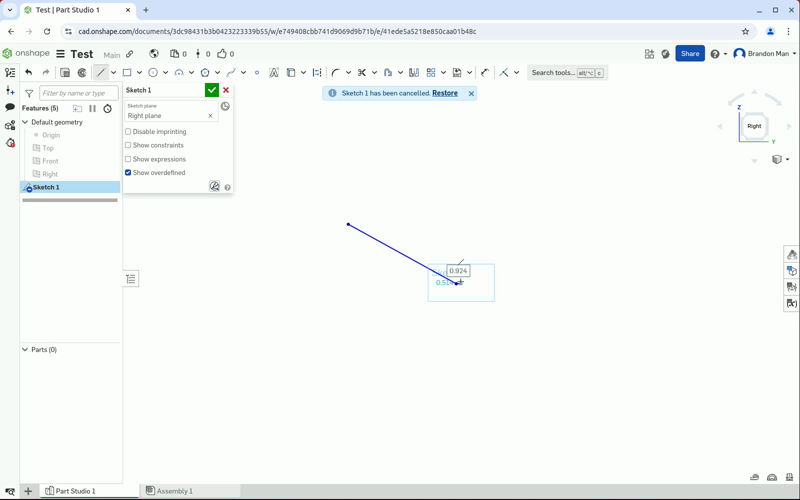
scroll(6)
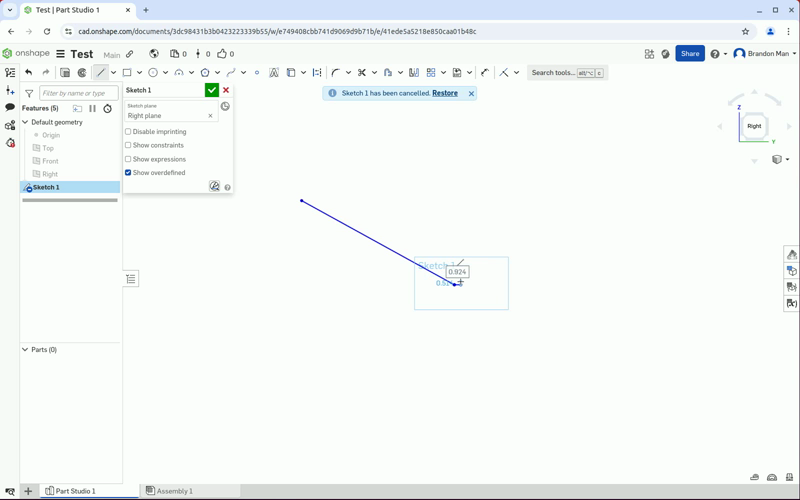
scroll(6)
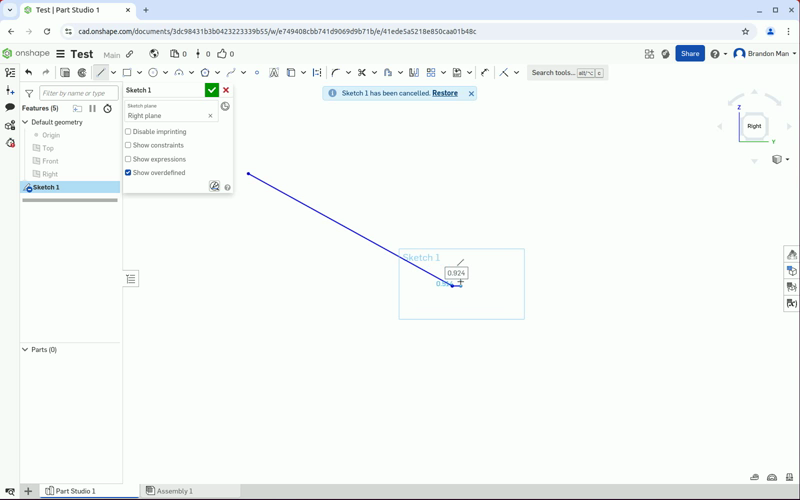
scroll(6)
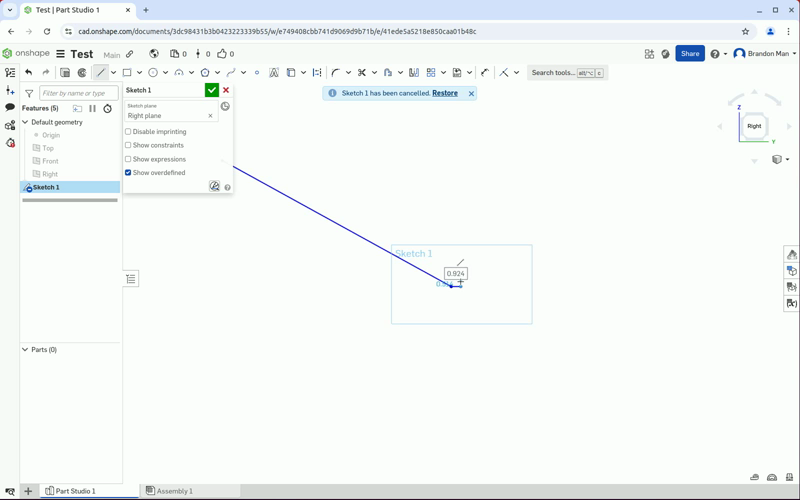
scroll(6)
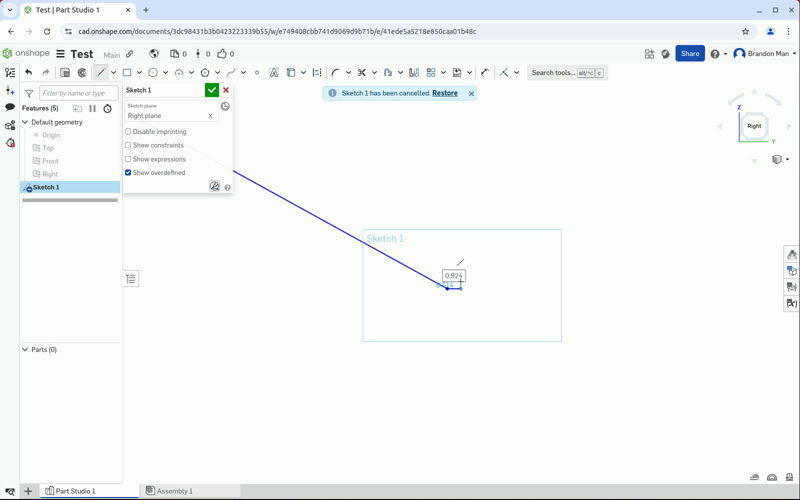
scroll(6)
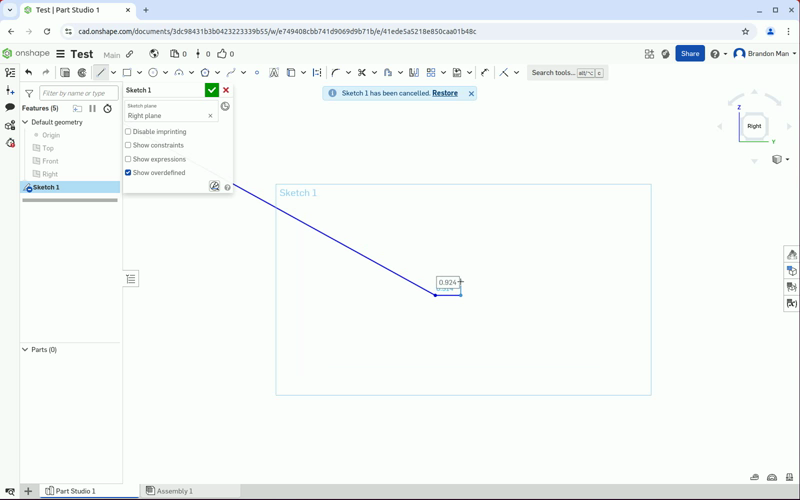
scroll(6)
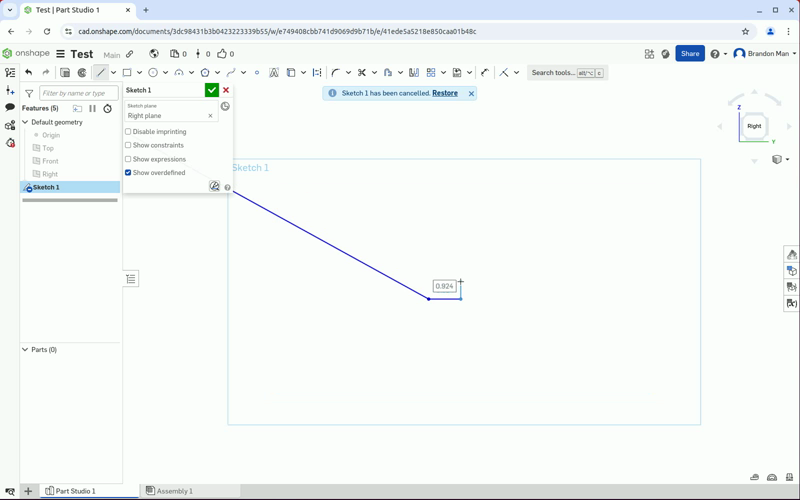
scroll(6)
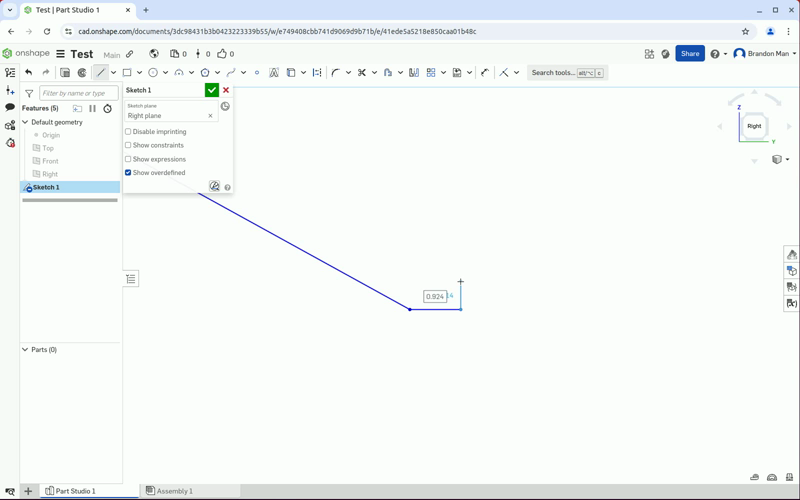
click(460, 281)
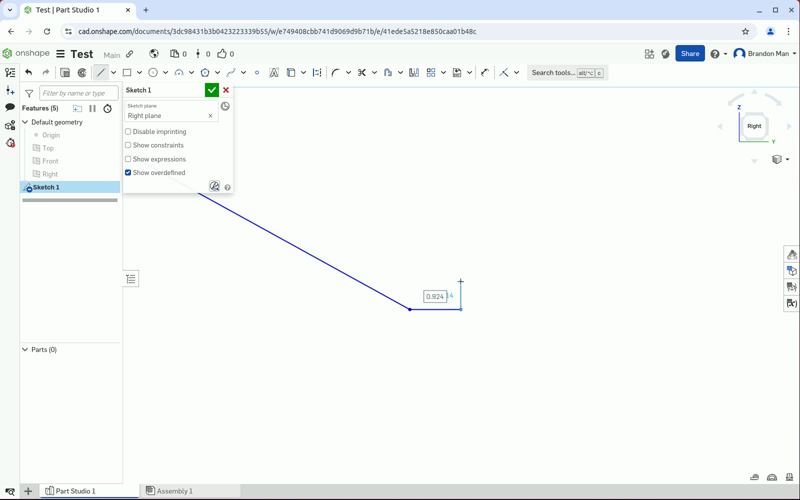
scroll(-6)
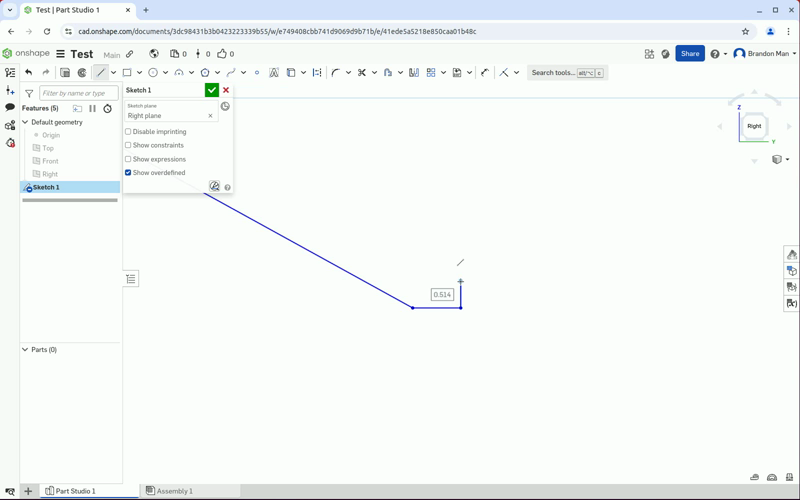
scroll(-6)
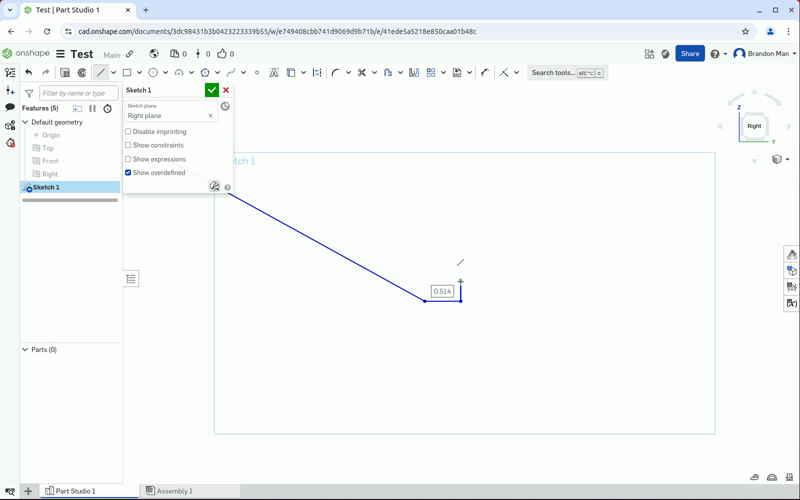
scroll(-6)
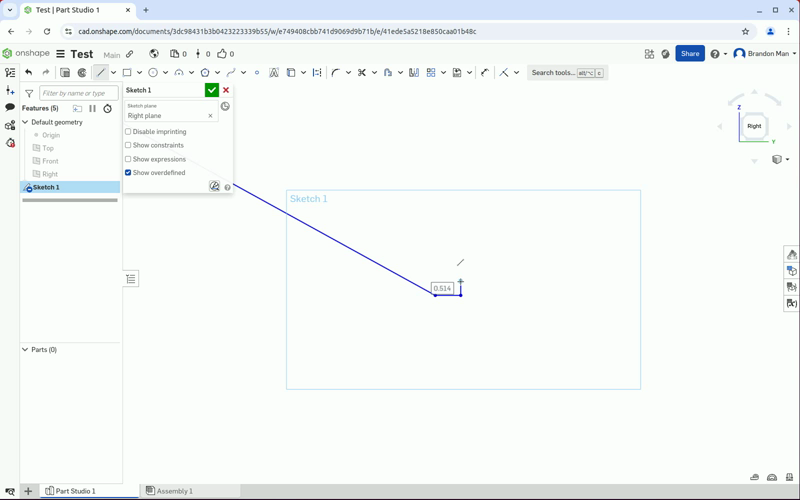
scroll(-6)
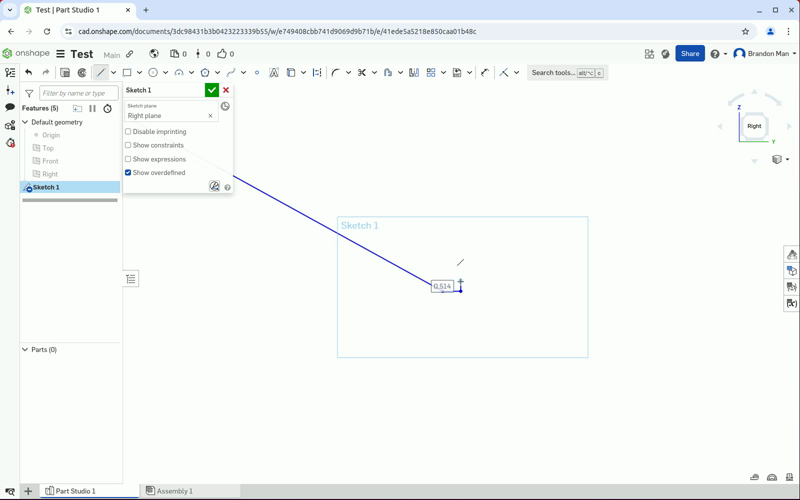
scroll(-6)
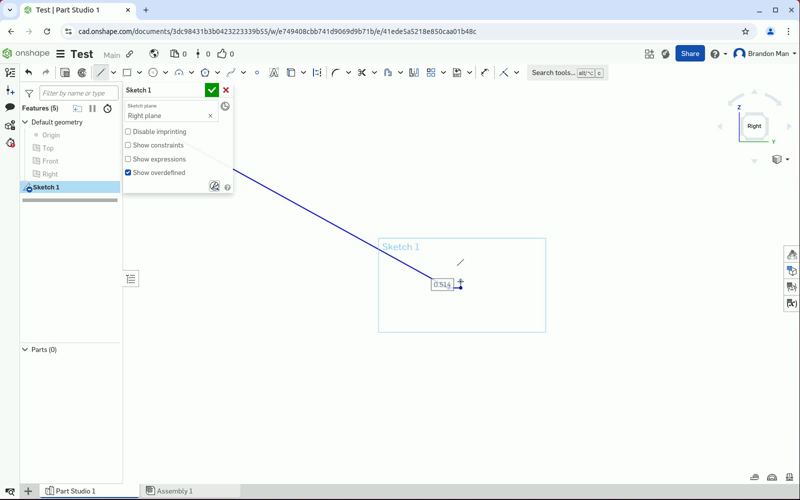
scroll(-6)
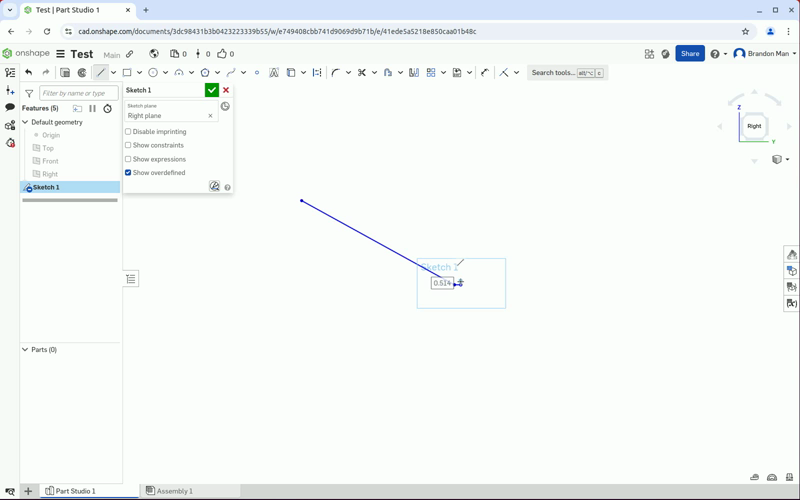
scroll(-6)
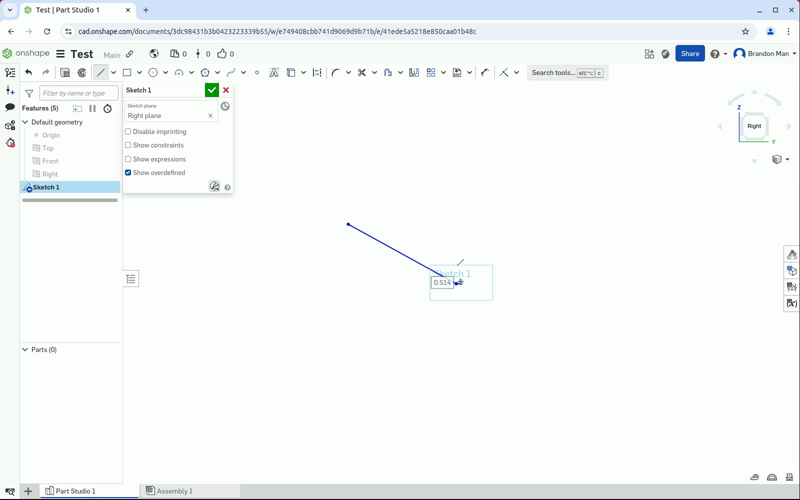
key_up(shift)
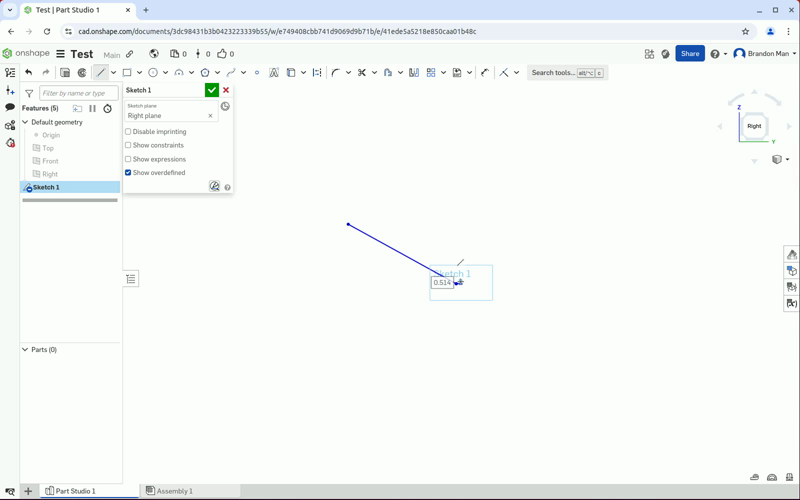
key_down(shift)
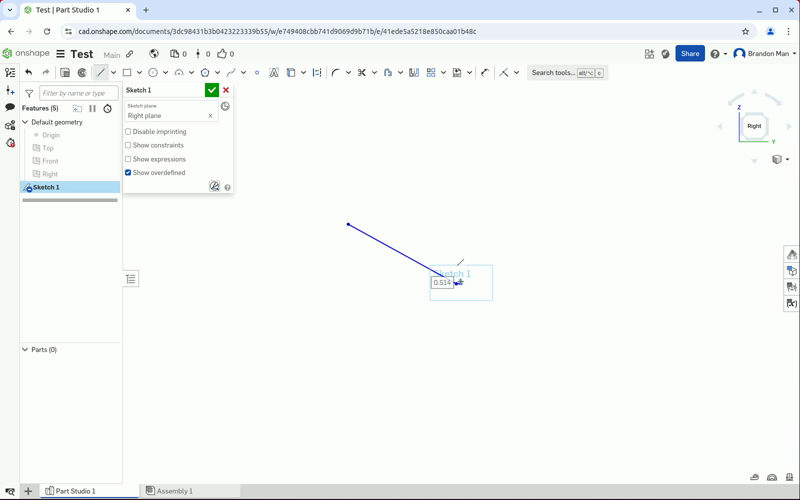
mouse_move(490, 281)
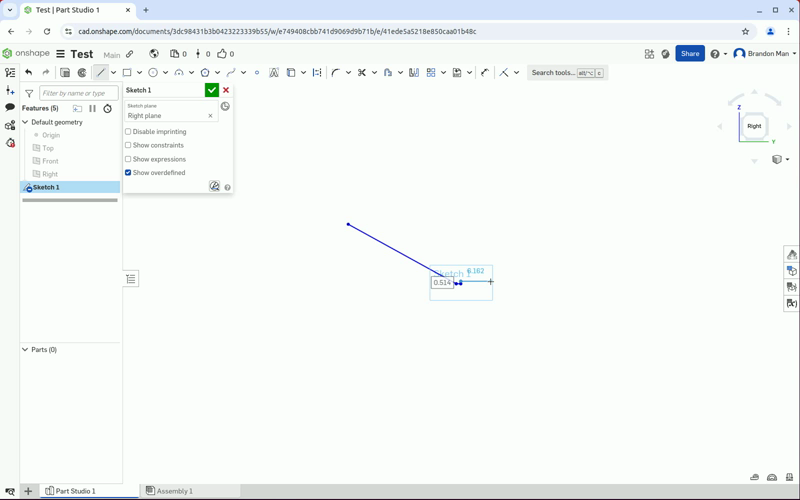
mouse_move(456, 281)
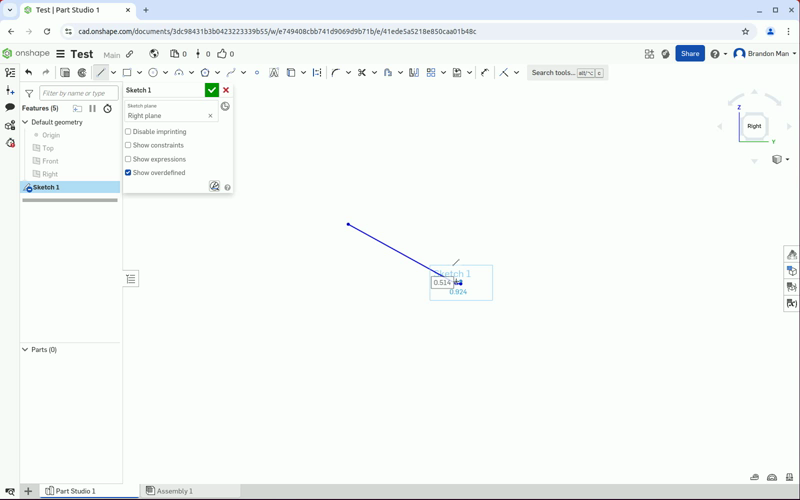
scroll(6)
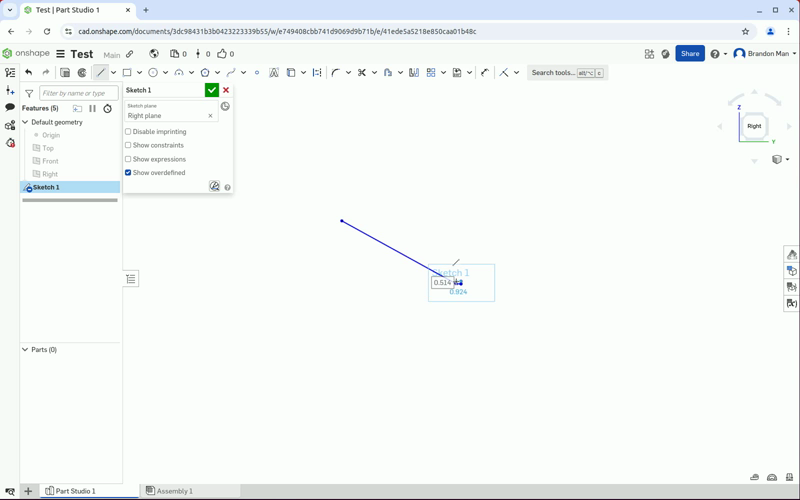
scroll(6)
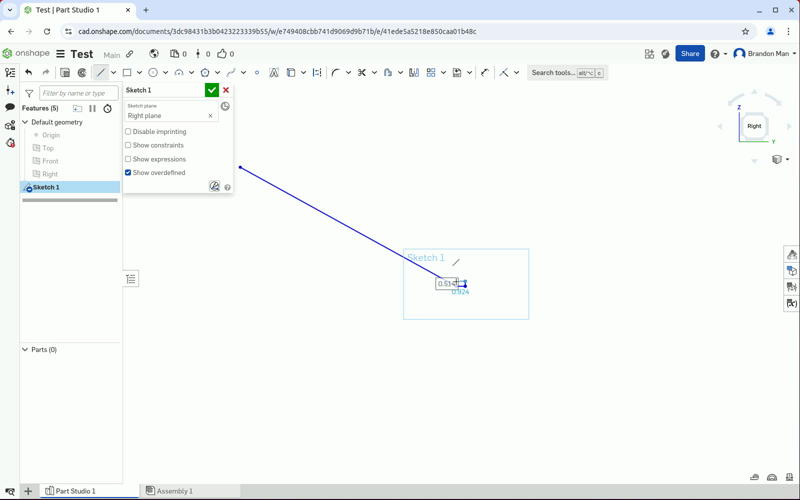
scroll(6)
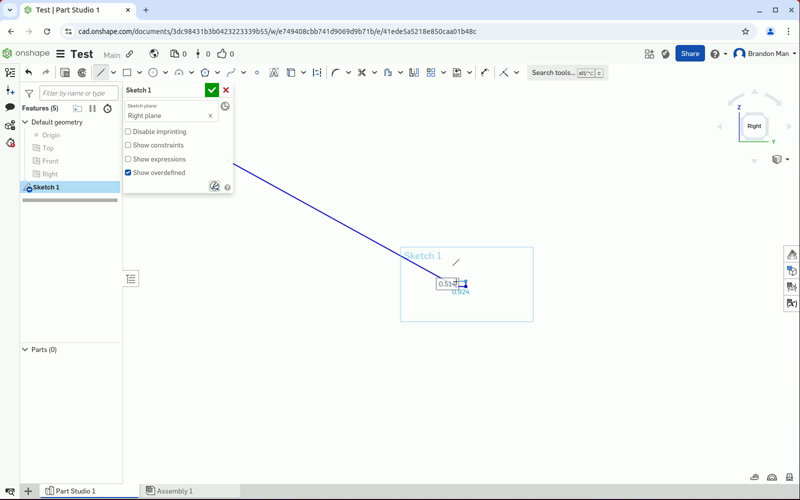
scroll(6)
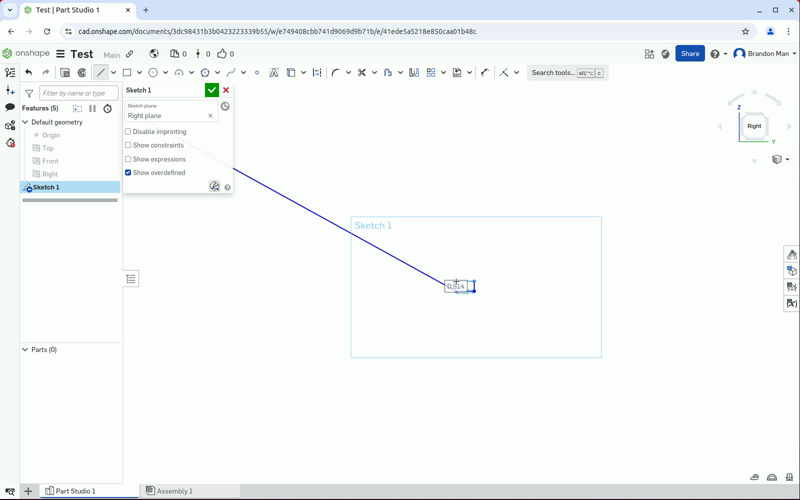
scroll(6)
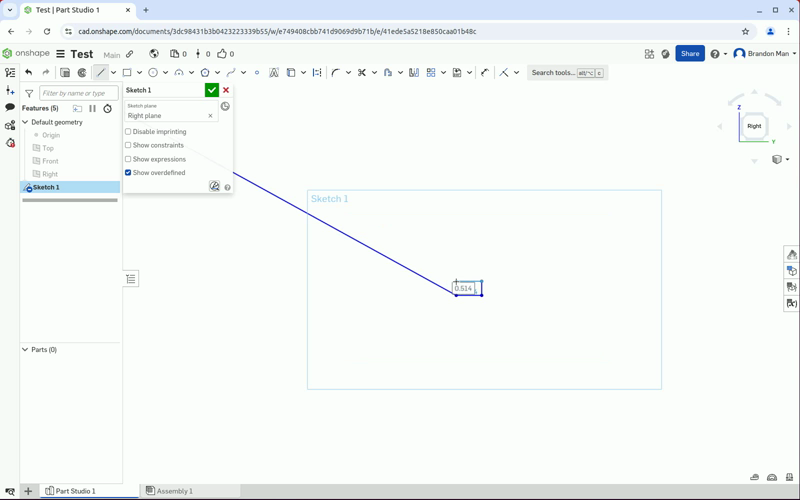
scroll(6)
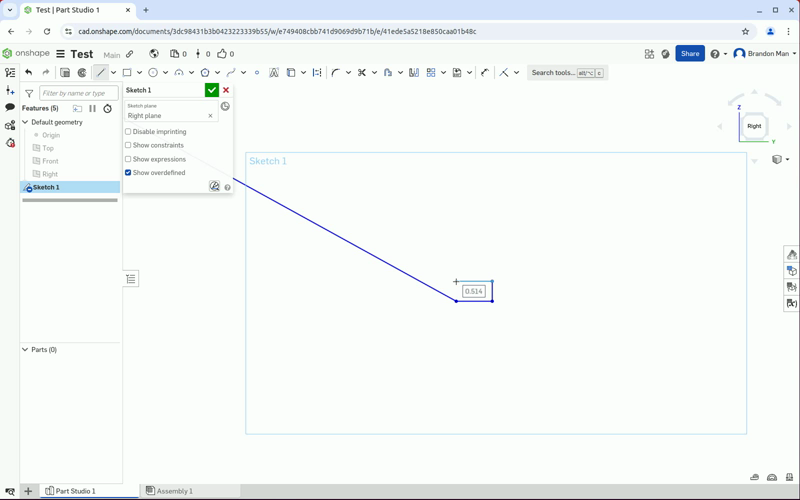
scroll(6)
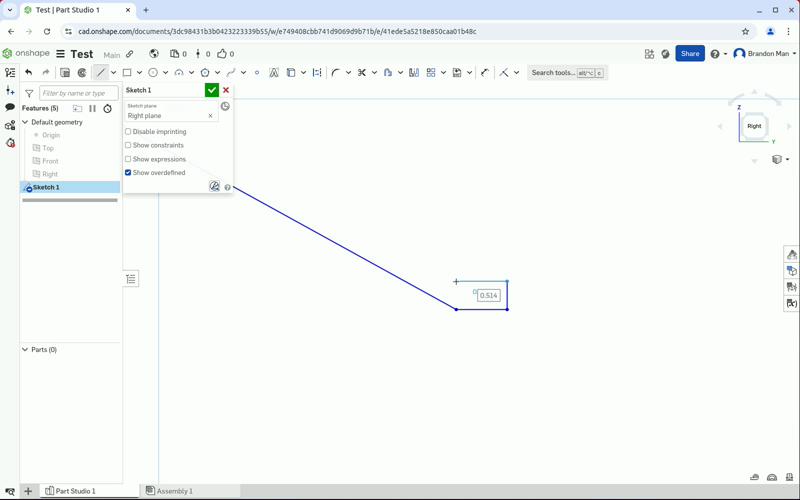
click(456, 281)
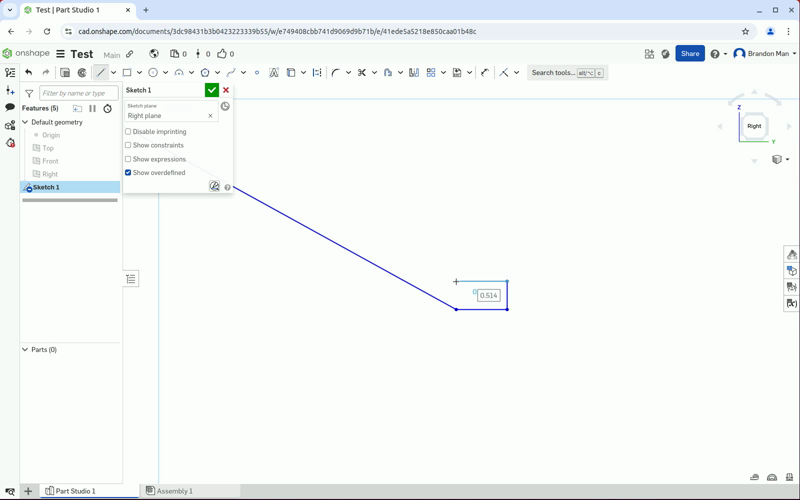
scroll(-6)
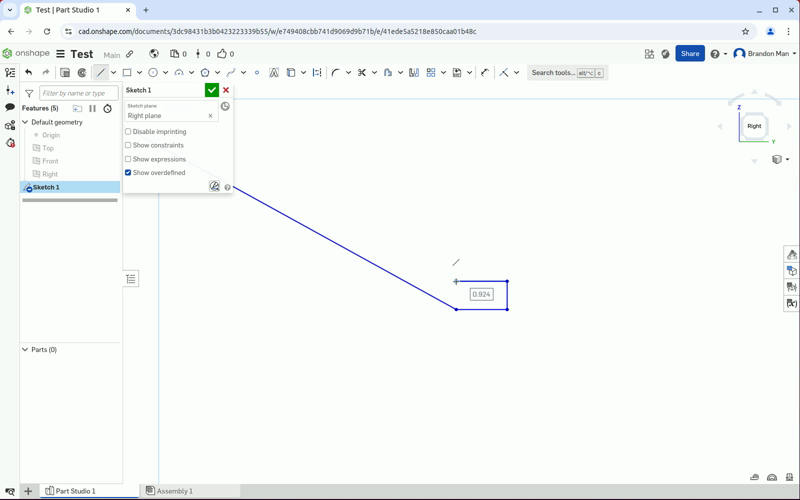
scroll(-6)
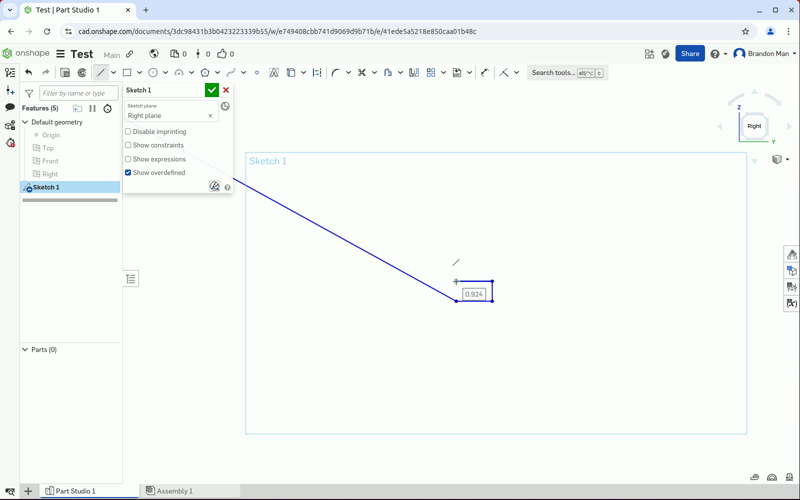
scroll(-6)
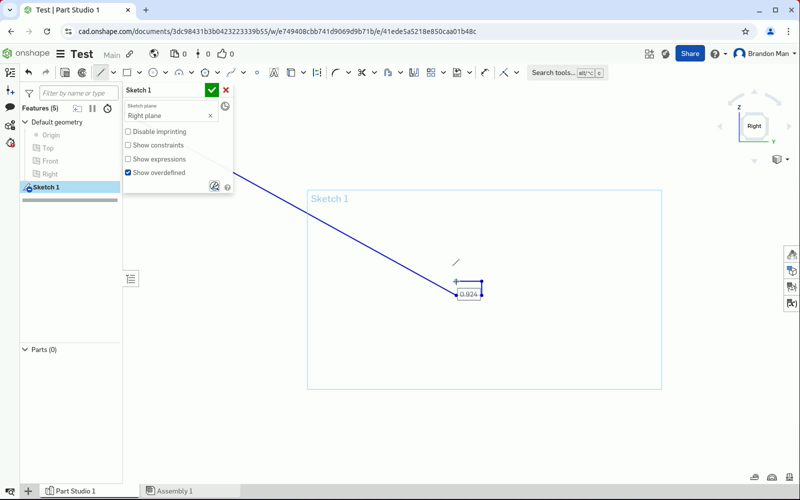
scroll(-6)
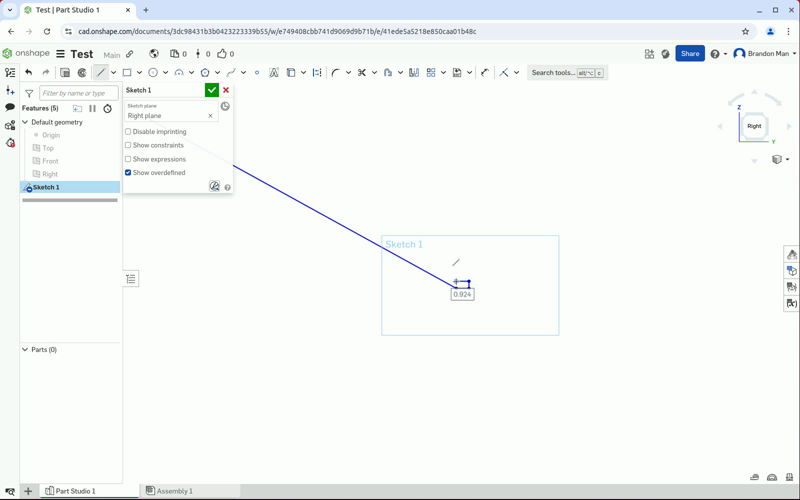
scroll(-6)
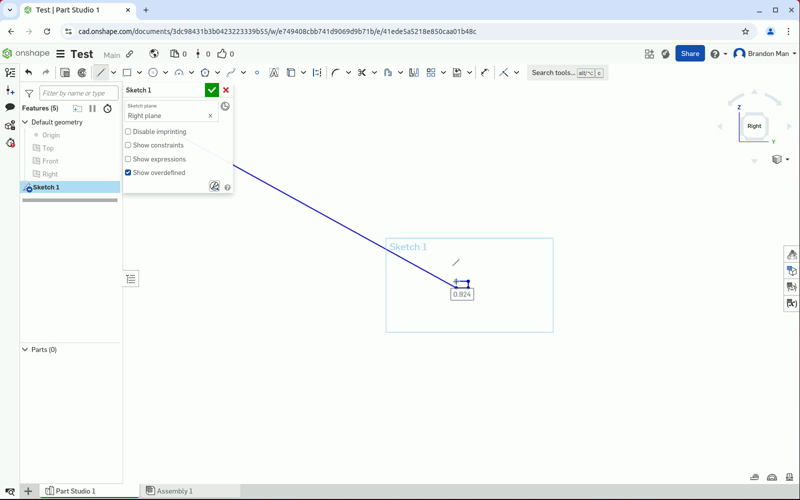
scroll(-6)
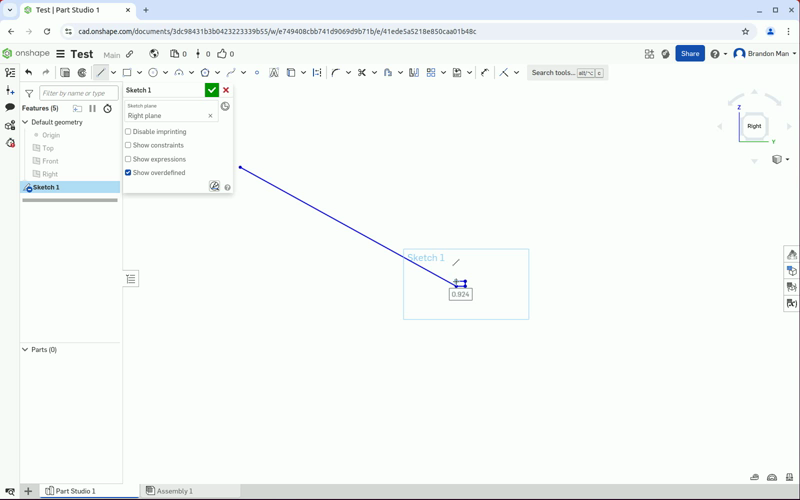
scroll(-6)
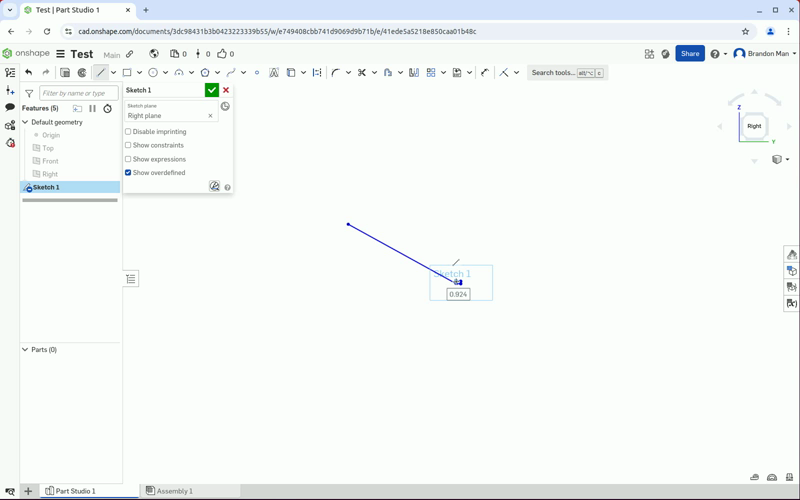
key_up(shift)
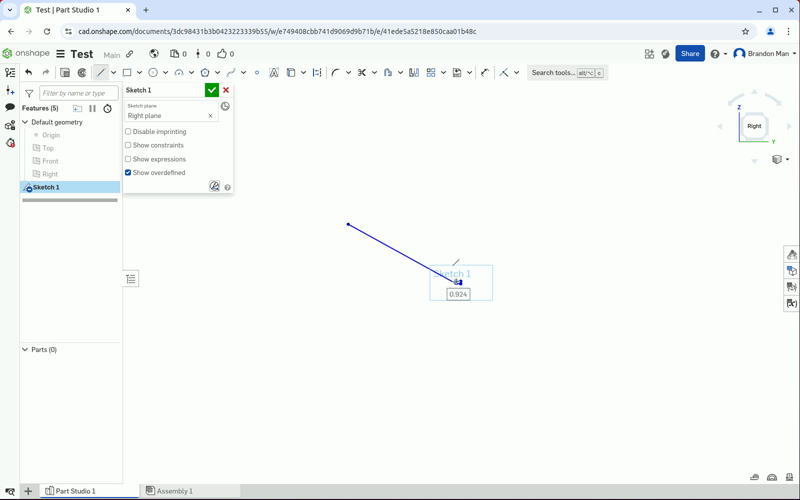
key_down(shift)
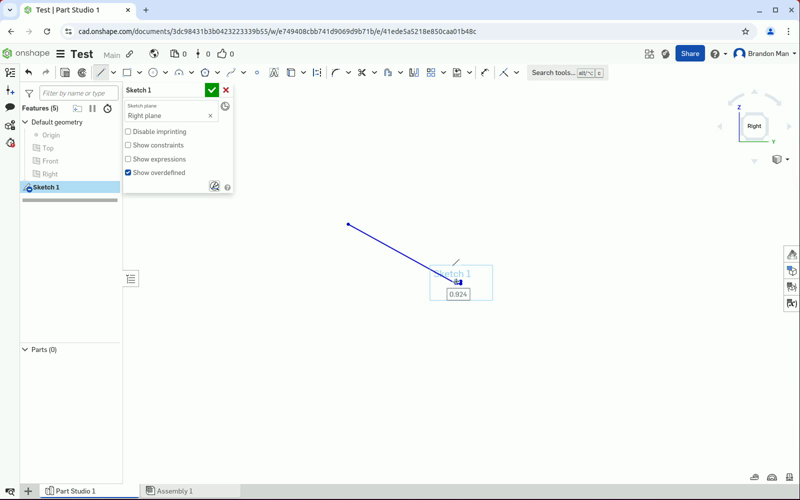
mouse_move(348, 222)
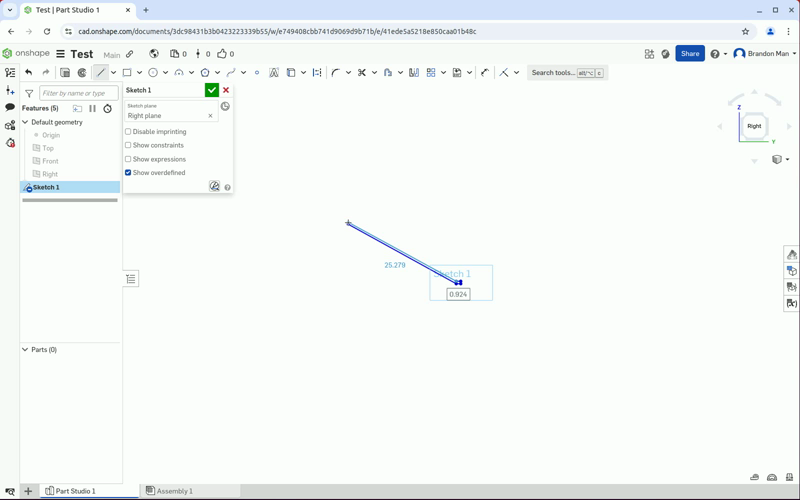
scroll(6)
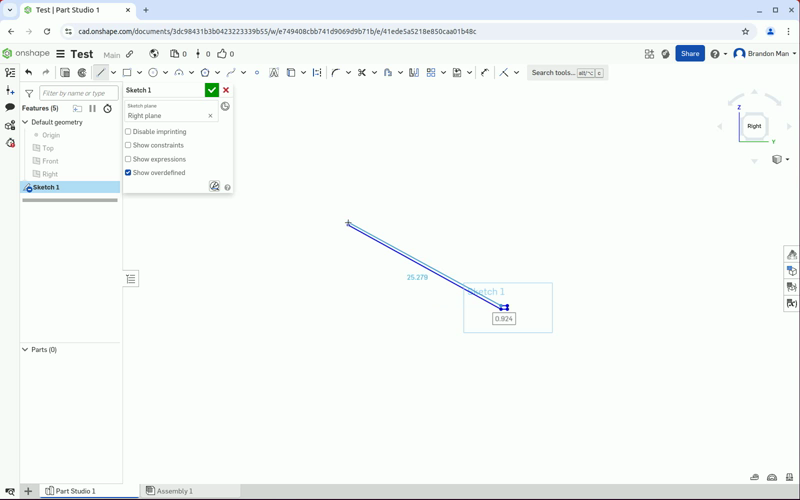
scroll(6)
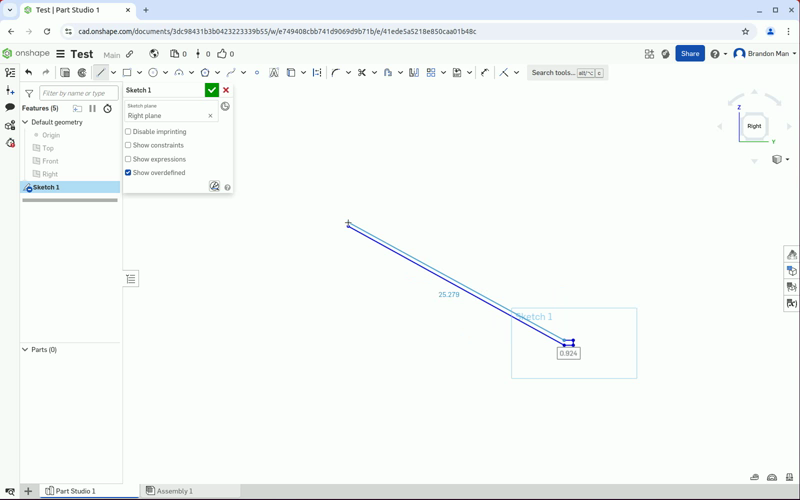
scroll(6)
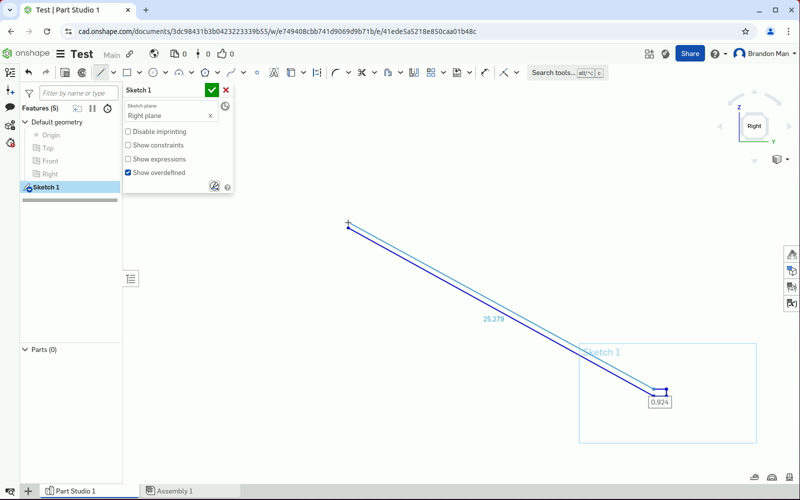
scroll(6)
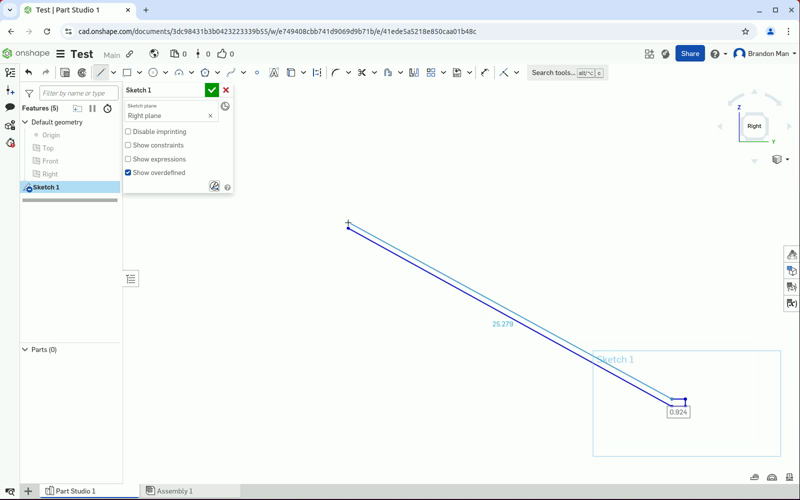
scroll(6)
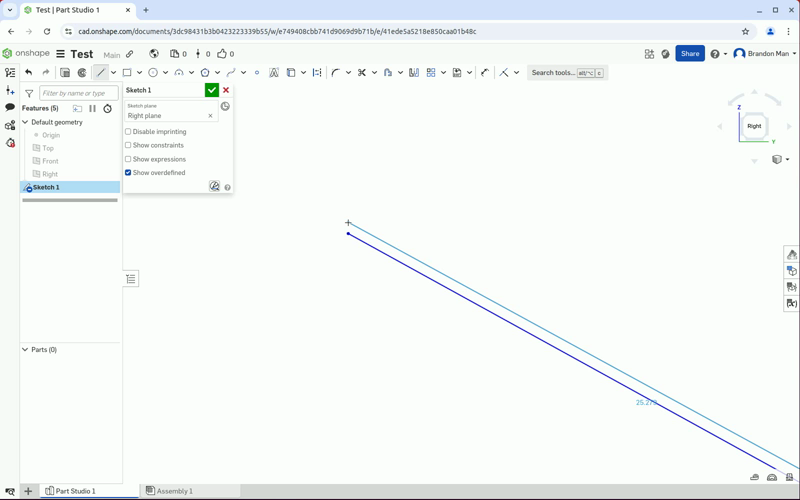
scroll(6)
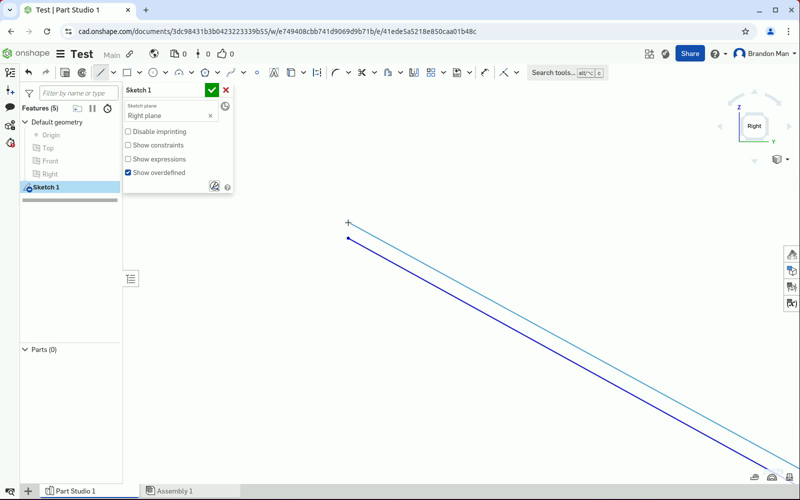
scroll(6)
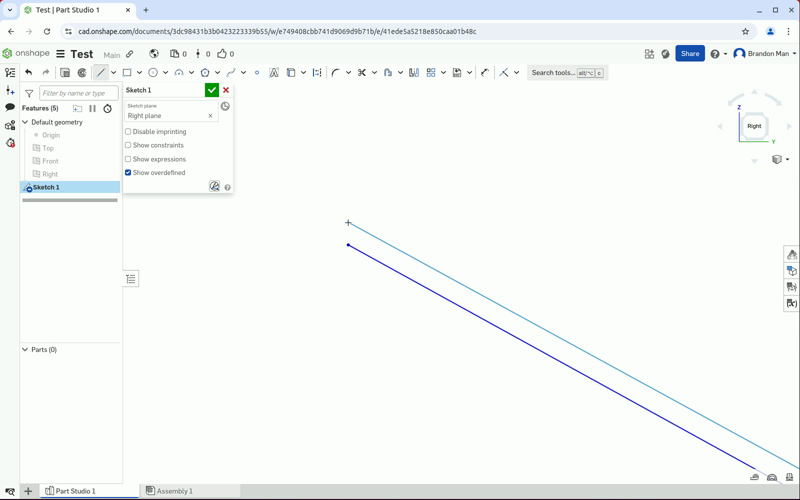
click(348, 222)
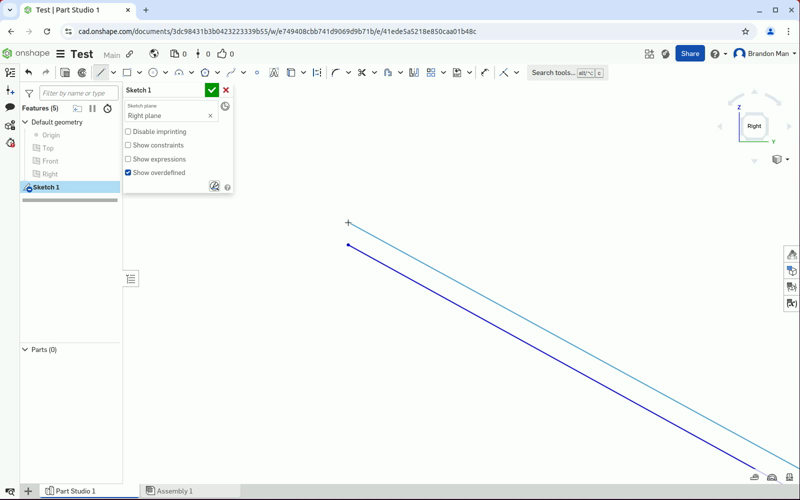
scroll(-6)
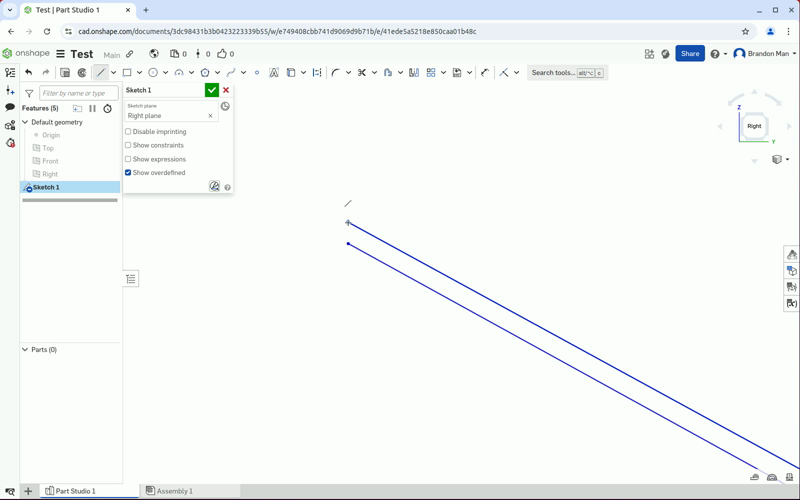
scroll(-6)
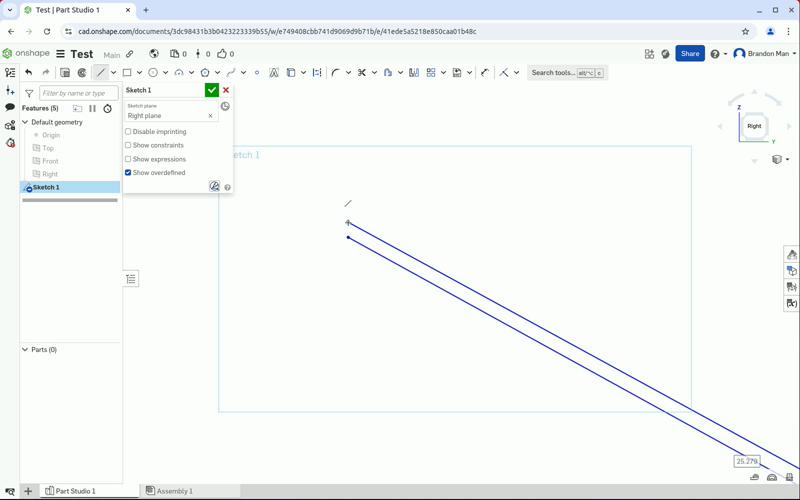
scroll(-6)
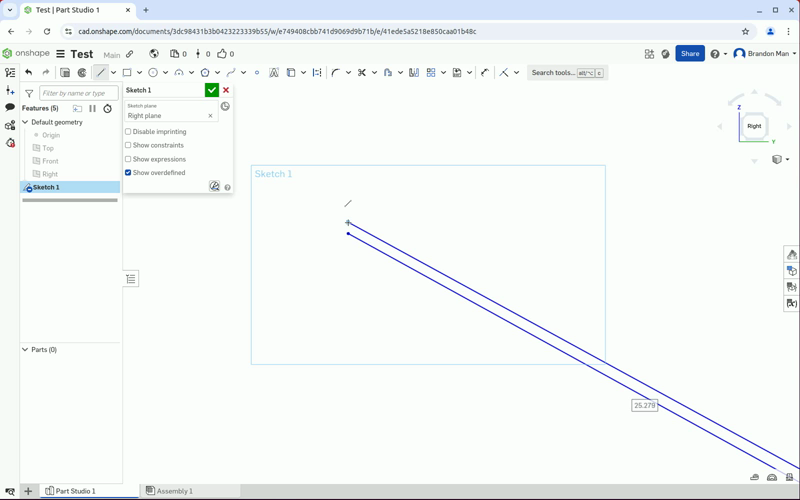
scroll(-6)
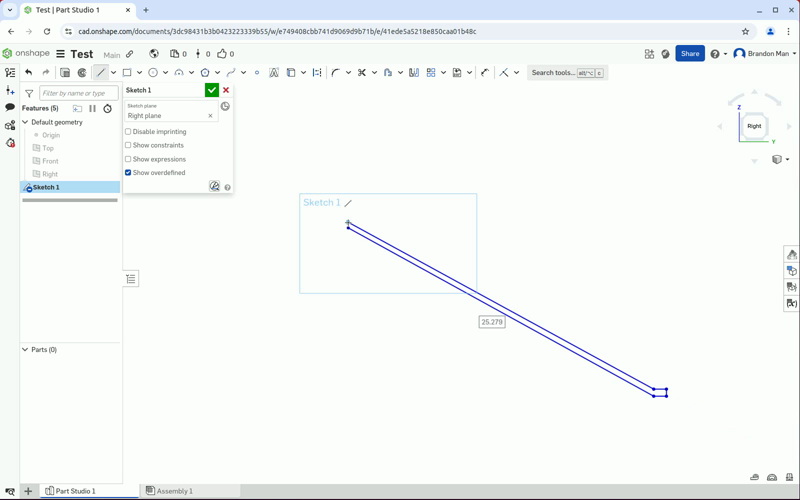
scroll(-6)
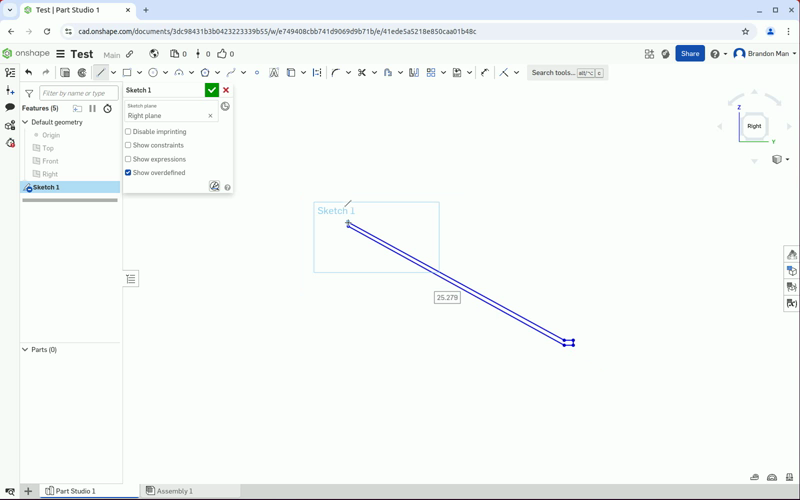
scroll(-6)
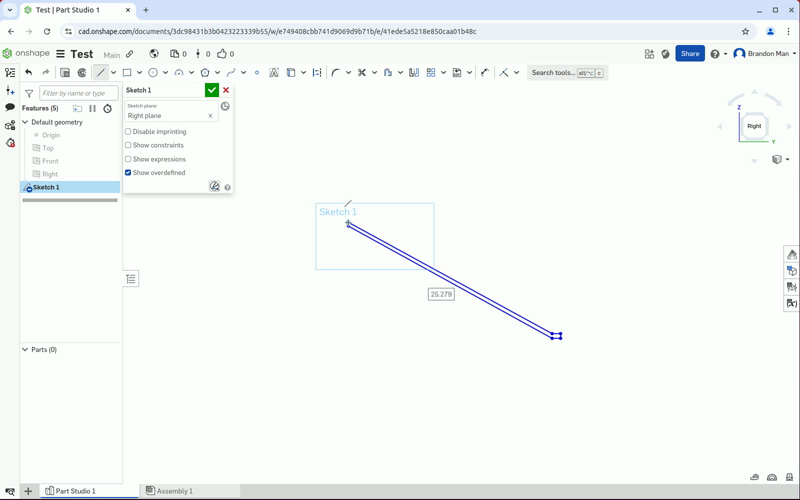
scroll(-6)
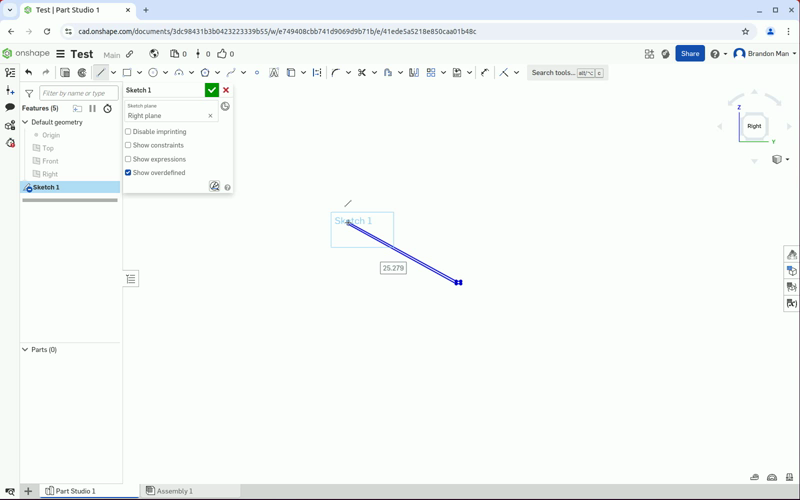
key_up(shift)
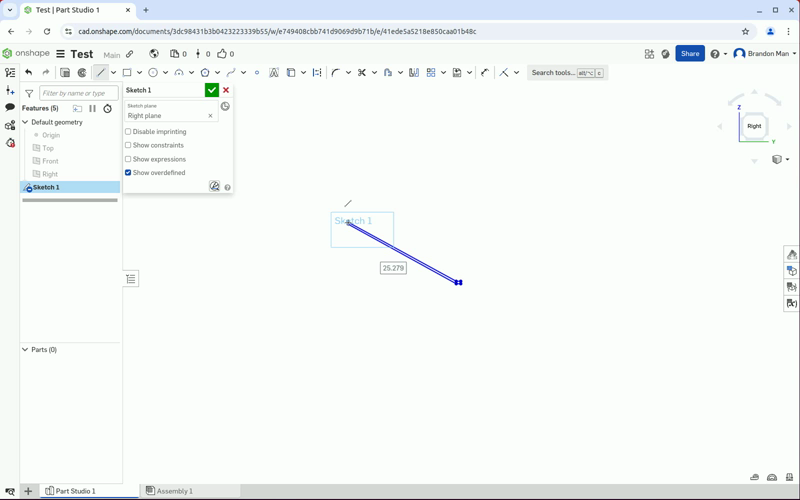
mouse_move(378, 222)
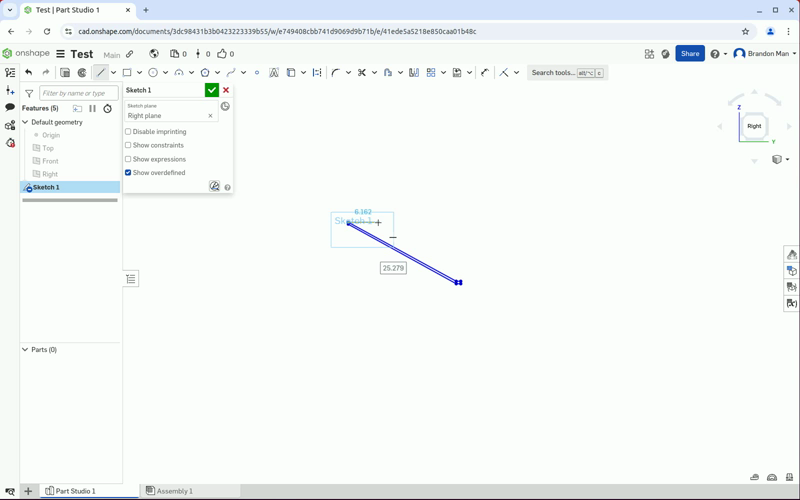
key_down(shift)
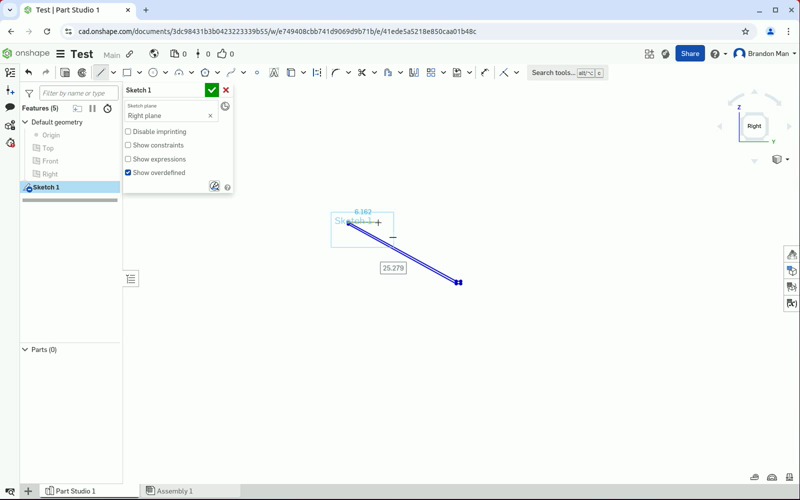
mouse_move(348, 224)
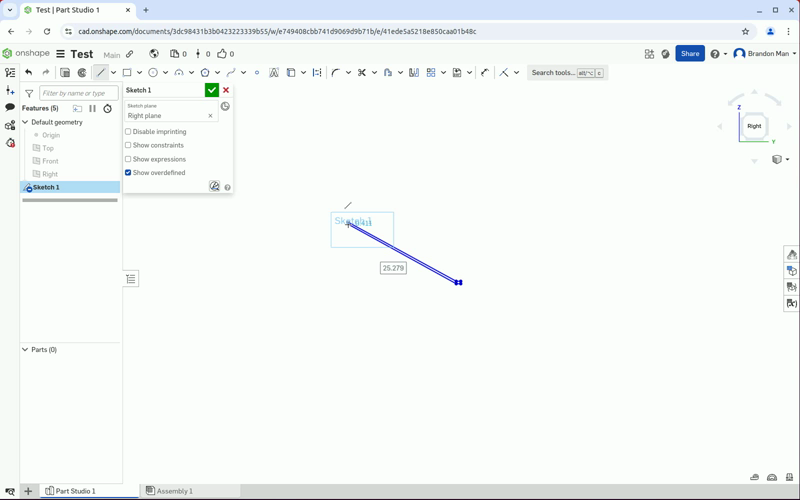
scroll(6)
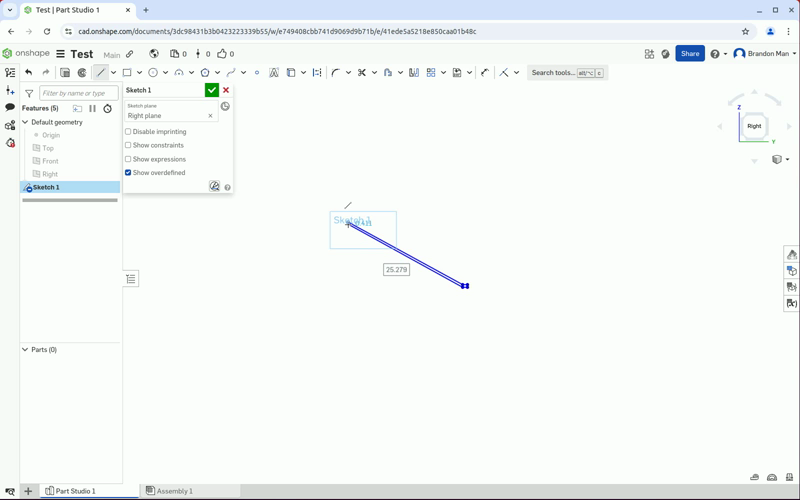
scroll(6)
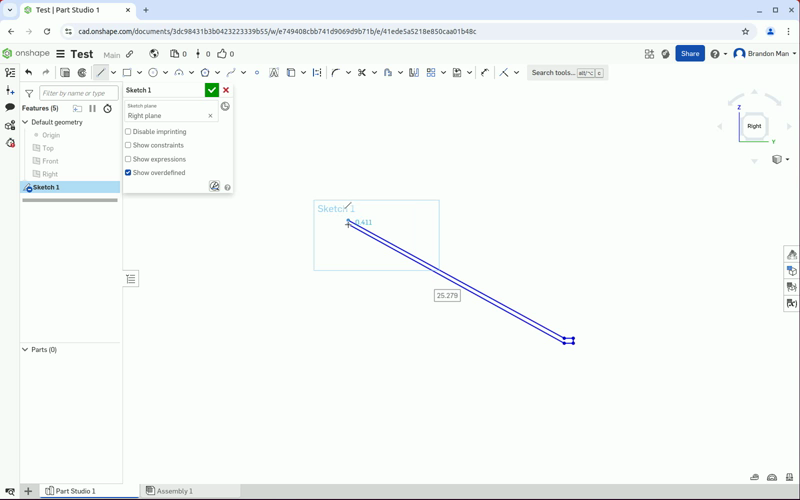
scroll(6)
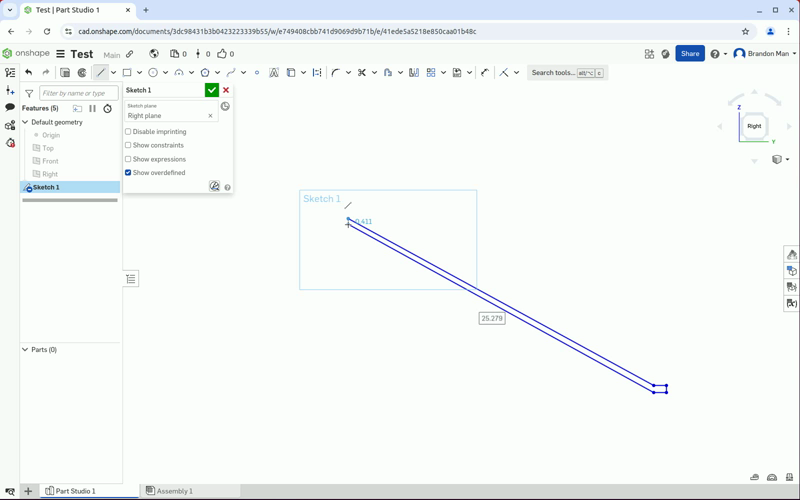
scroll(6)
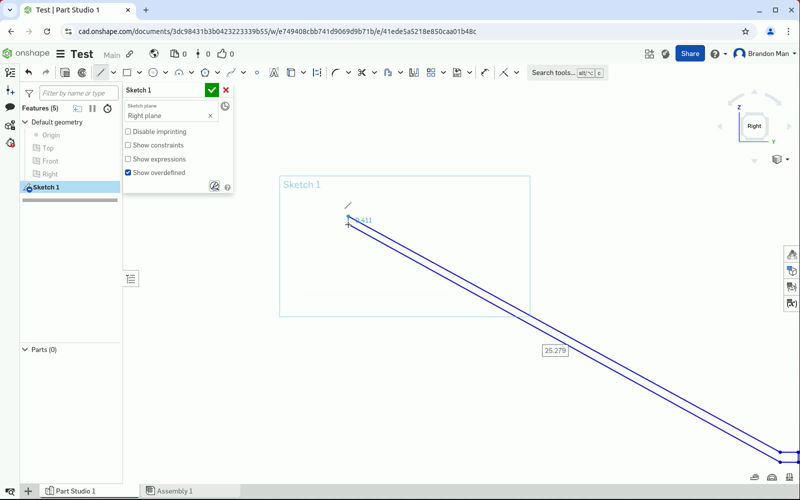
scroll(6)
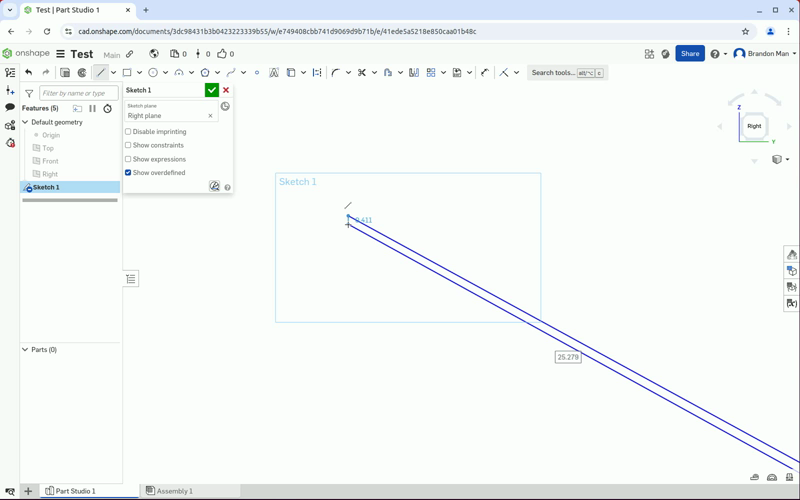
scroll(6)
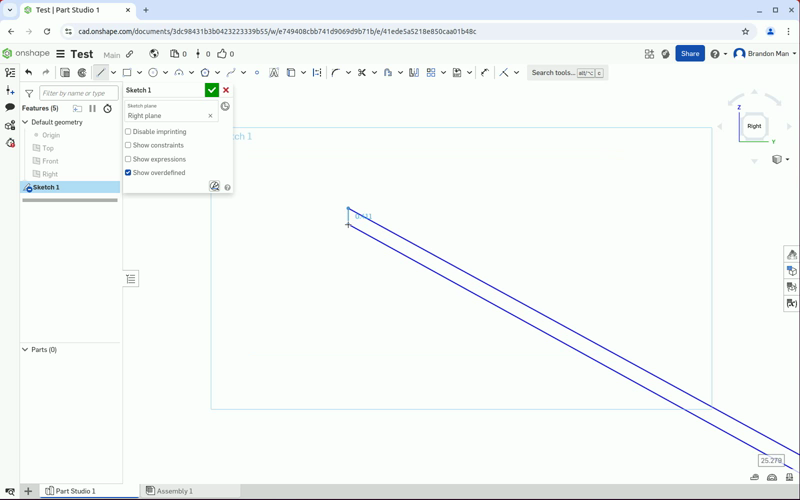
scroll(6)
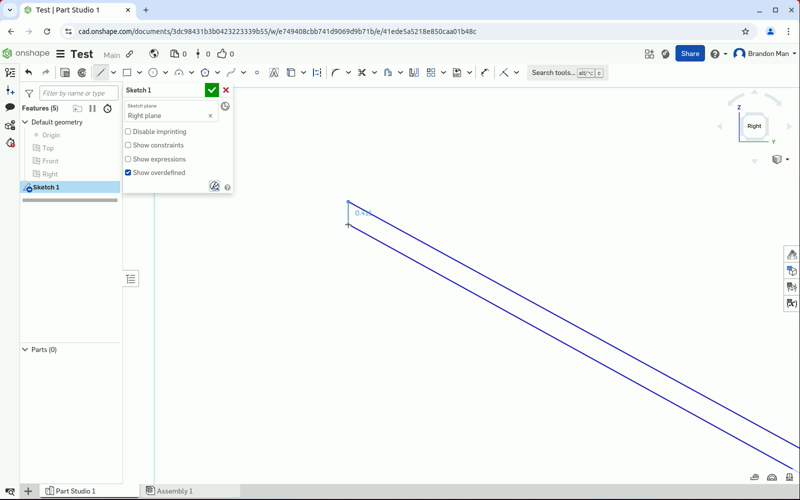
key_up(shift)
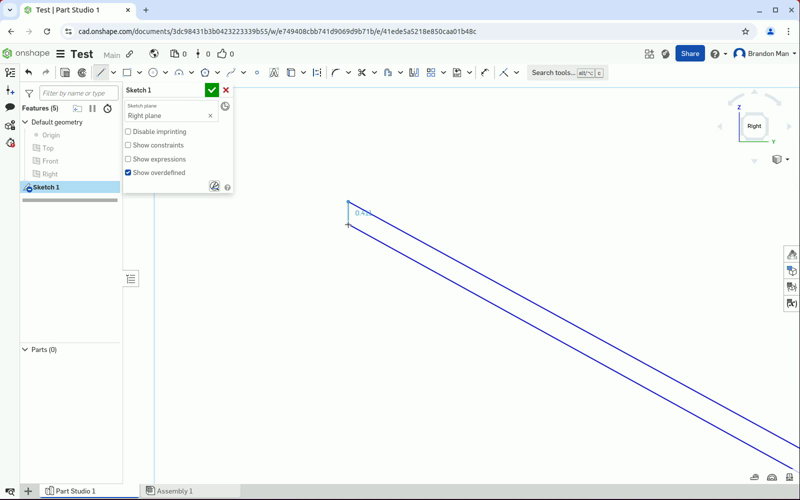
click(348, 224)
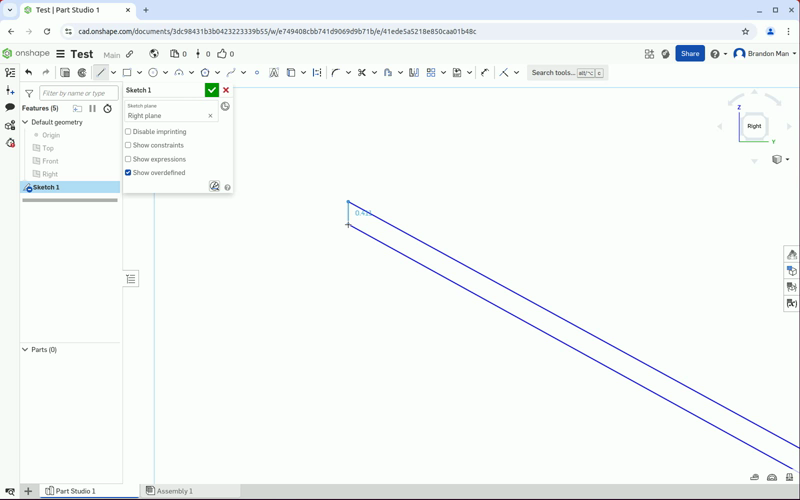
scroll(-6)
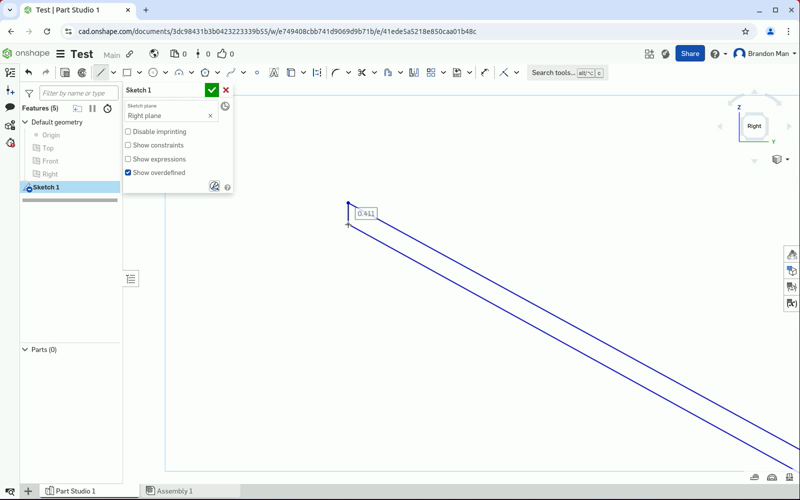
scroll(-6)
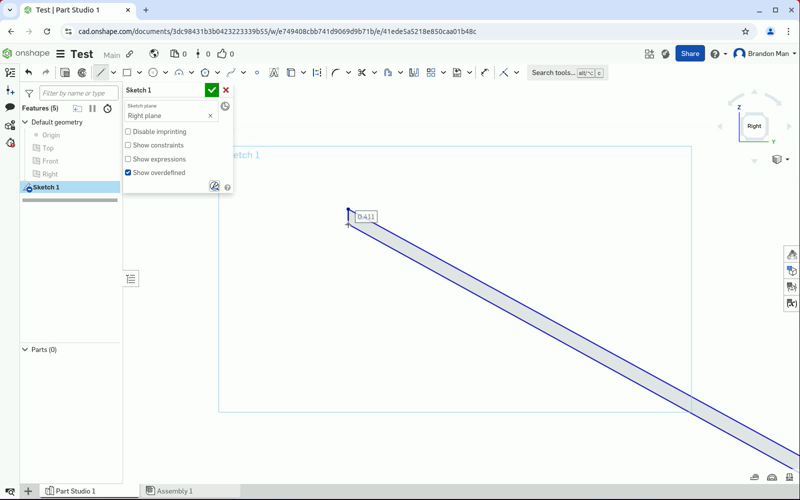
scroll(-6)
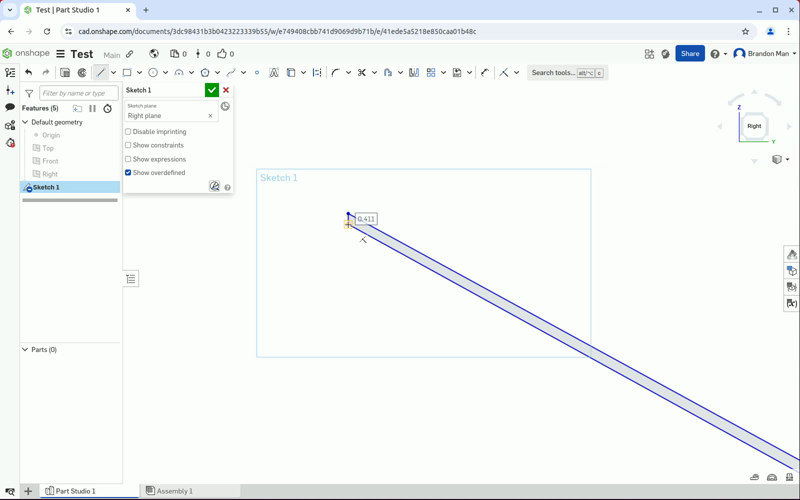
scroll(-6)
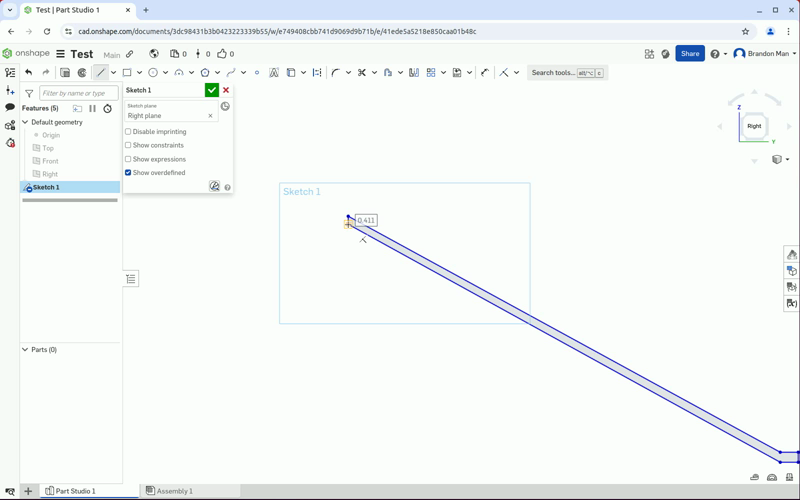
scroll(-6)
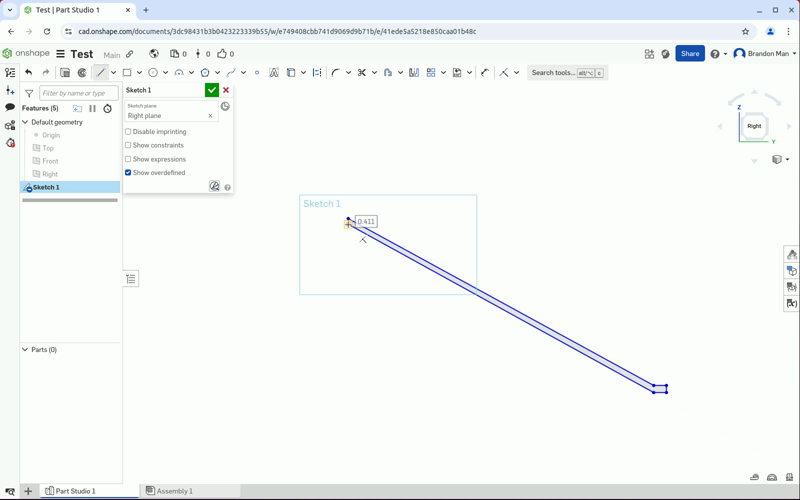
scroll(-6)
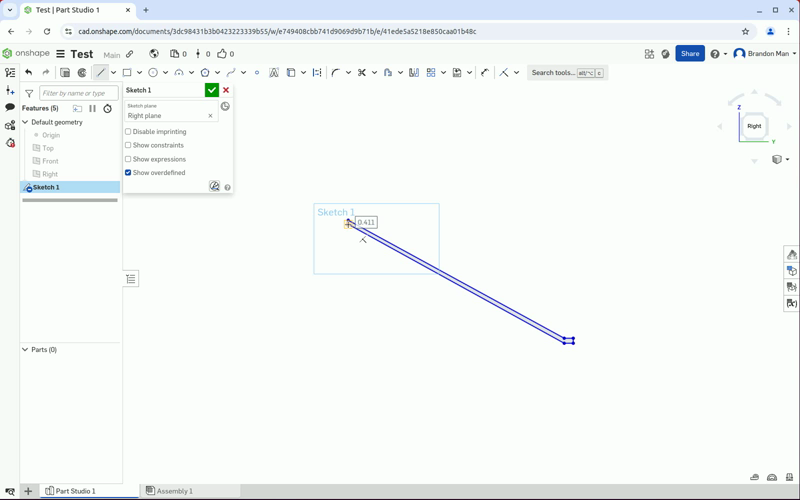
scroll(-6)
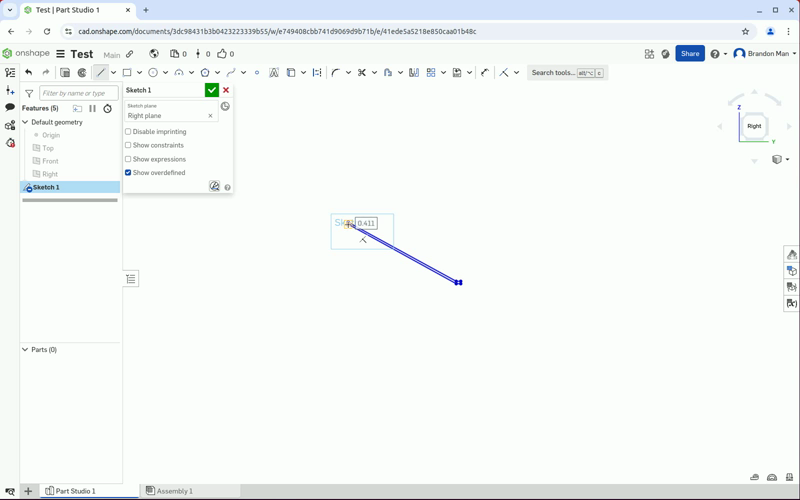
key(esc)
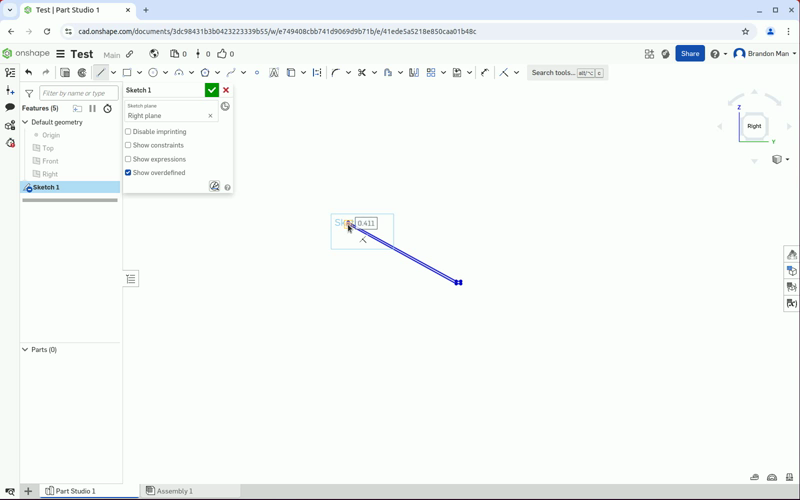
mouse_move(350, 224)
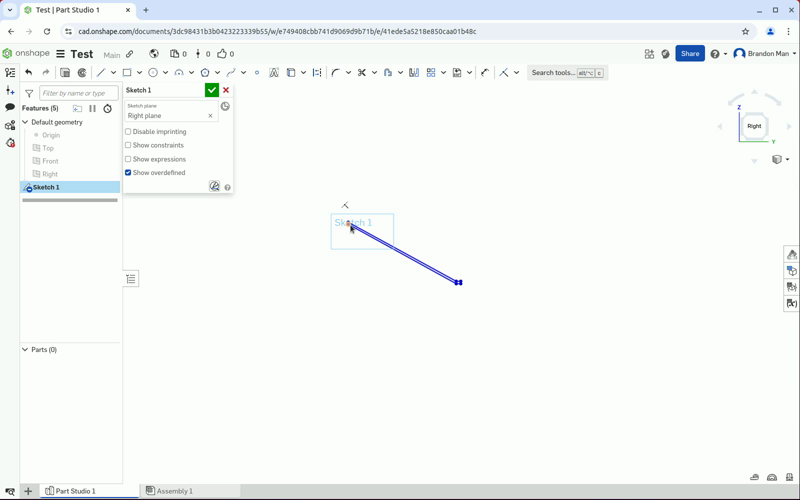
scroll(6)
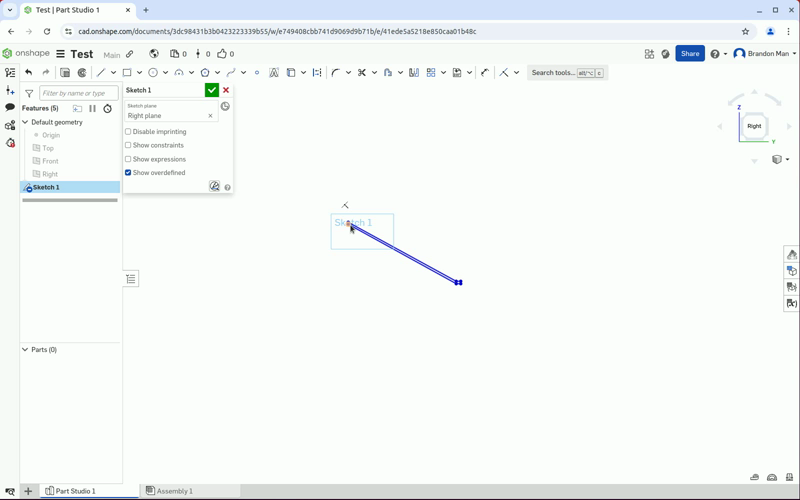
scroll(6)
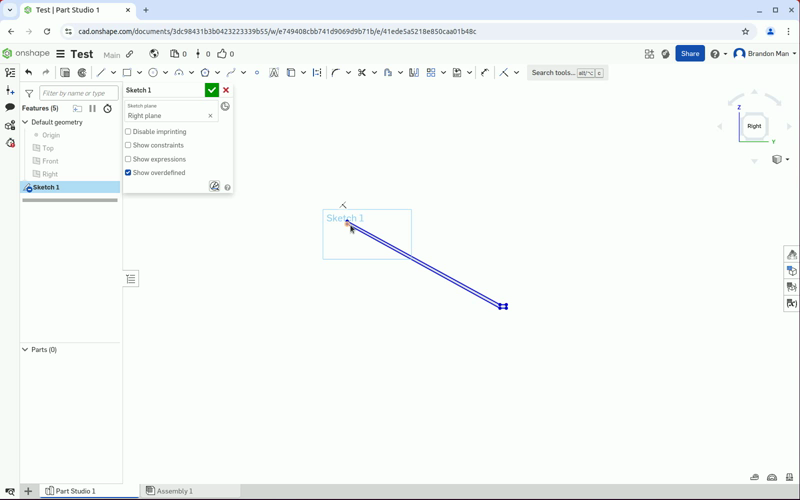
scroll(6)
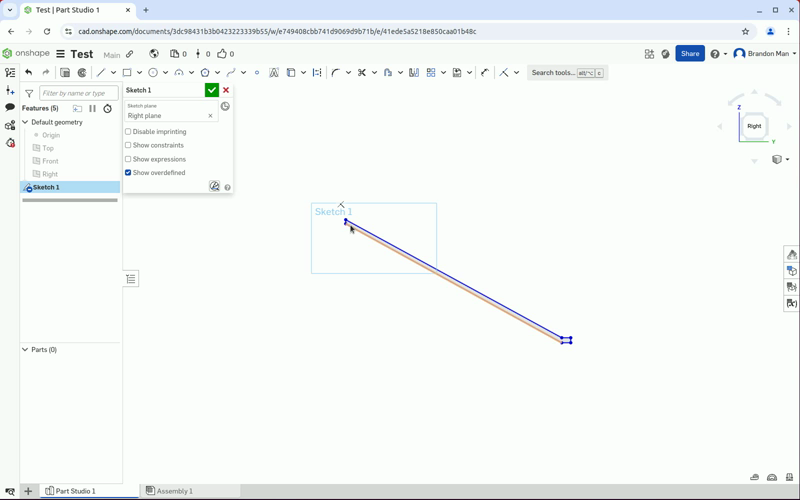
scroll(6)
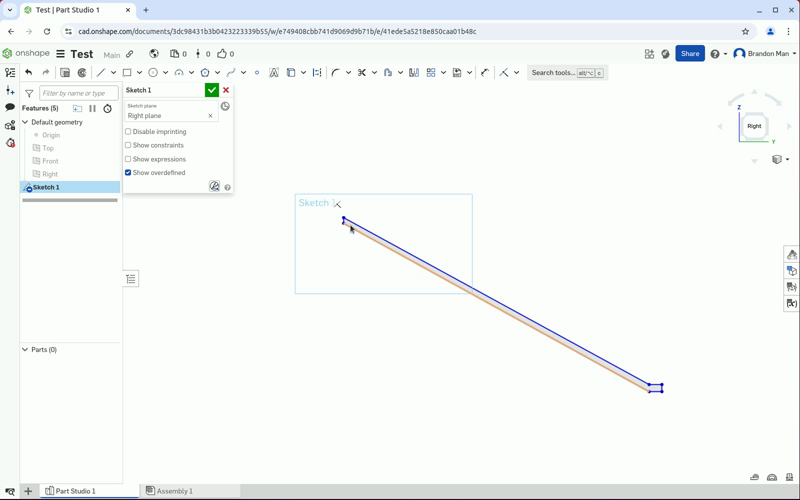
scroll(6)
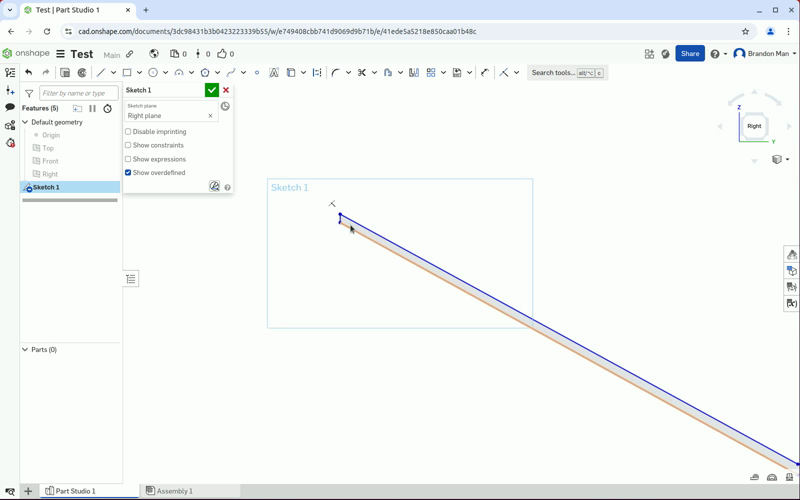
scroll(6)
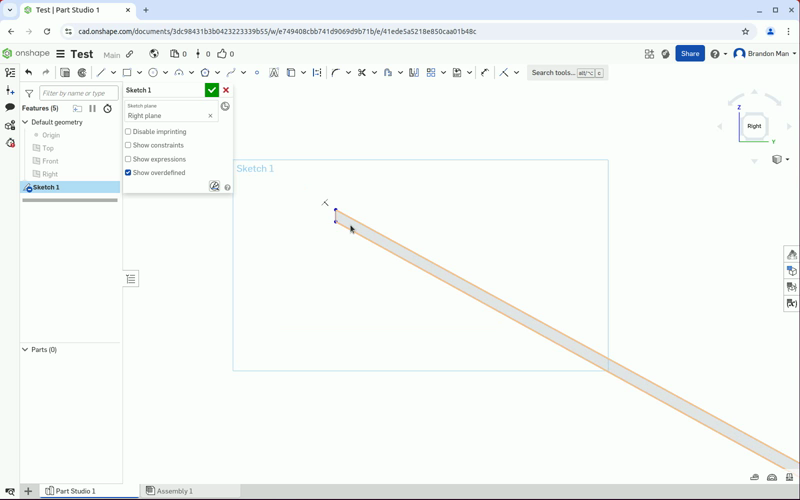
scroll(6)
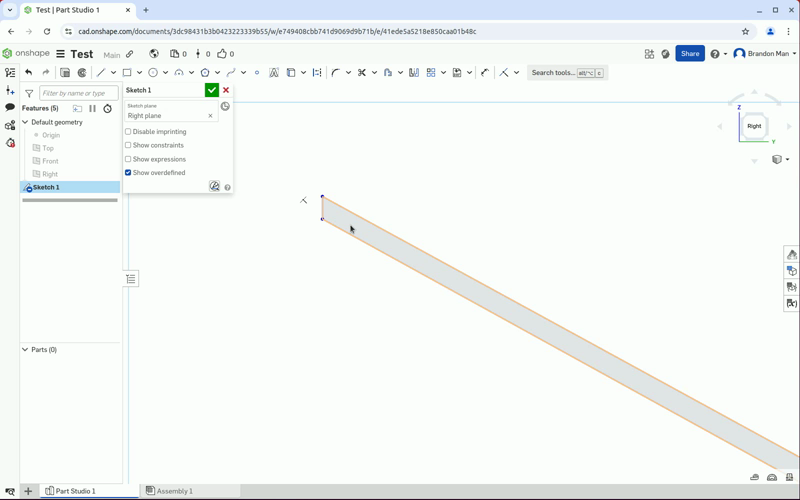
click(350, 224)
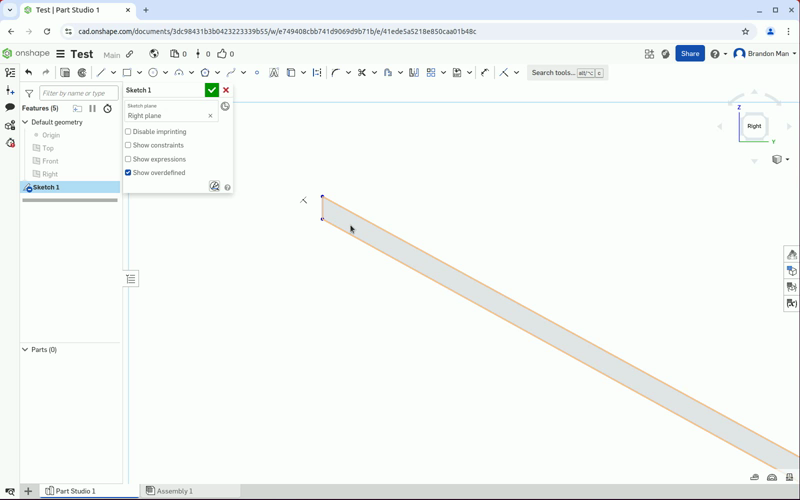
scroll(-6)
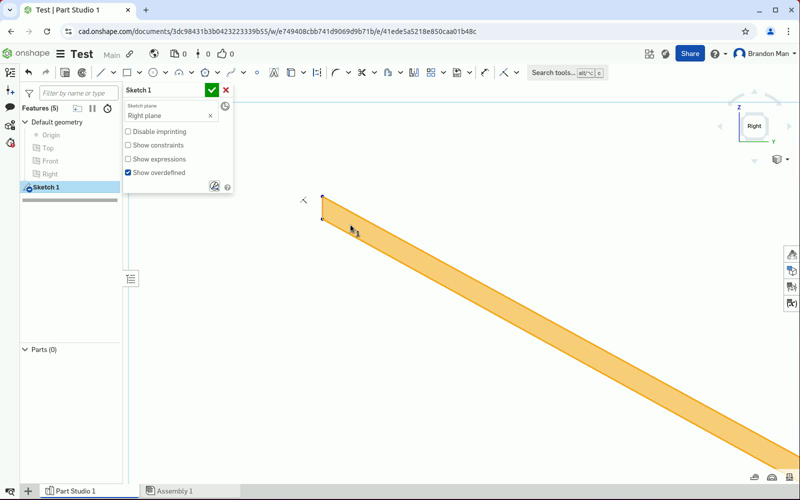
scroll(-6)
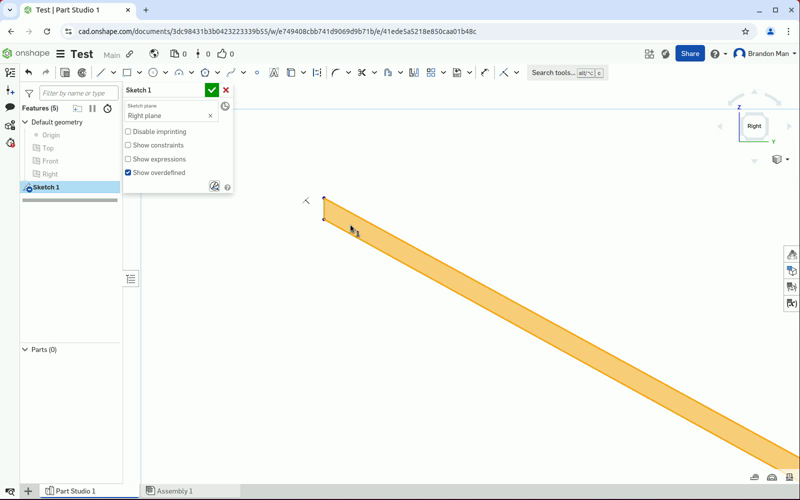
scroll(-6)
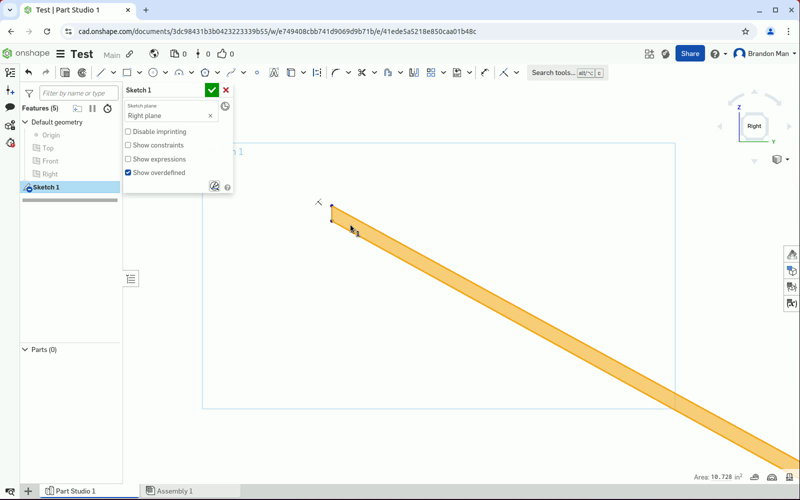
scroll(-6)
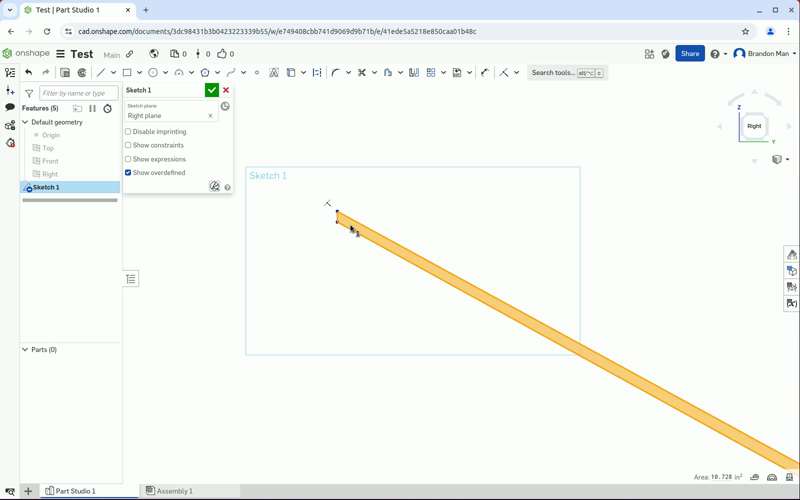
scroll(-6)
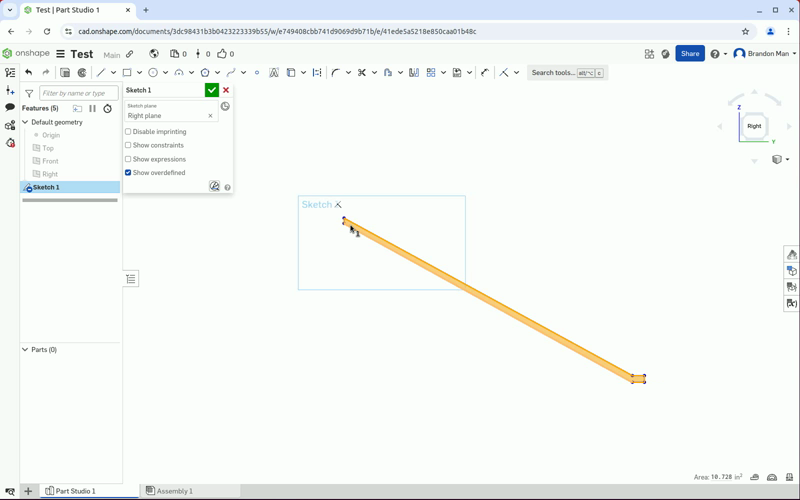
scroll(-6)
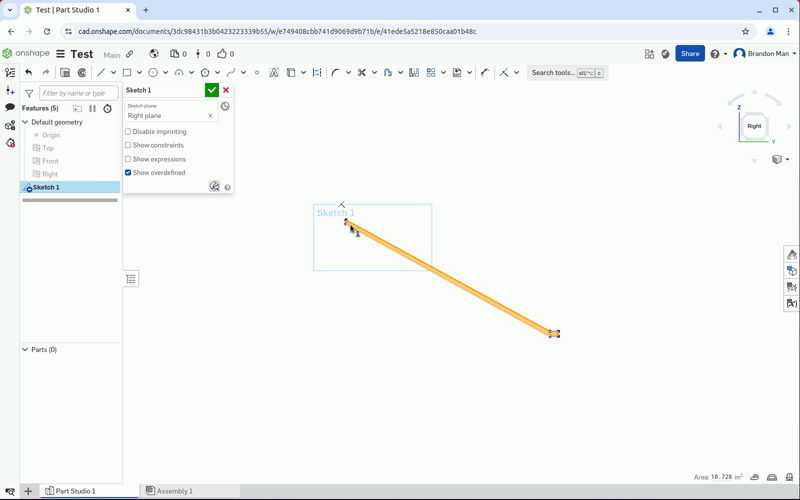
scroll(-6)
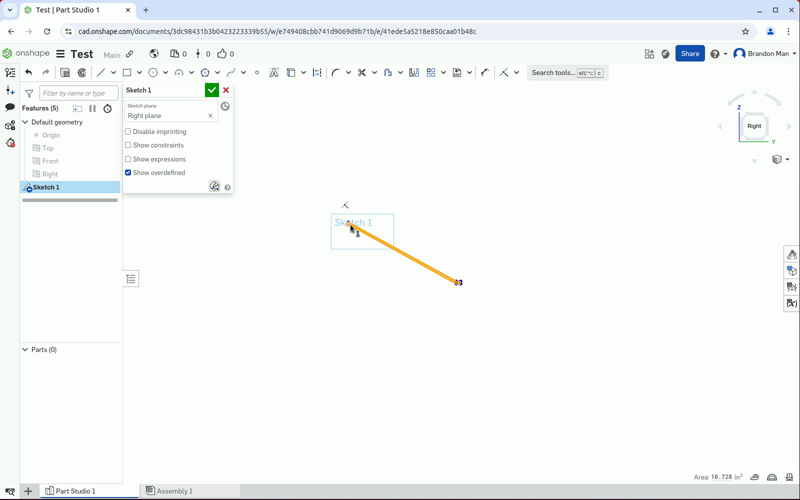
mouse_move(73, 352)
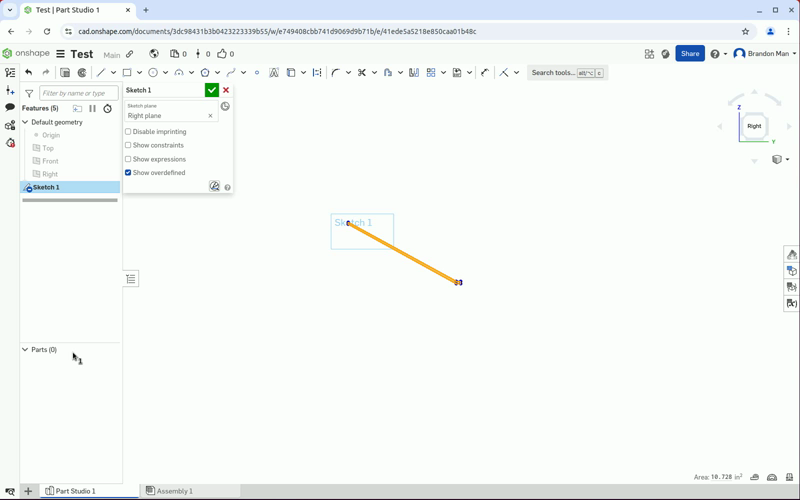
key(shift+y)
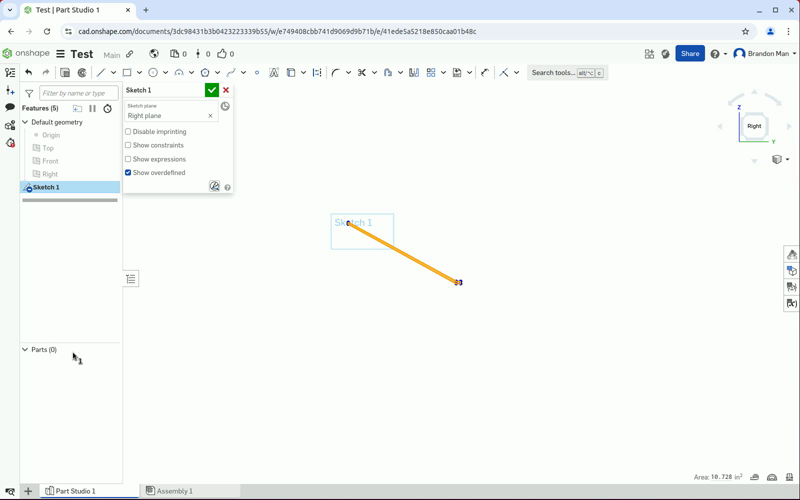
key(shift+e)
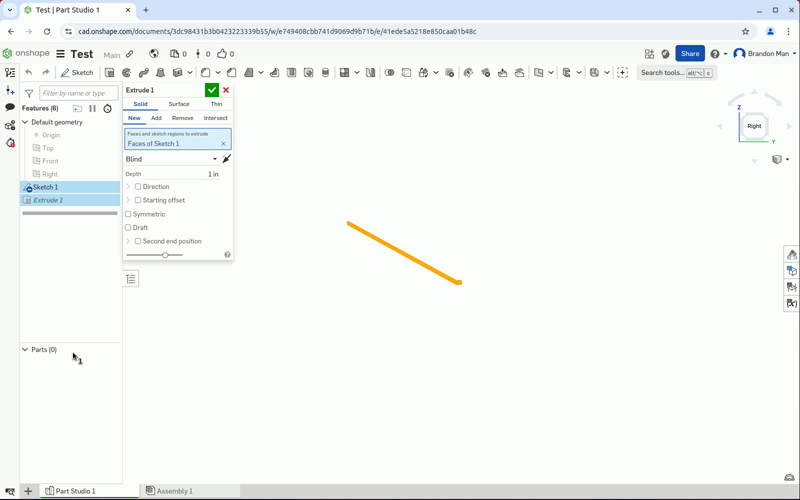
mouse_move(143, 106)
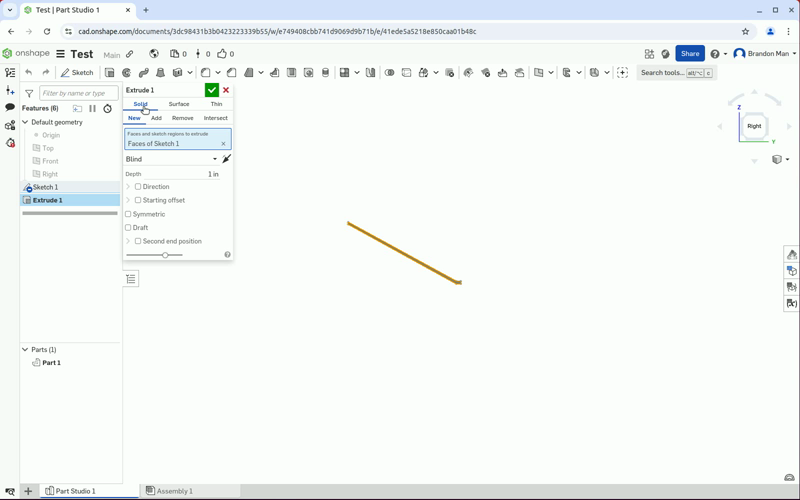
click(143, 106)
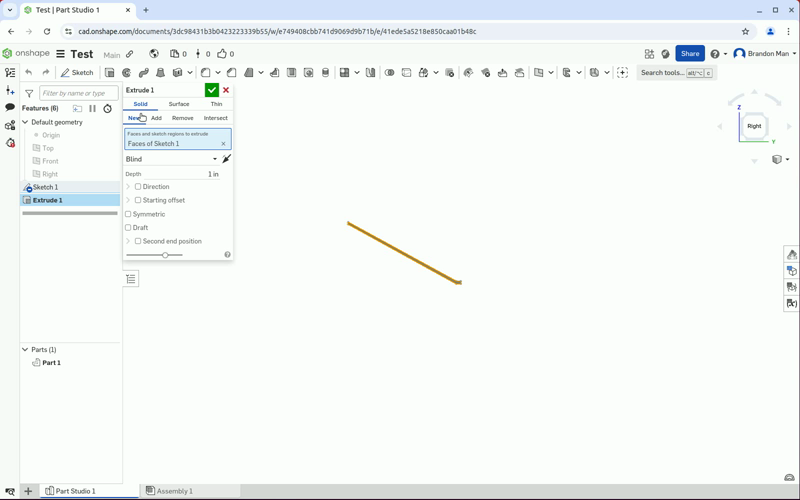
mouse_move(137, 120)
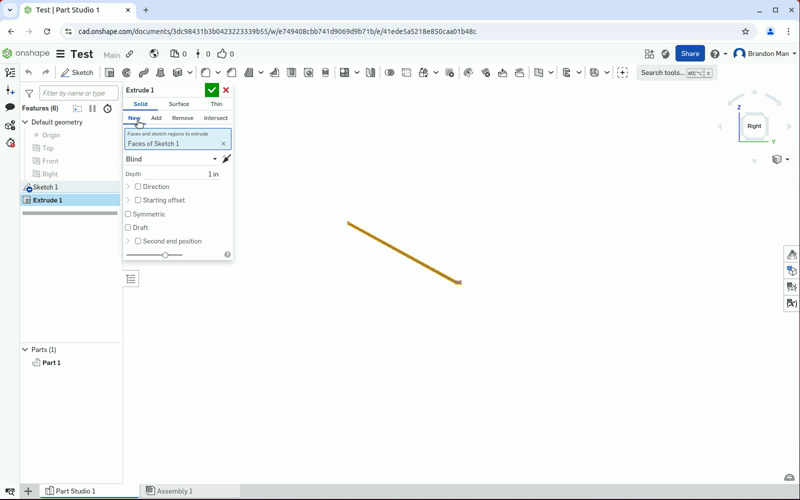
click(137, 120)
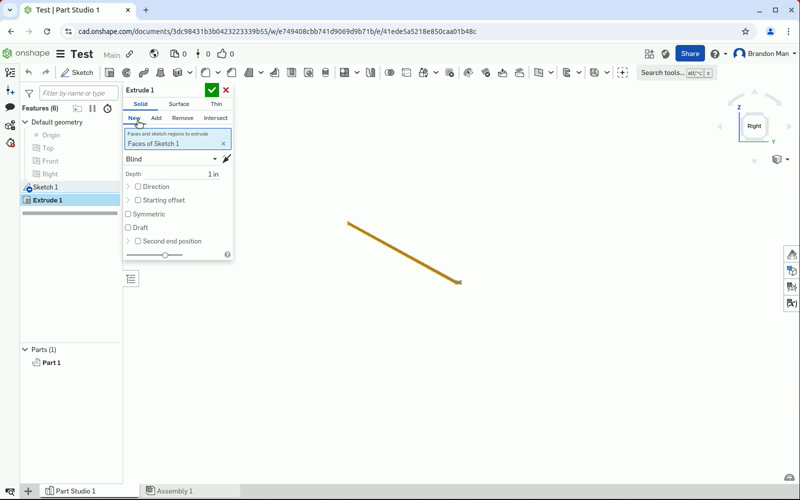
key(tab, 4)
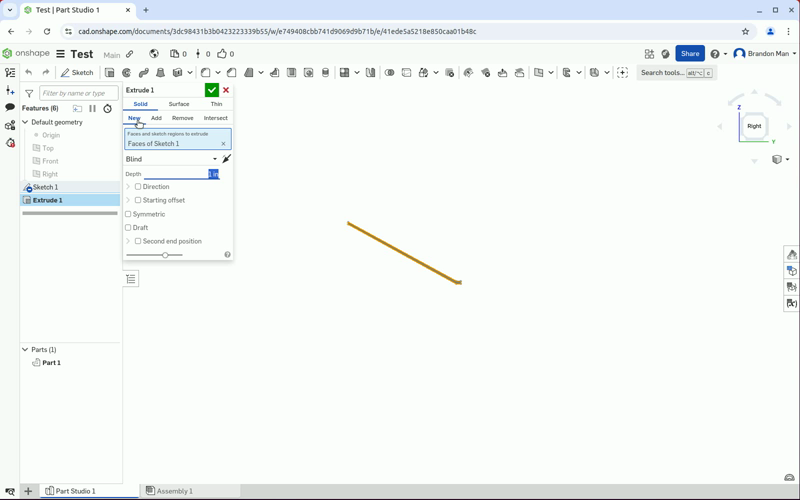
text(16.128)
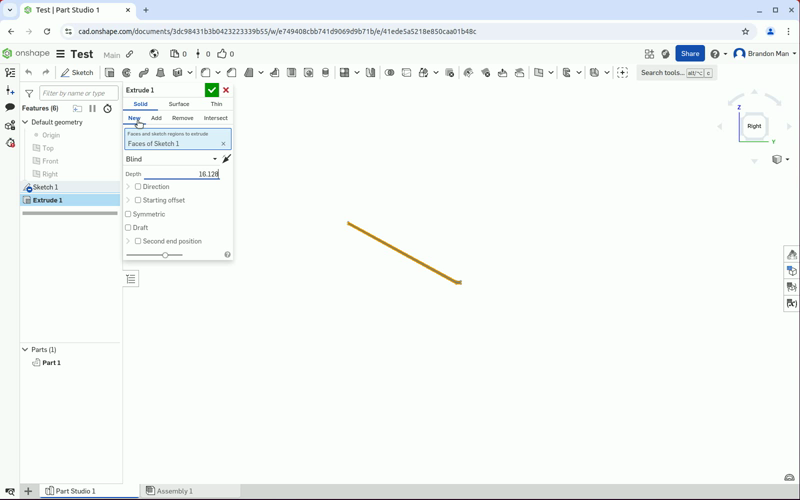
key(enter)
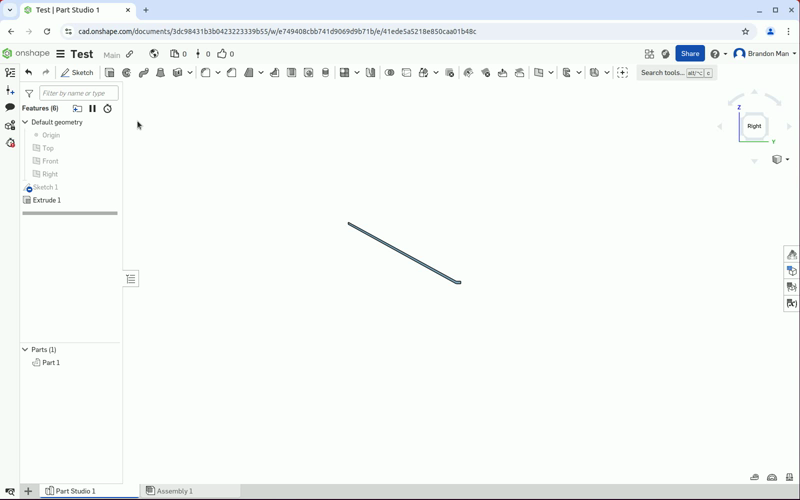
key(shift+h)
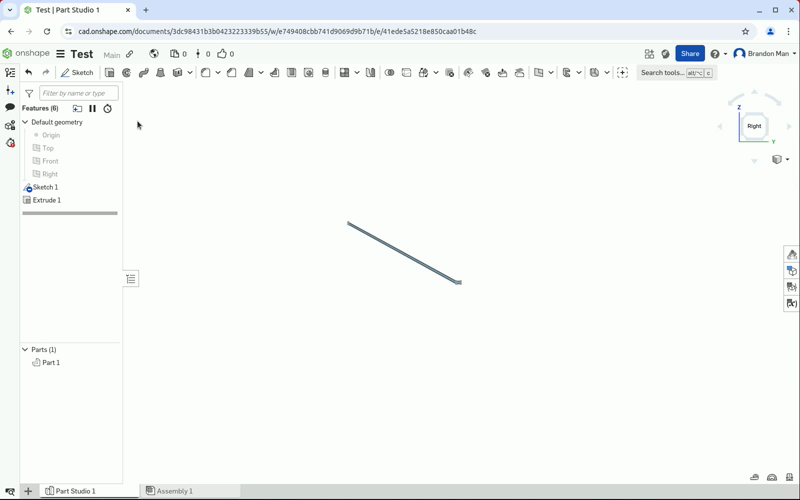
key(shift+h)
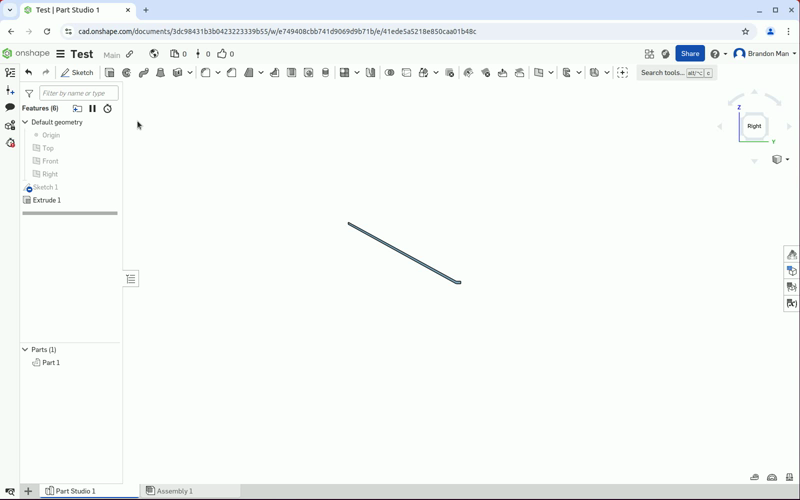
mouse_move(73, 189)
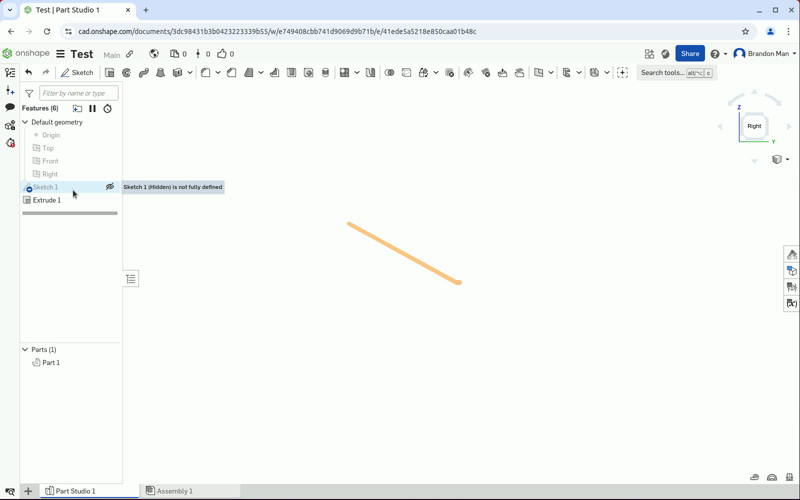
click(73, 189)
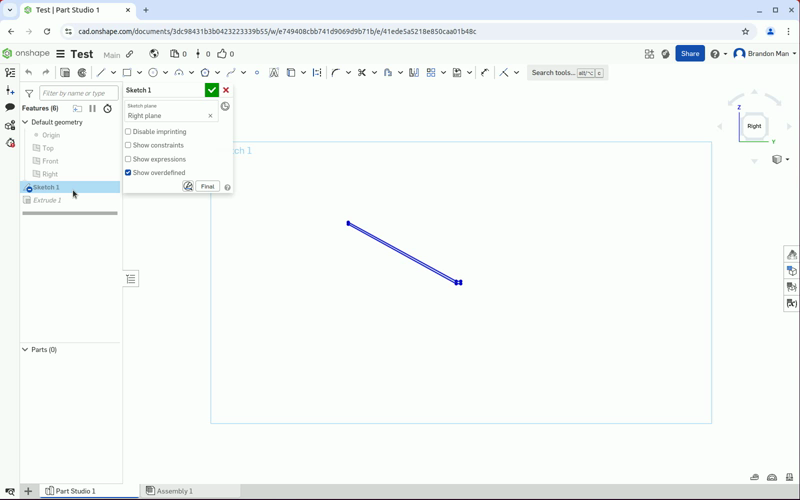
mouse_move(229, 92)
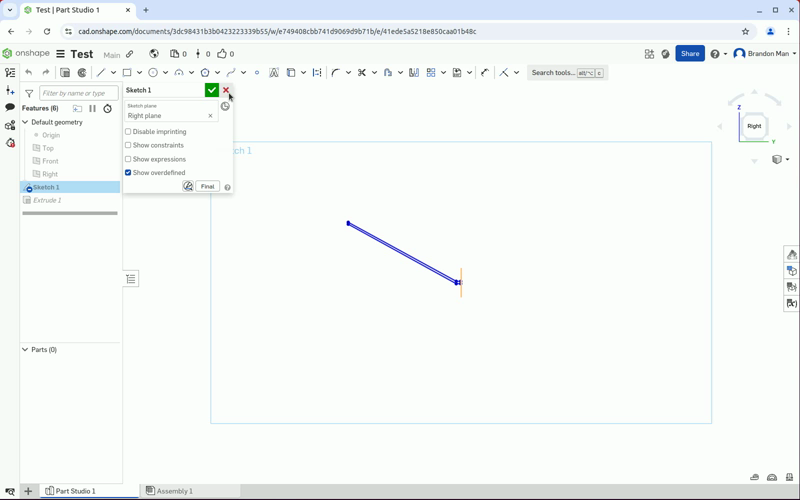
click(229, 92)
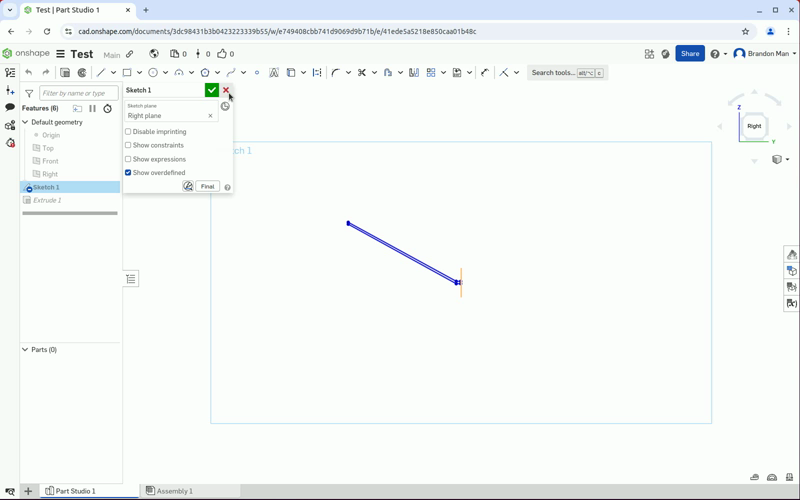
key(shift+s)
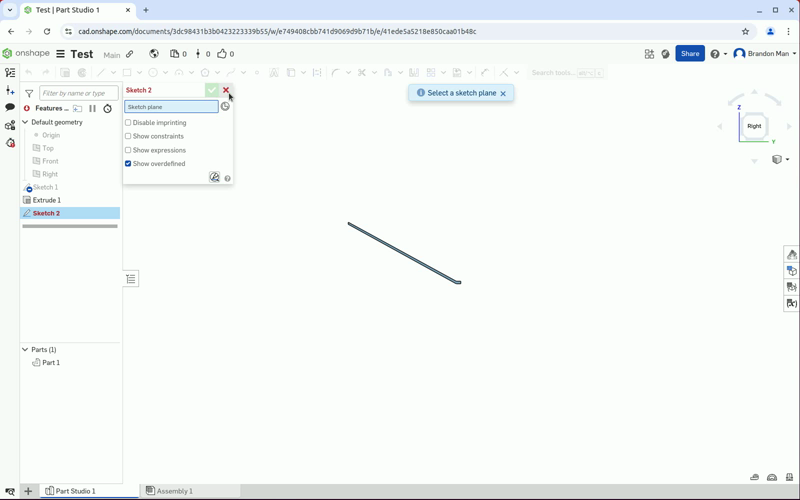
mouse_move(73, 176)
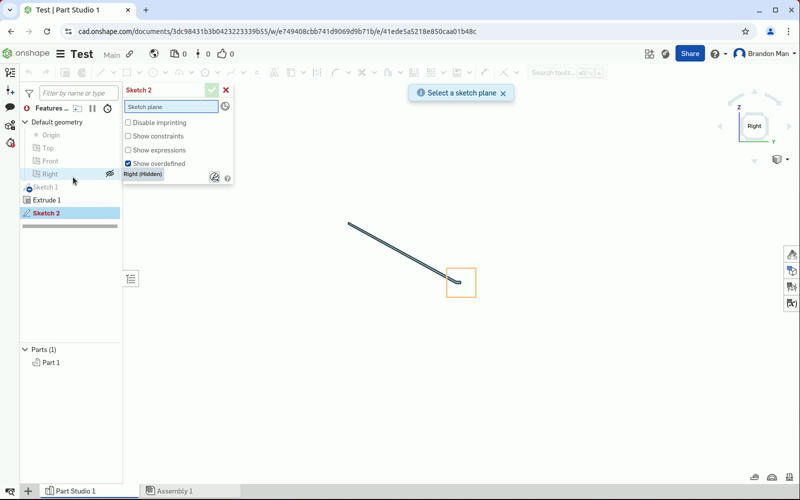
click(73, 176)
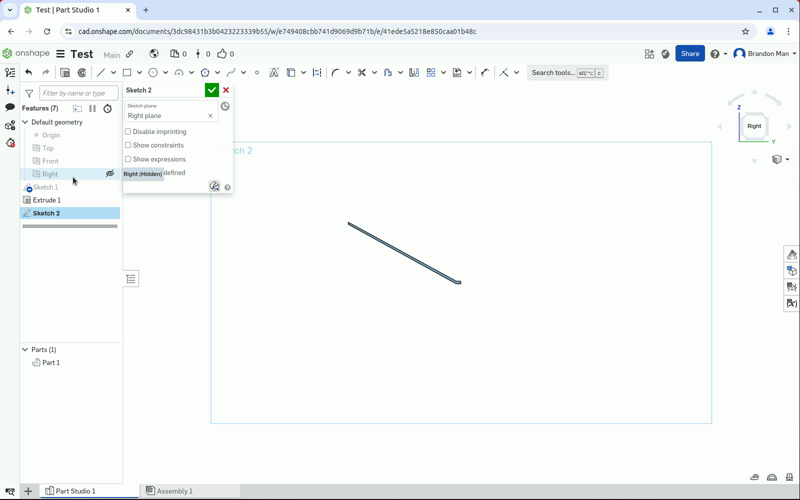
mouse_move(73, 352)
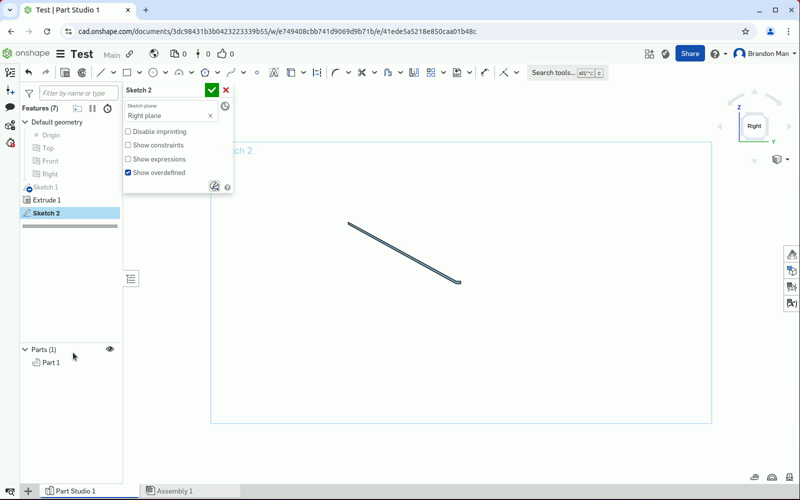
key(y)
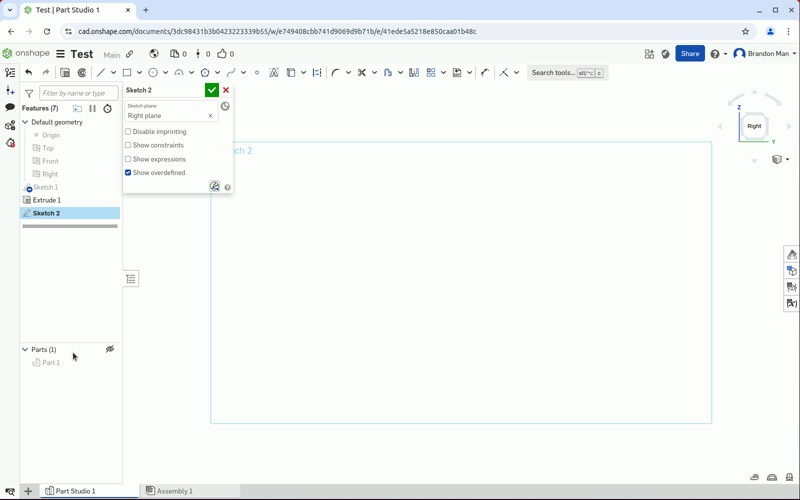
key(l)
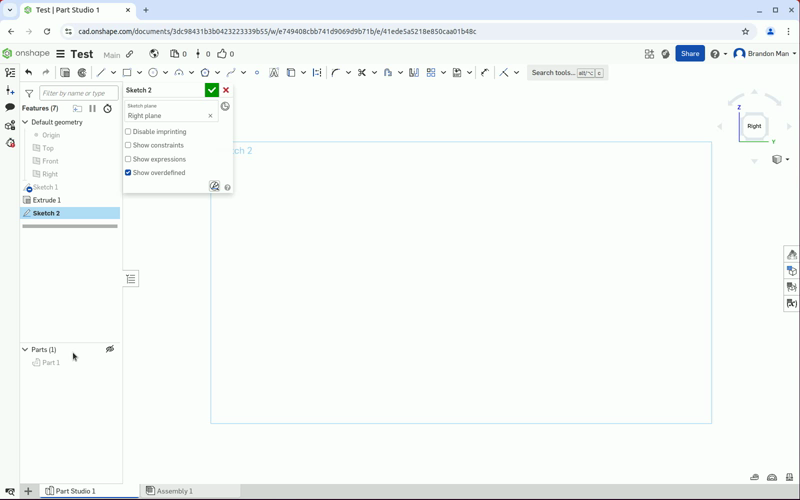
key_down(shift)
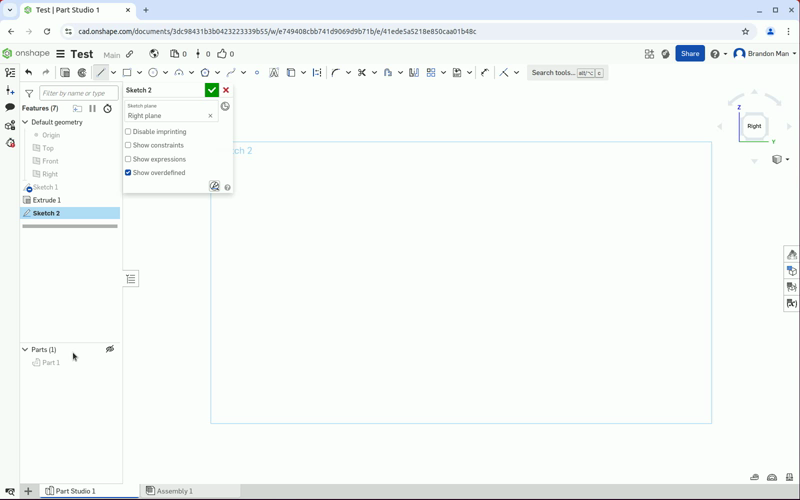
mouse_move(348, 282)
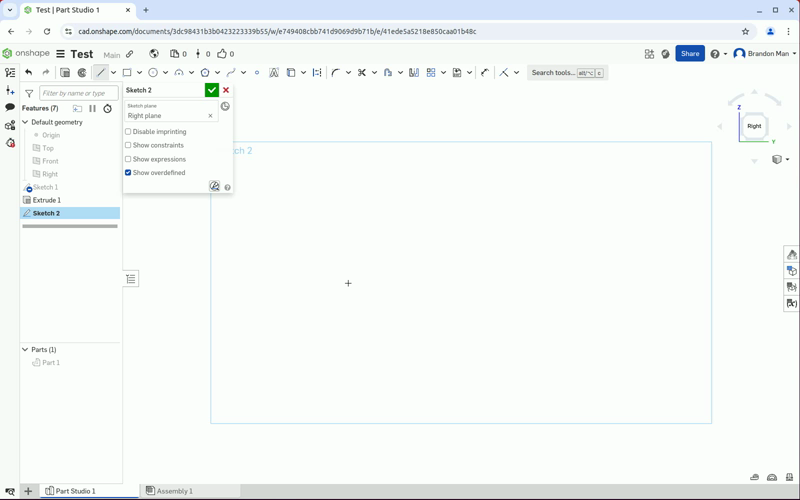
click(348, 282)
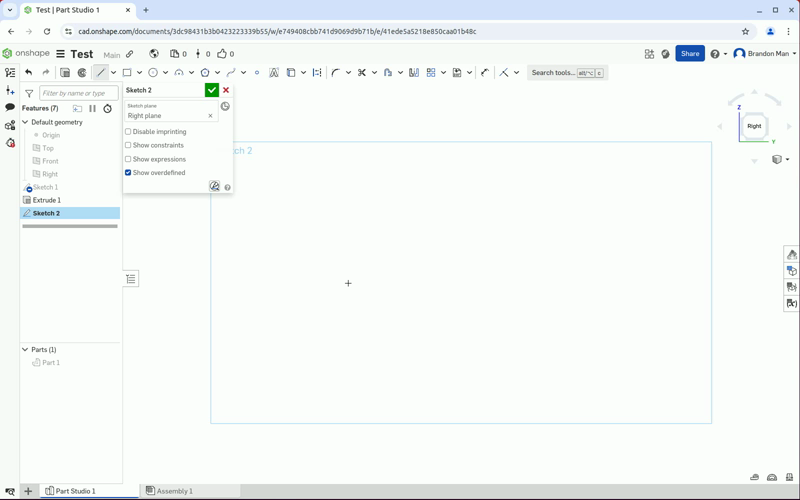
key_up(shift)
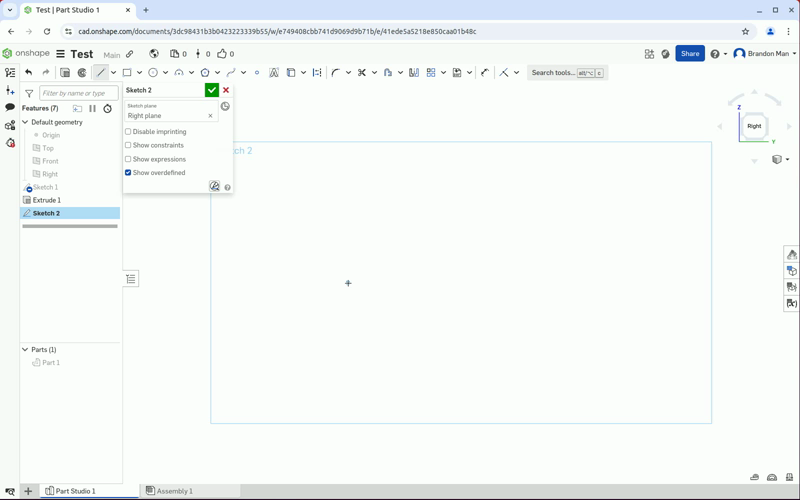
key_down(shift)
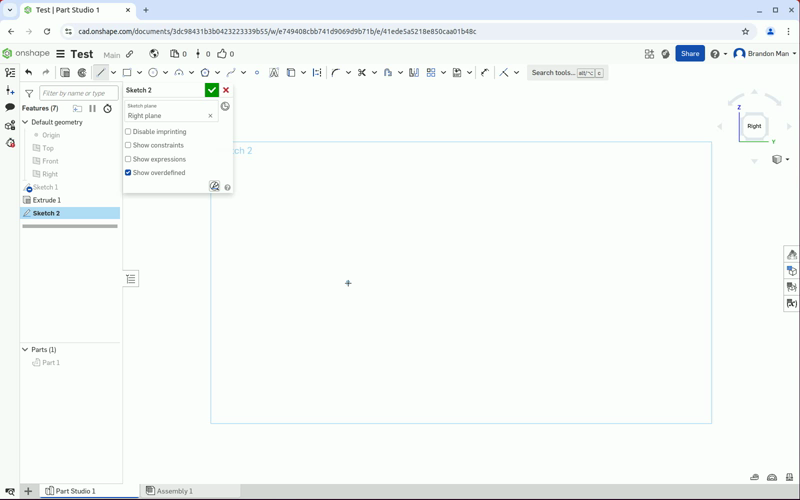
mouse_move(456, 282)
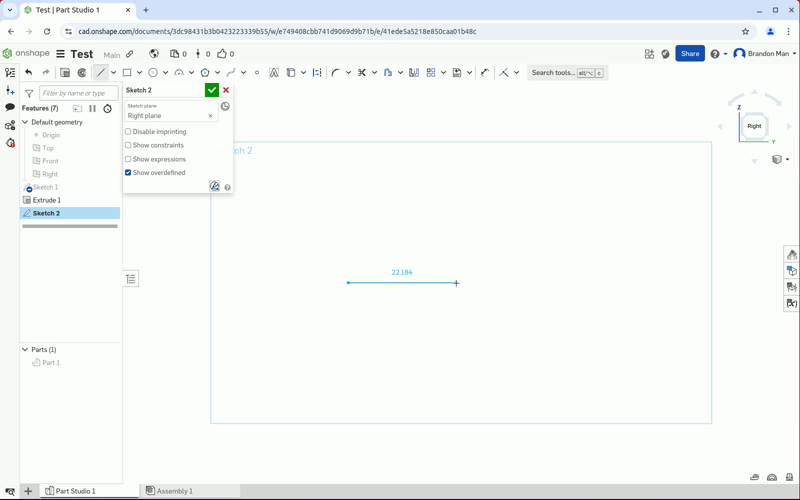
click(456, 282)
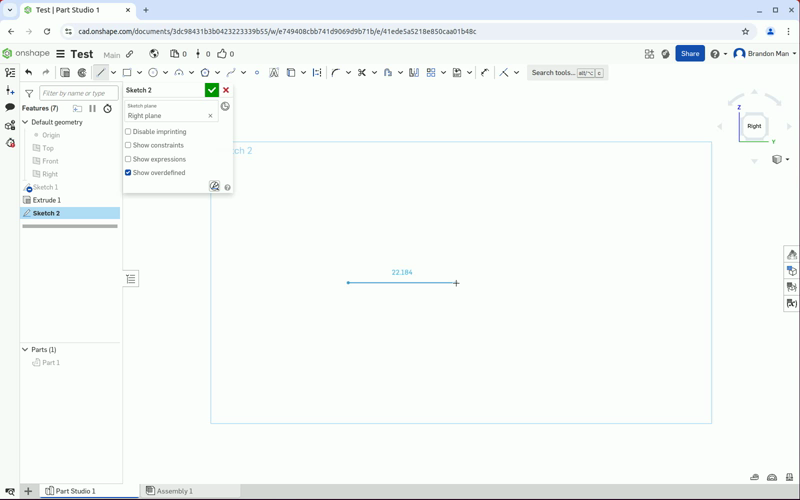
key_up(shift)
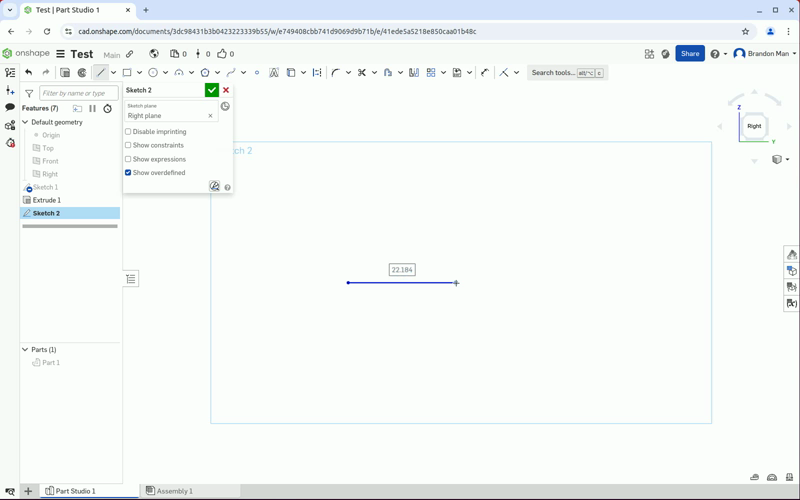
key_down(shift)
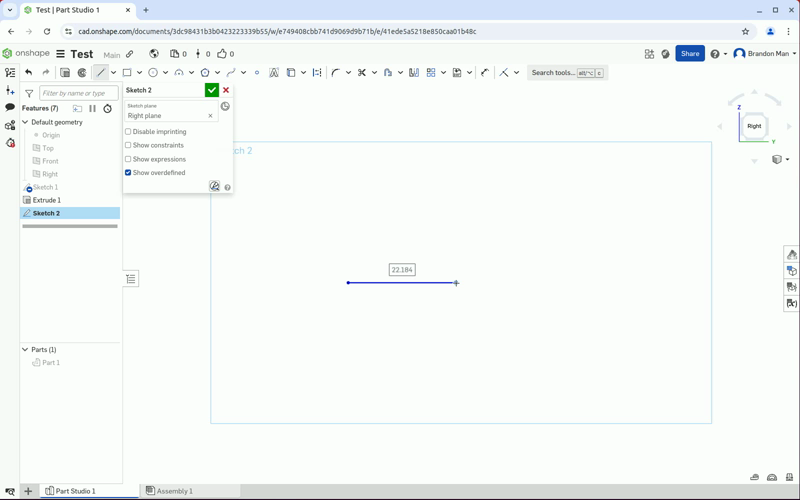
mouse_move(348, 223)
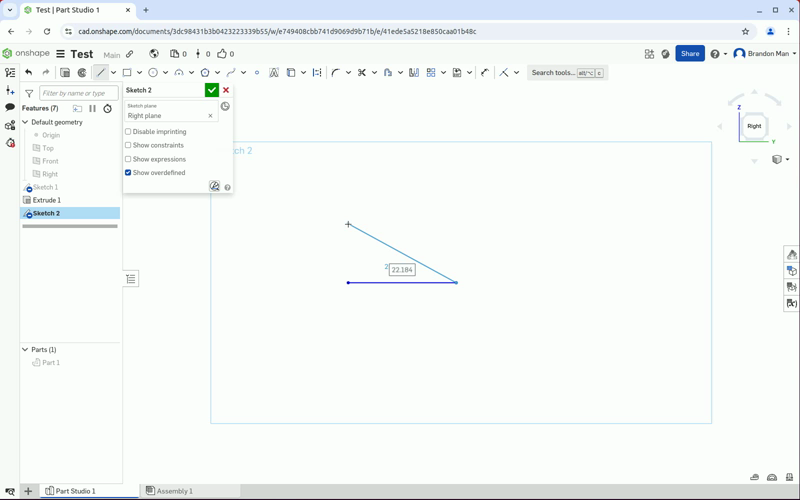
click(348, 223)
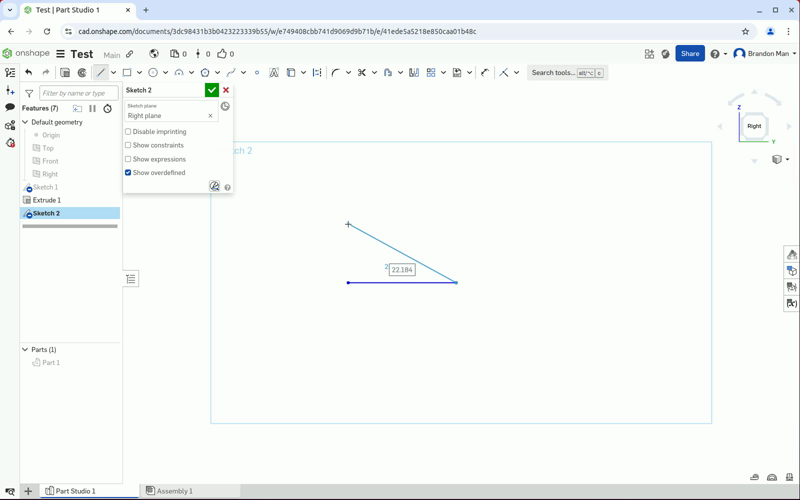
key_up(shift)
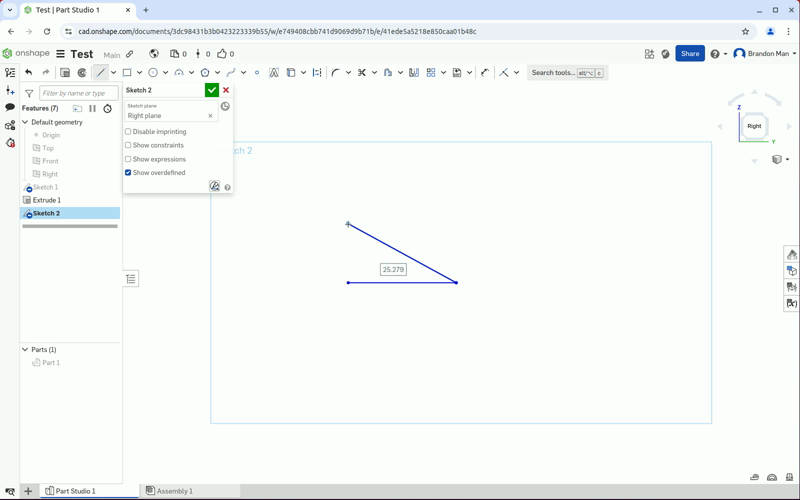
mouse_move(378, 223)
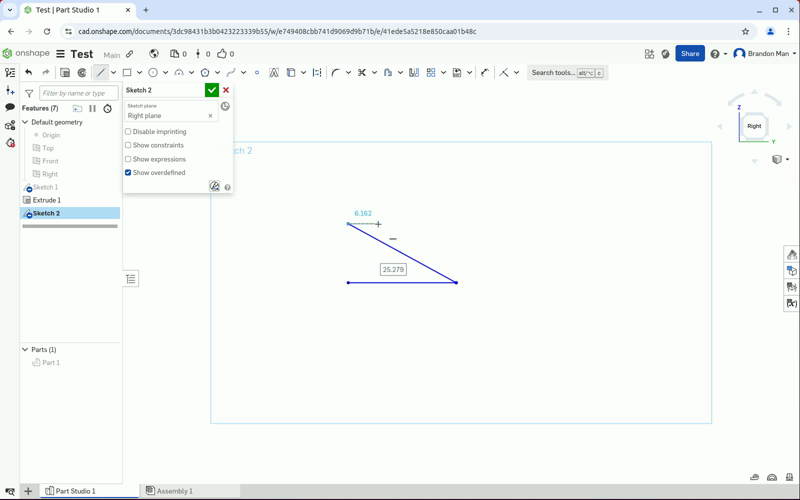
key_down(shift)
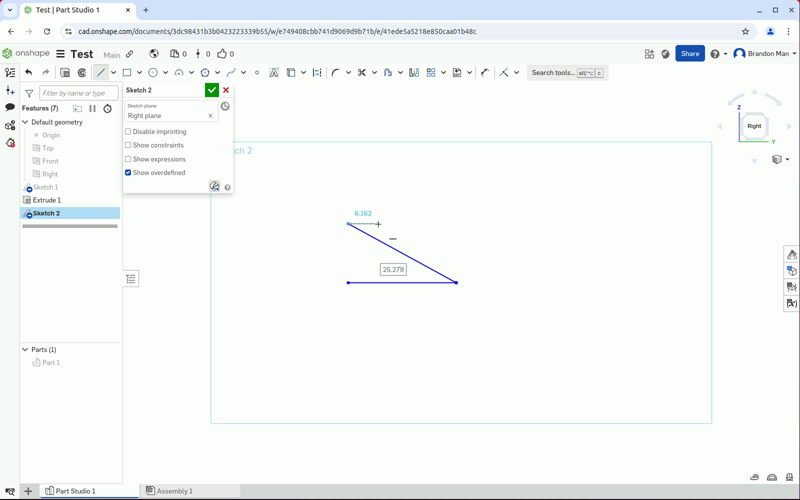
mouse_move(348, 282)
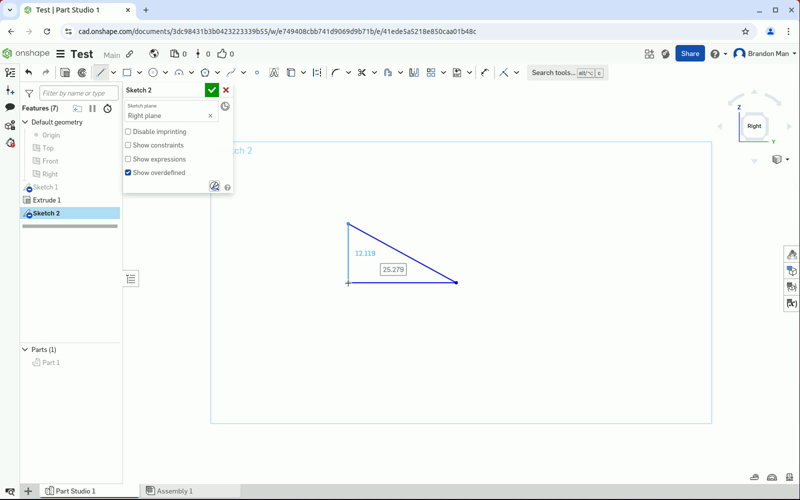
key_up(shift)
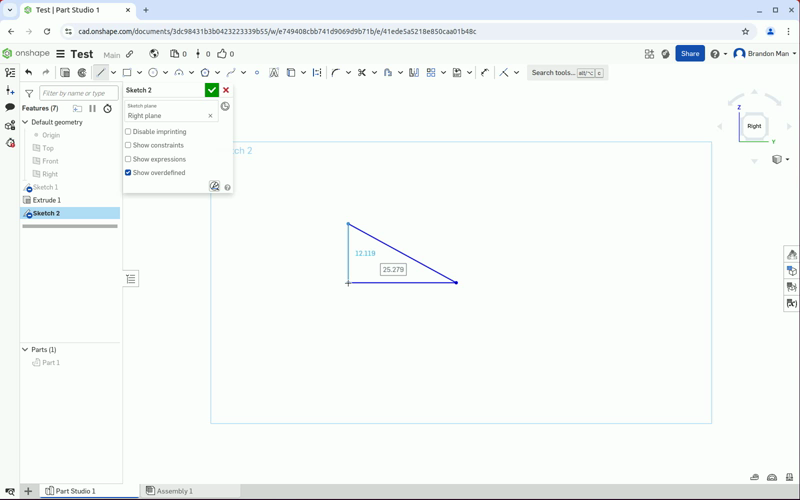
click(348, 282)
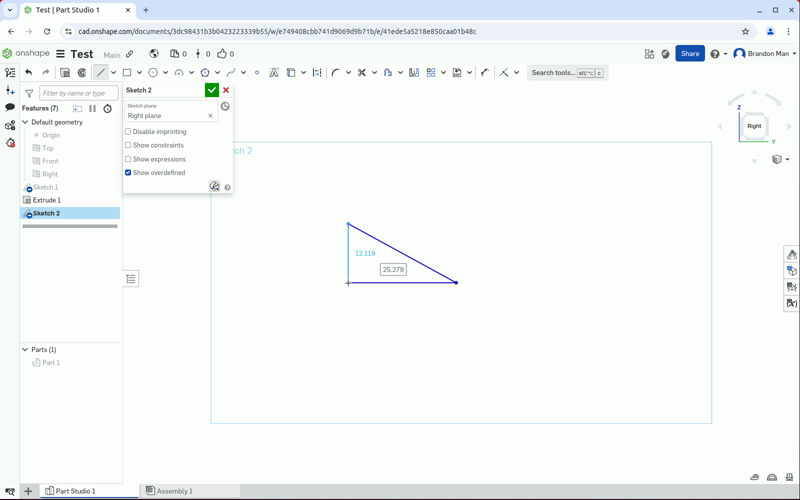
key(esc)
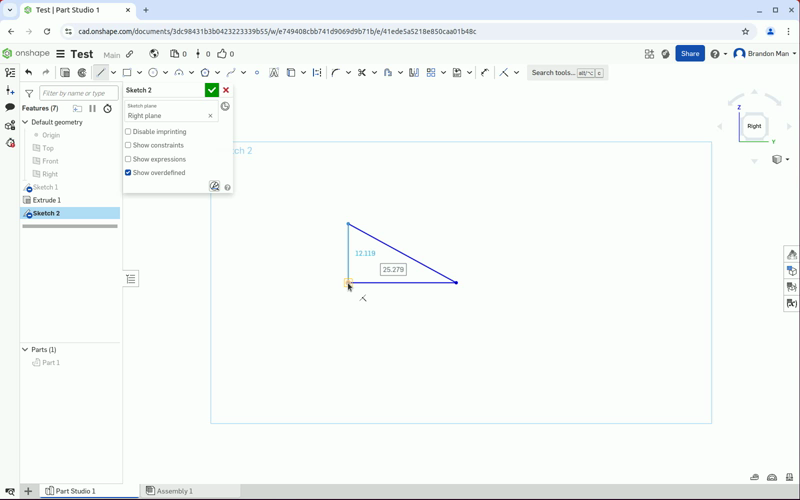
mouse_move(393, 252)
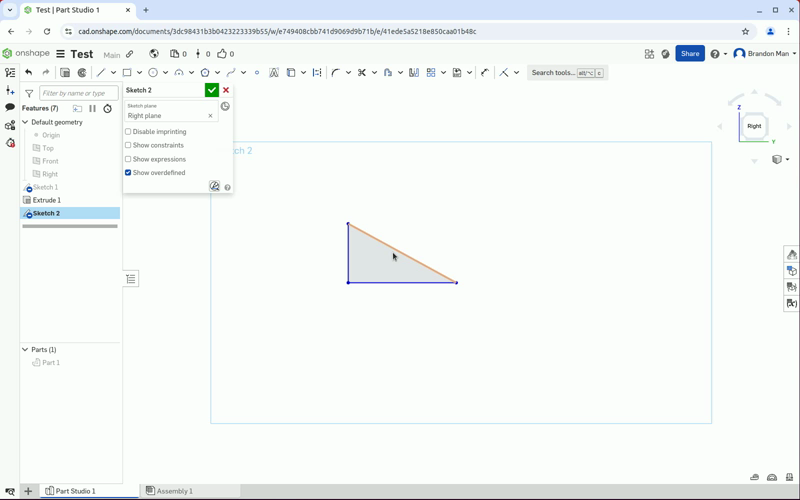
click(393, 252)
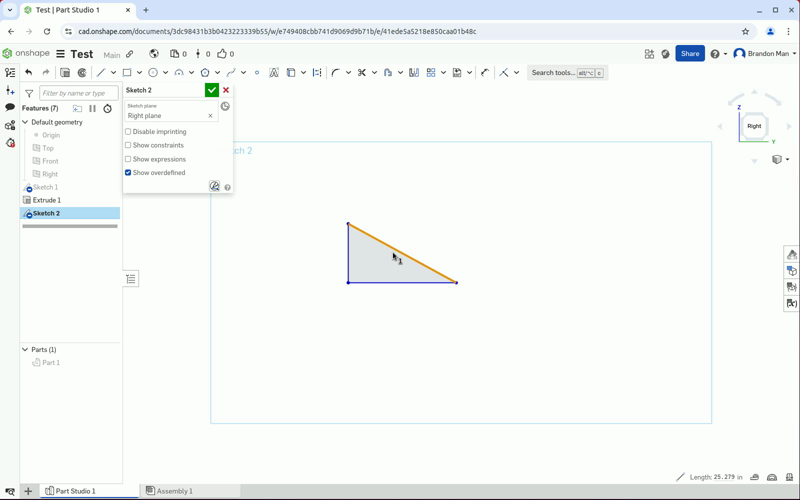
mouse_move(73, 352)
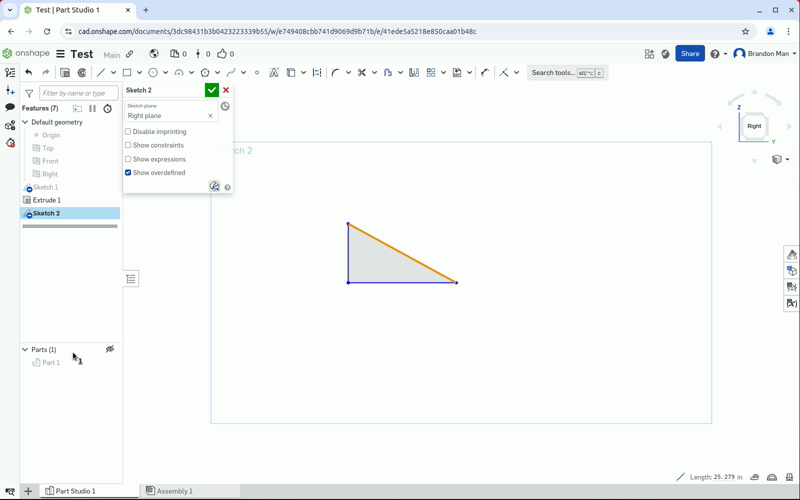
key(shift+y)
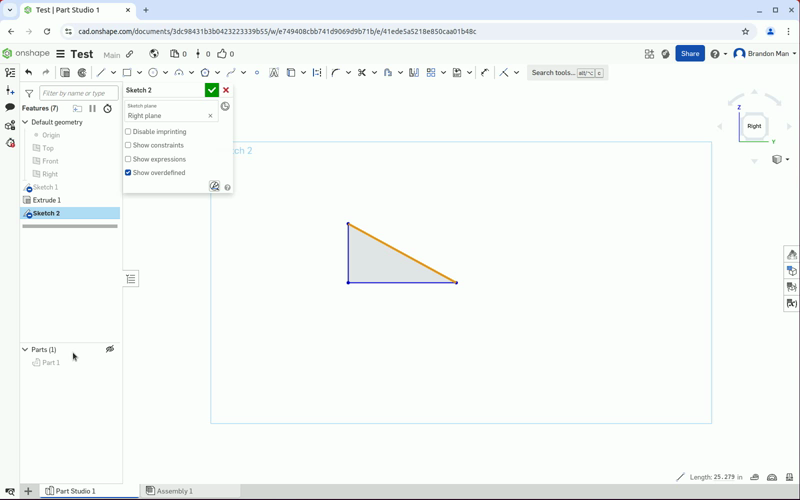
key(shift+e)
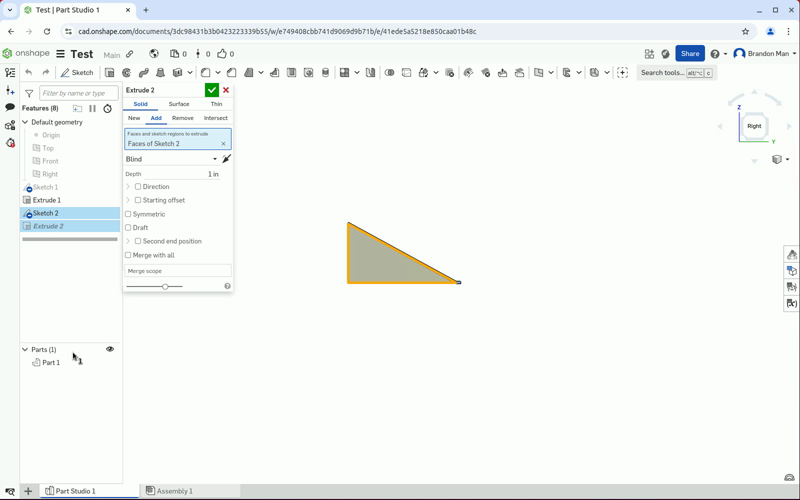
mouse_move(143, 106)
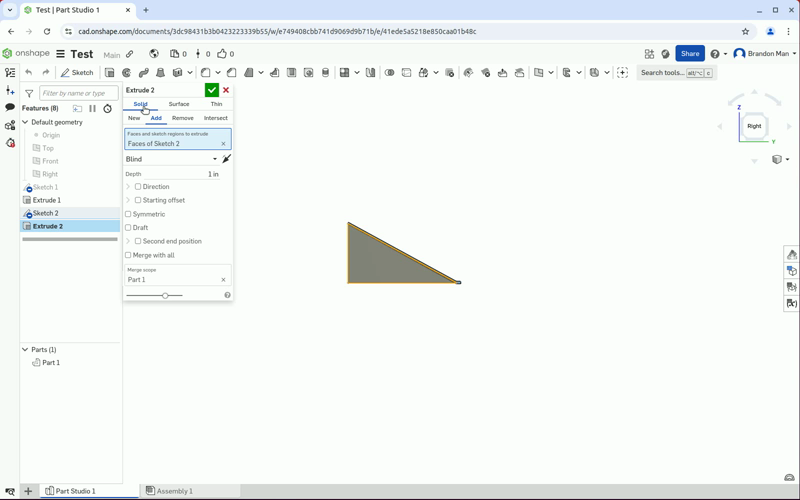
click(143, 106)
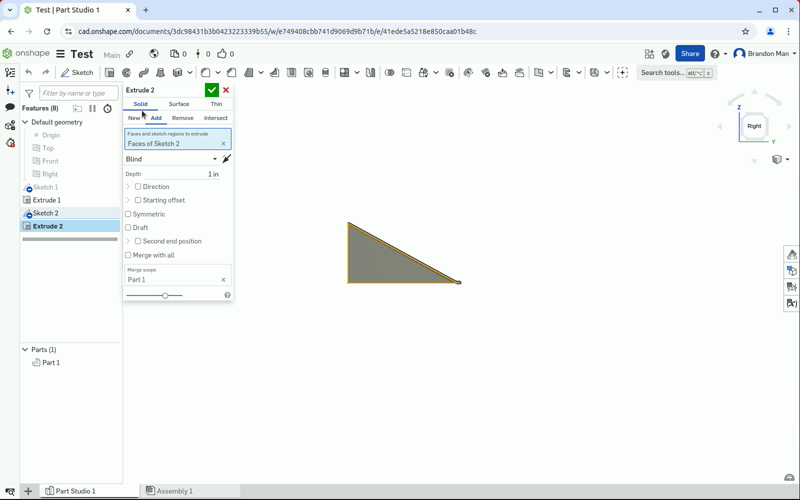
mouse_move(137, 120)
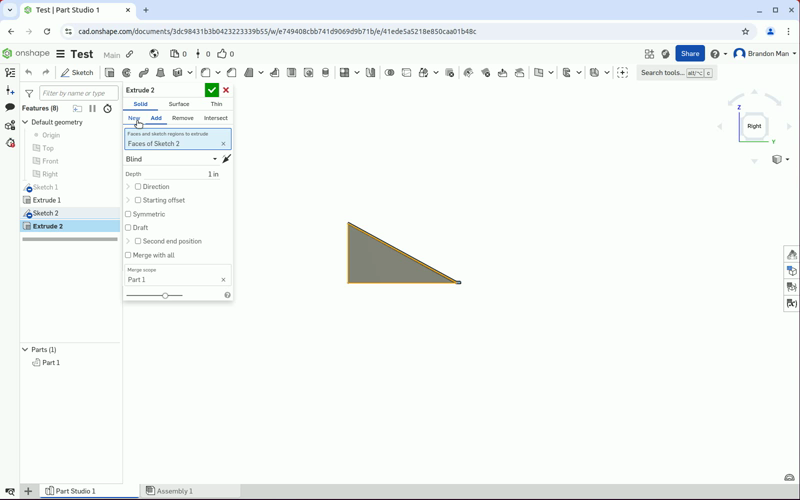
click(137, 120)
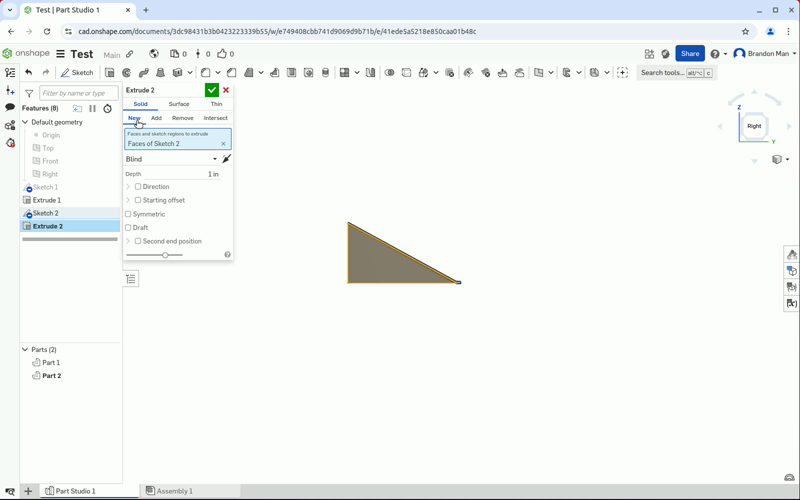
key(tab, 4)
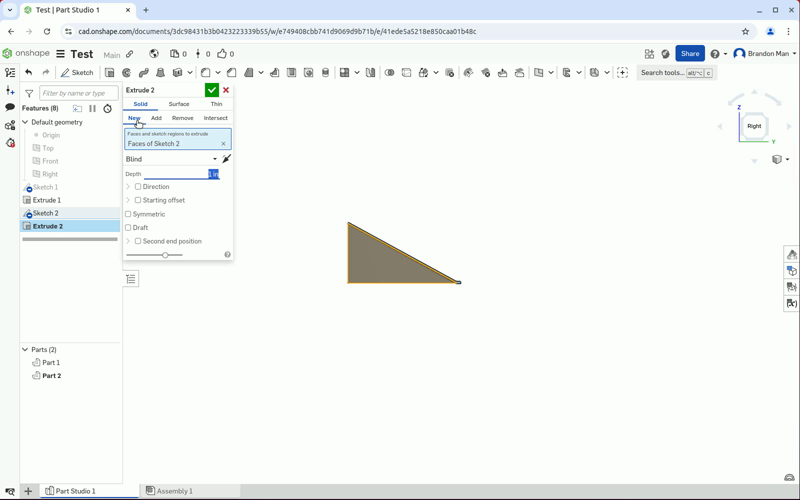
text(0.481)
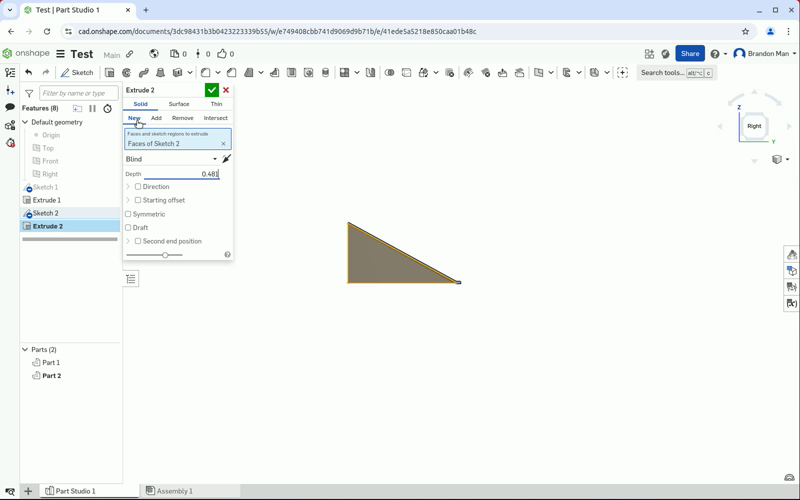
key(enter)
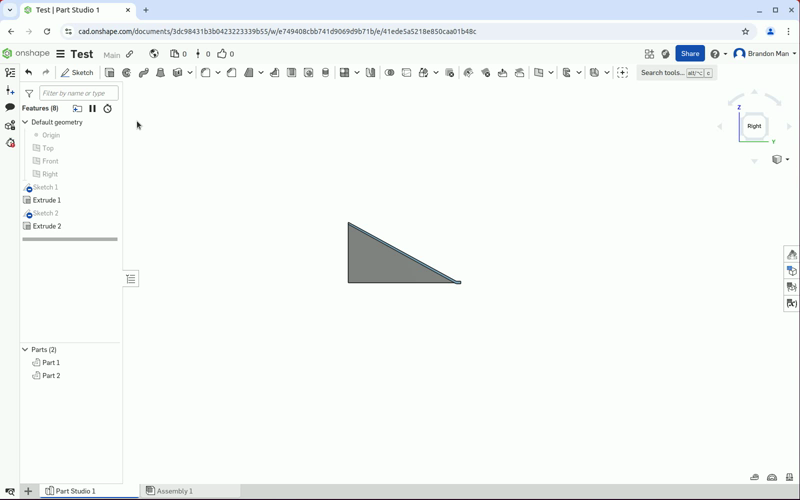
key(shift+h)
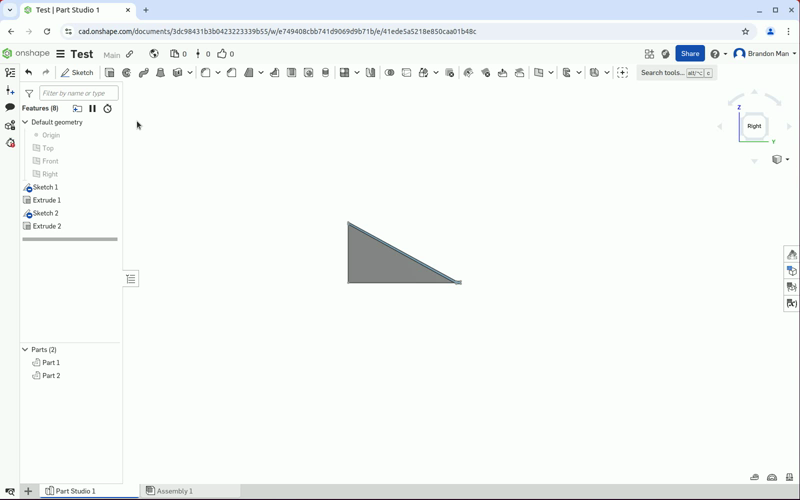
key(shift+h)
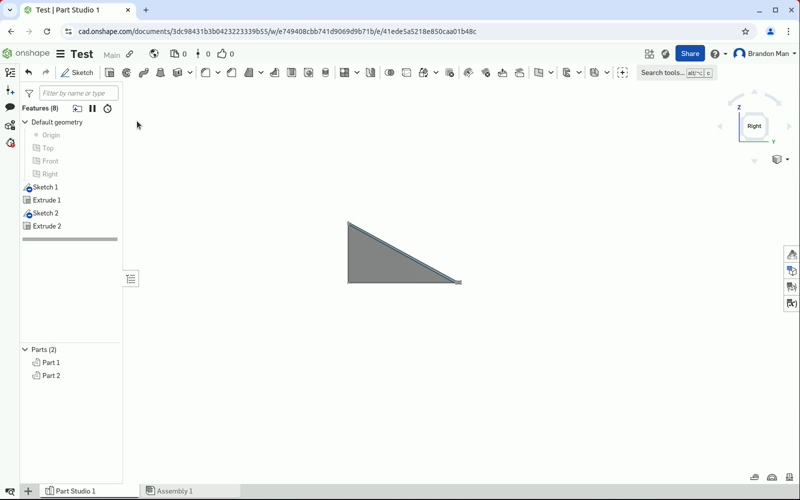
key(shift+7)
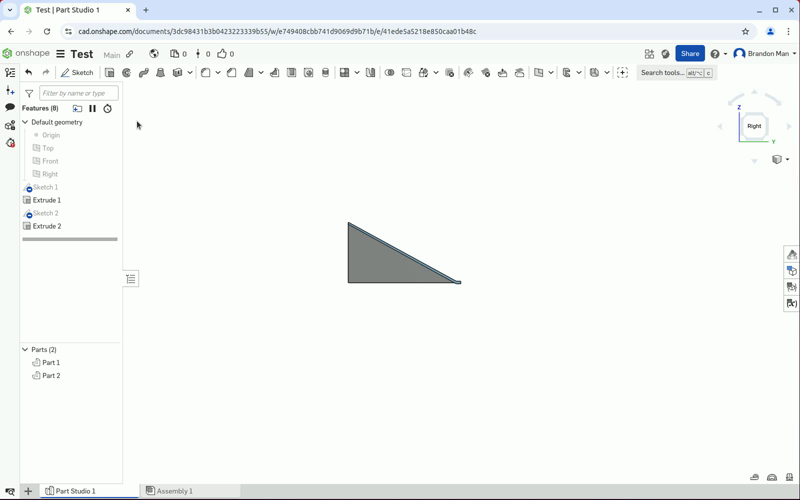
key(right, 2)
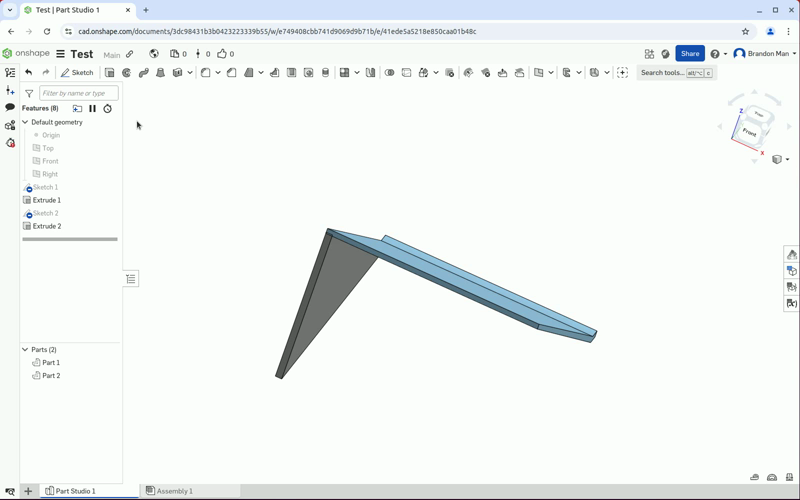
key(down, 2)
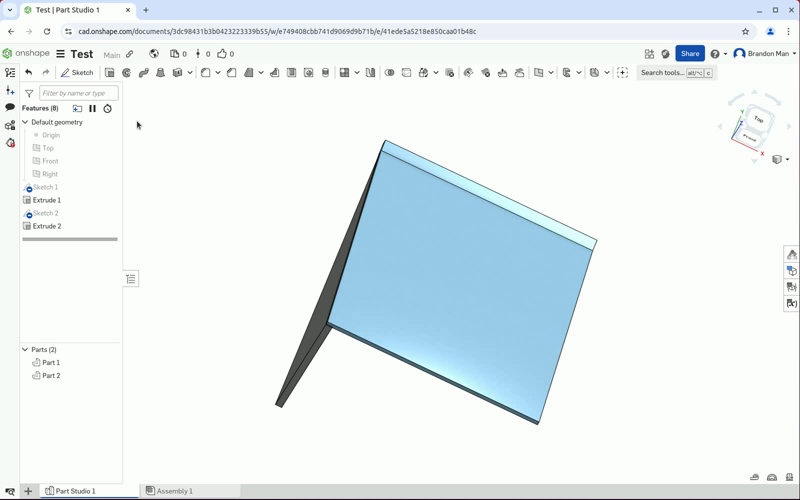
key(up, 2)
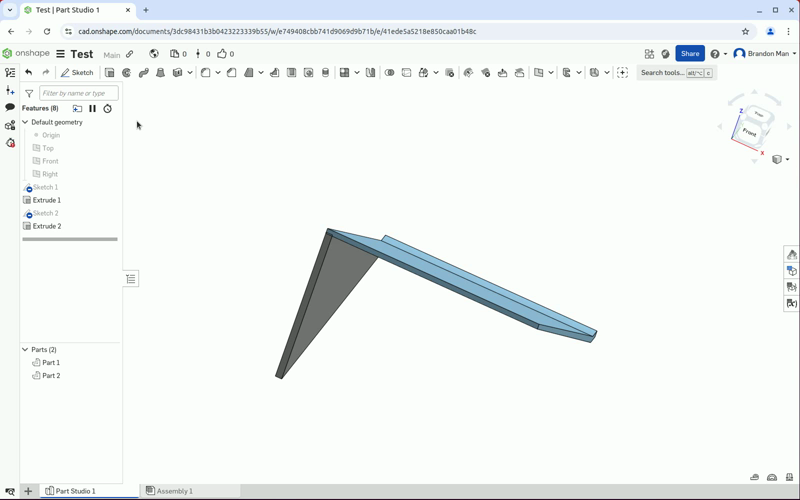
key(left, 2)
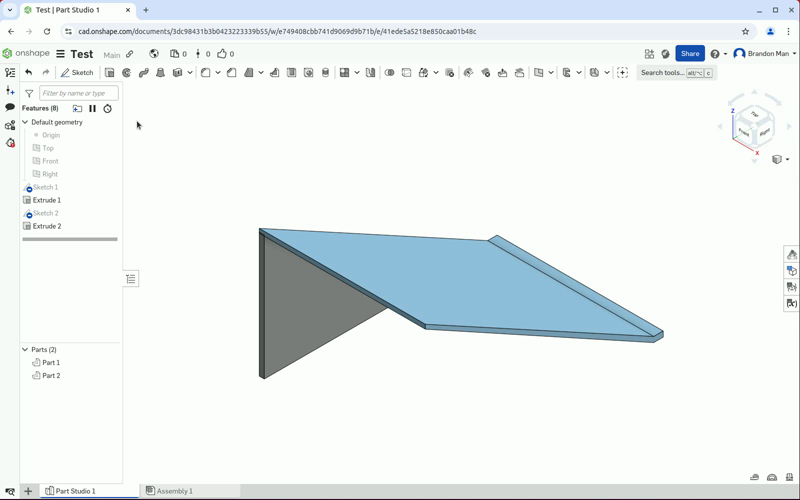
mouse_move(73, 189)
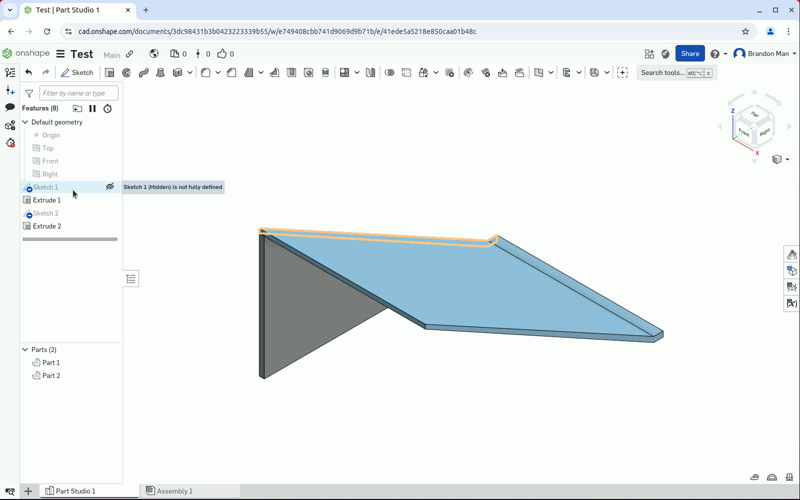
click(73, 189)